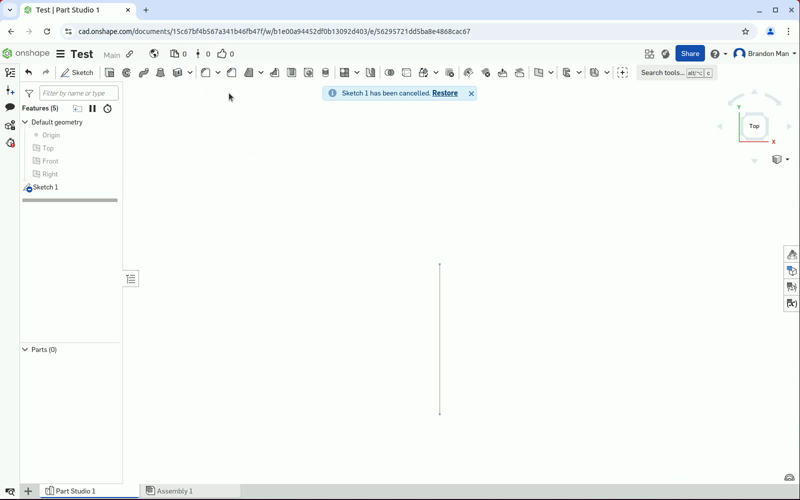
key(shift+h)
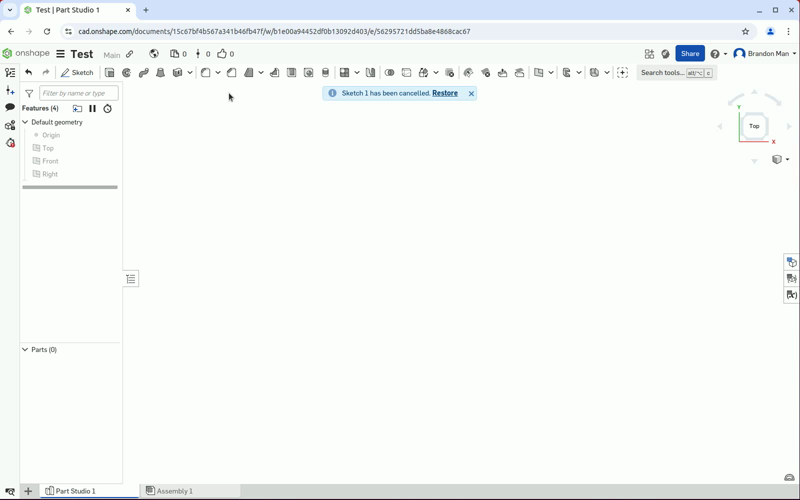
mouse_move(73, 352)
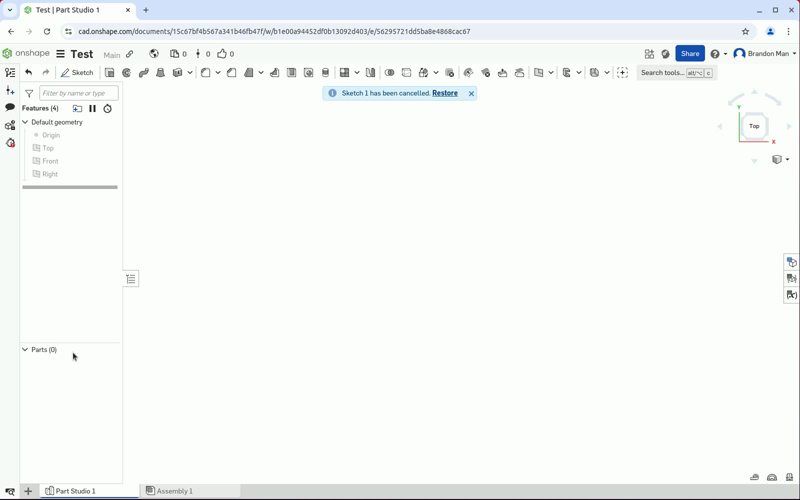
key(y)
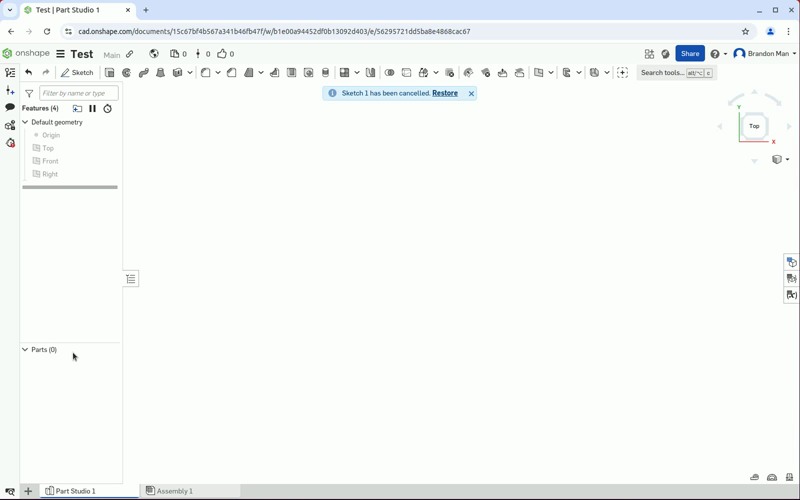
key(shift+p)
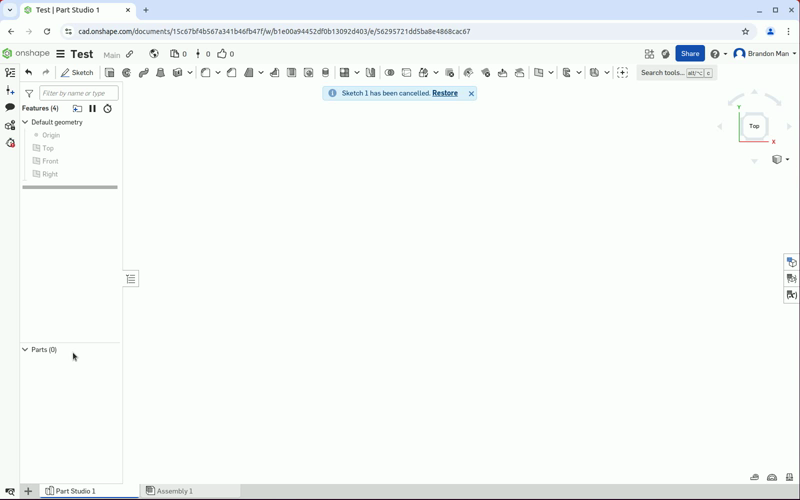
key(space)
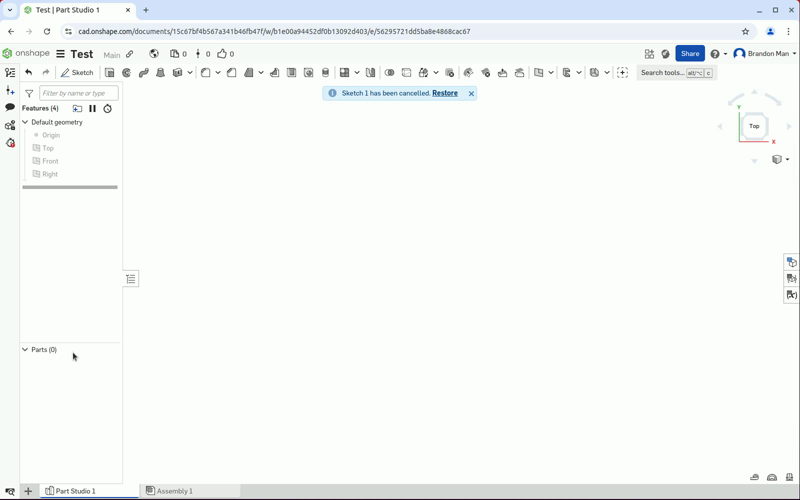
key_down(shift)
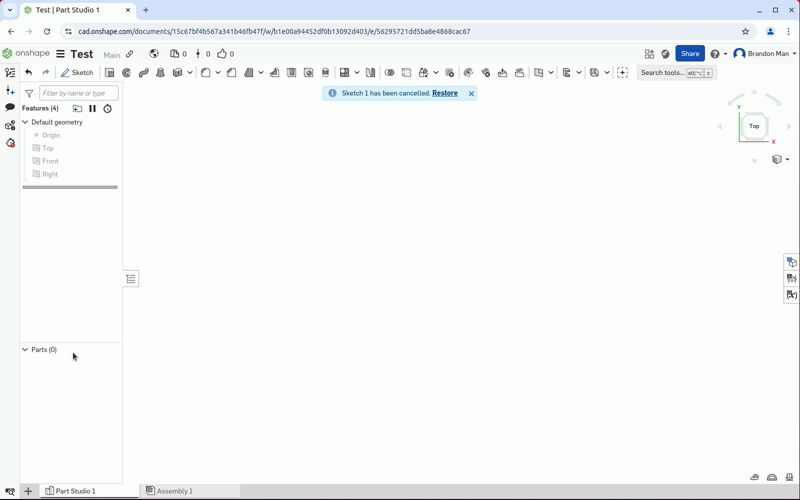
key(up)
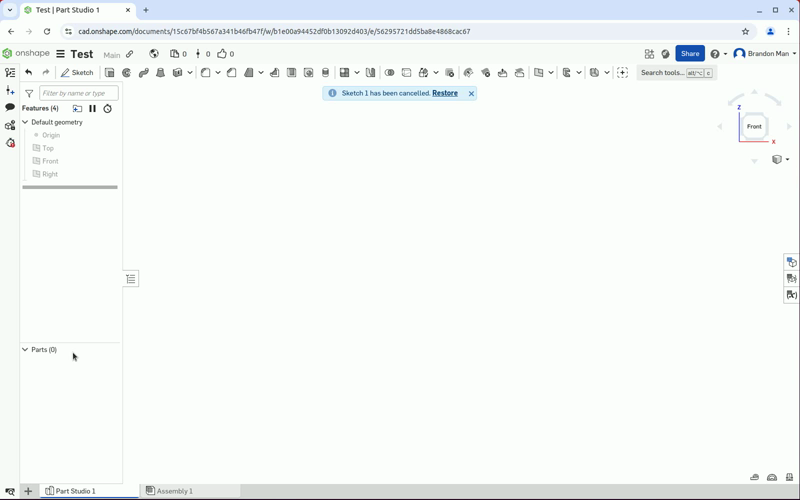
key_up(shift)
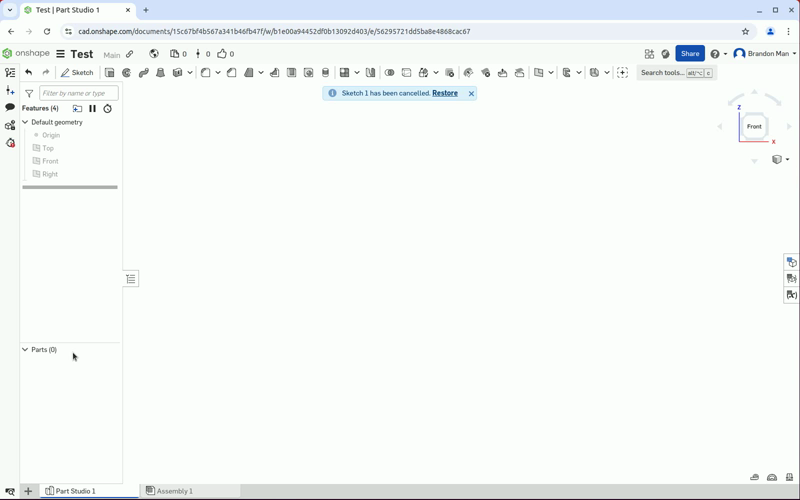
mouse_move(73, 352)
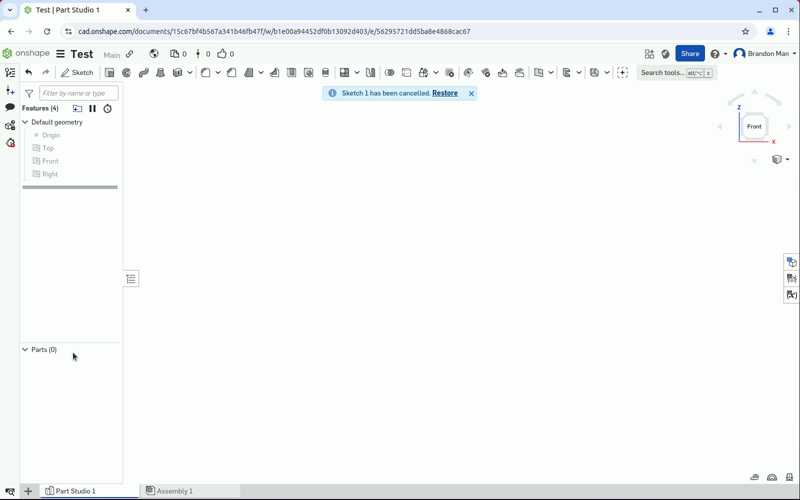
key(shift+y)
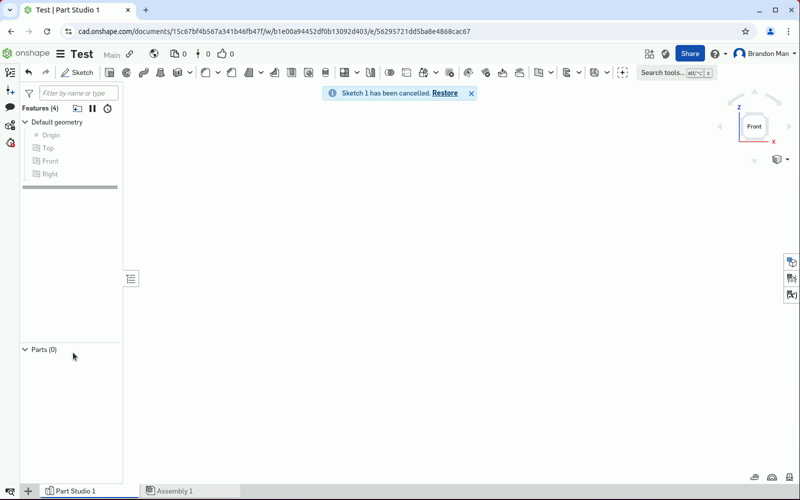
key(shift+s)
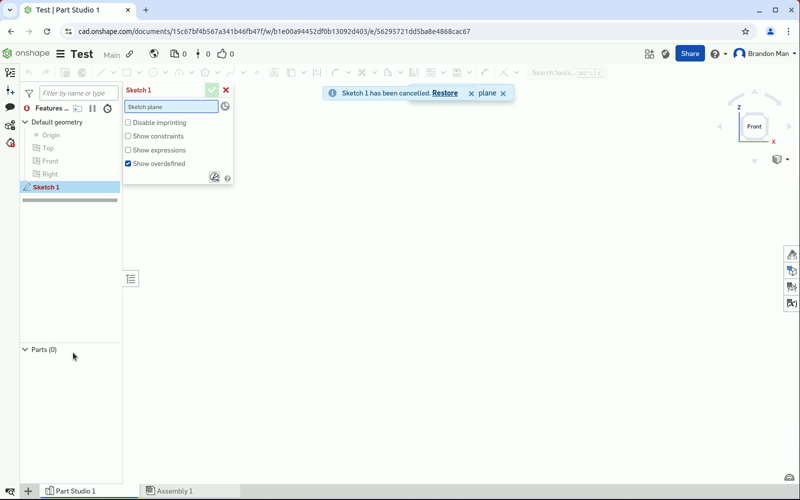
mouse_move(73, 163)
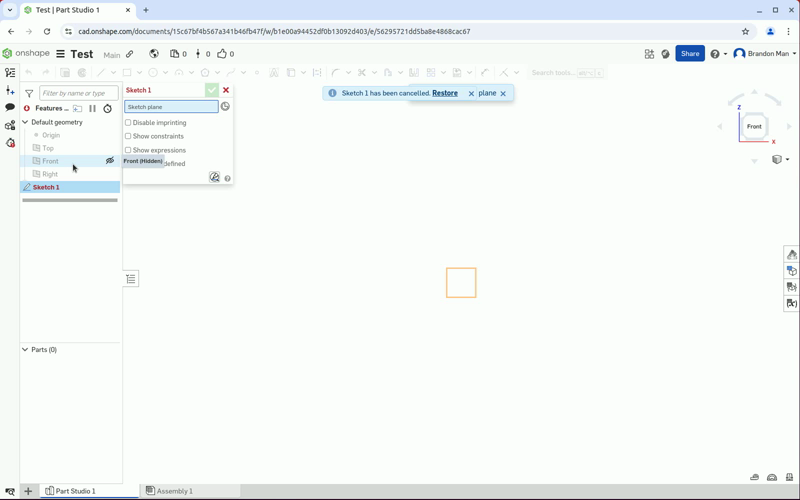
click(73, 163)
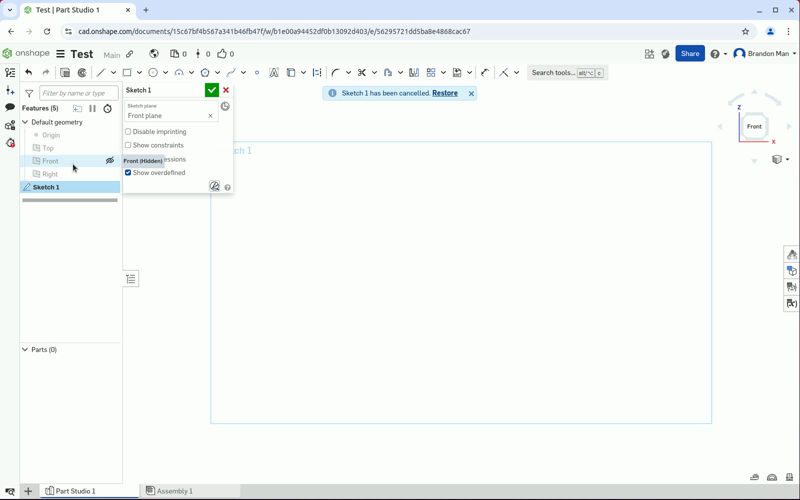
mouse_move(73, 352)
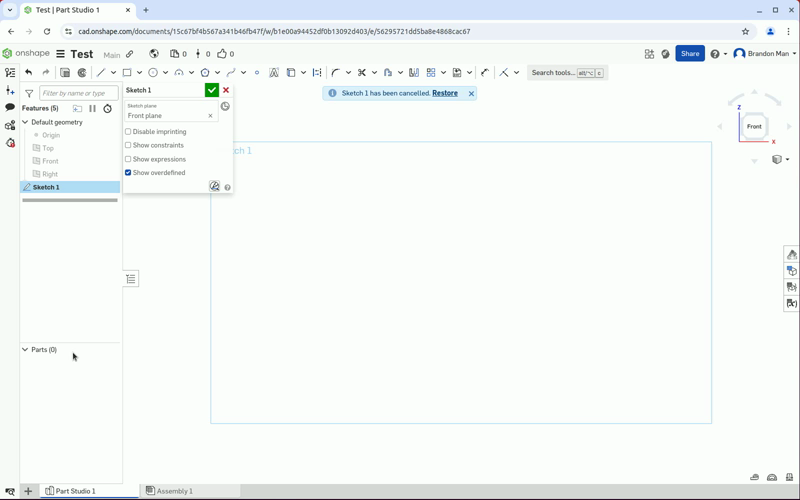
key(y)
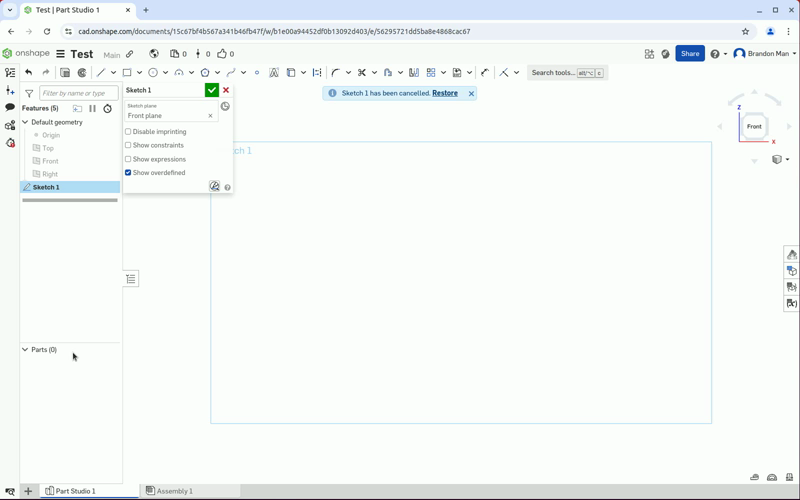
key(l)
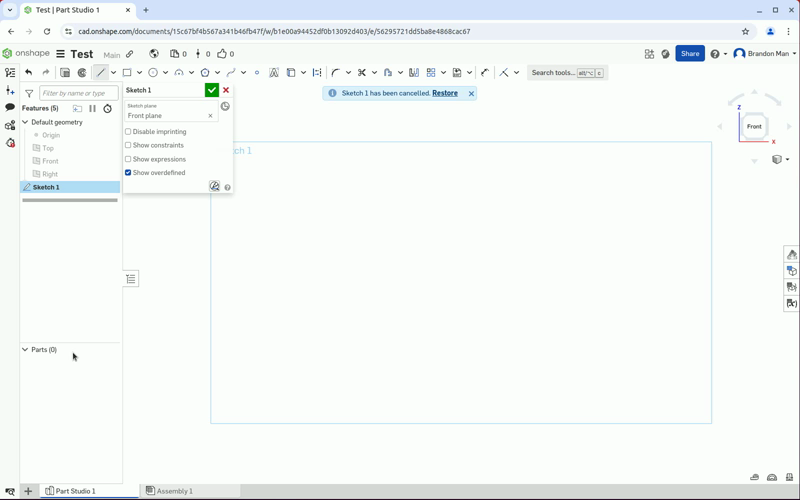
key_down(shift)
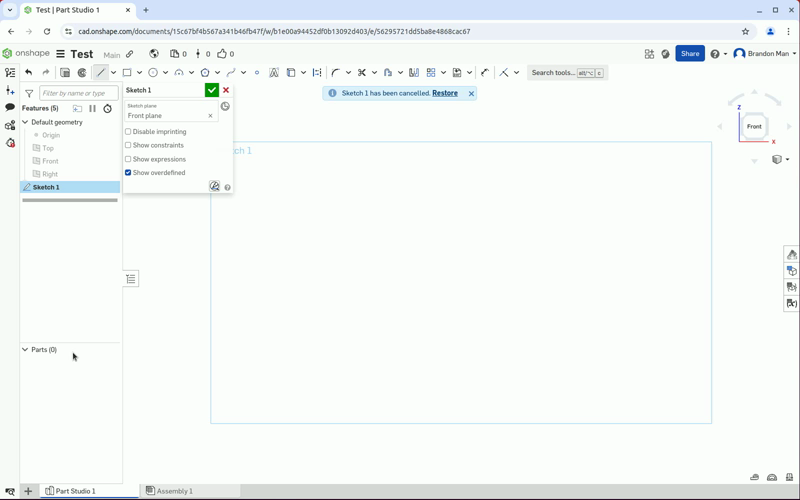
mouse_move(348, 282)
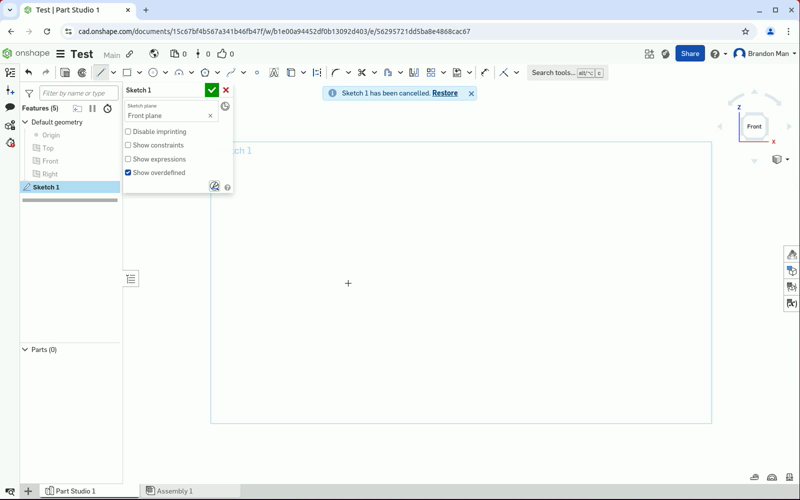
click(348, 282)
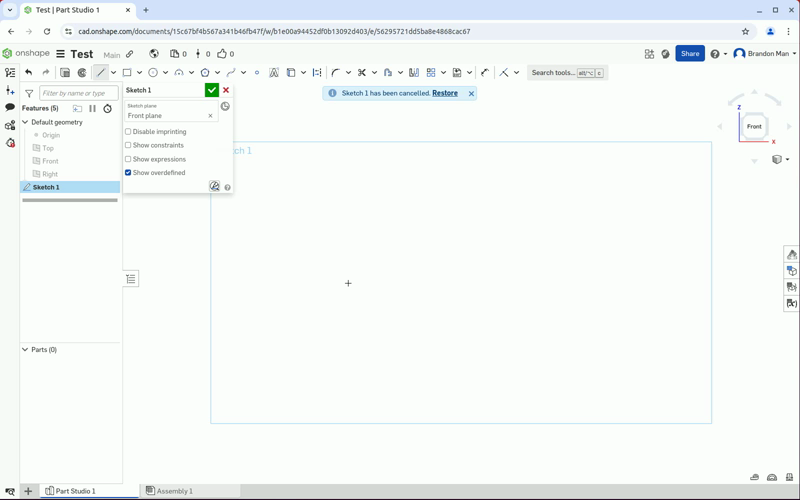
key_up(shift)
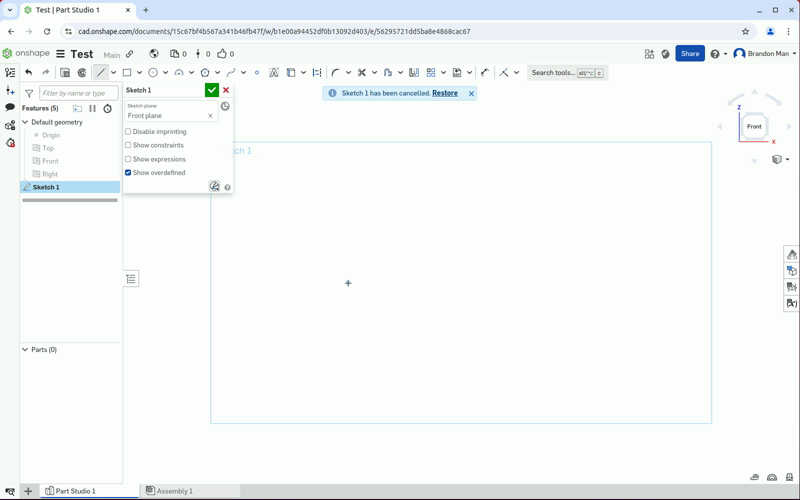
key_down(shift)
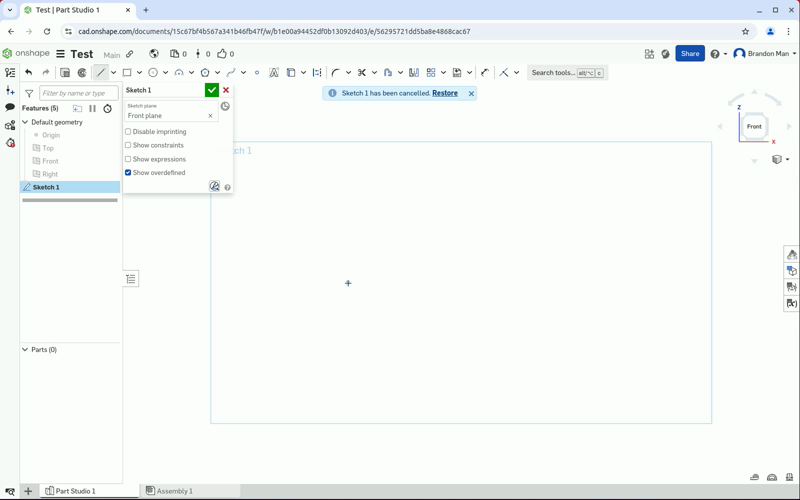
mouse_move(460, 282)
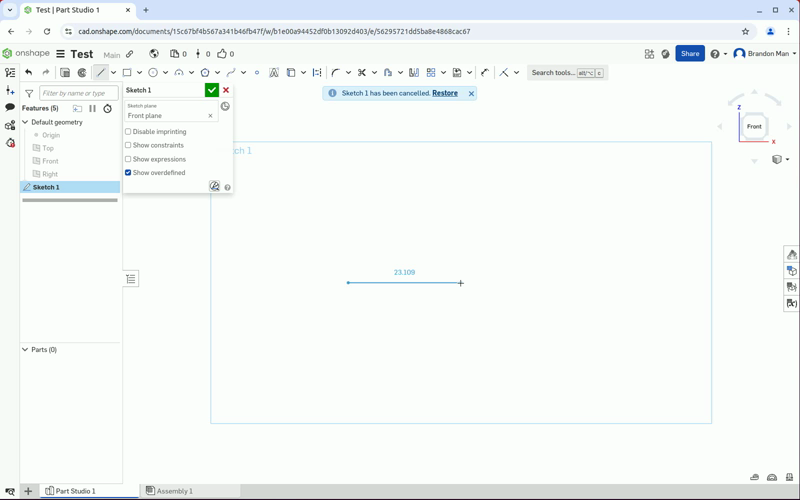
click(460, 282)
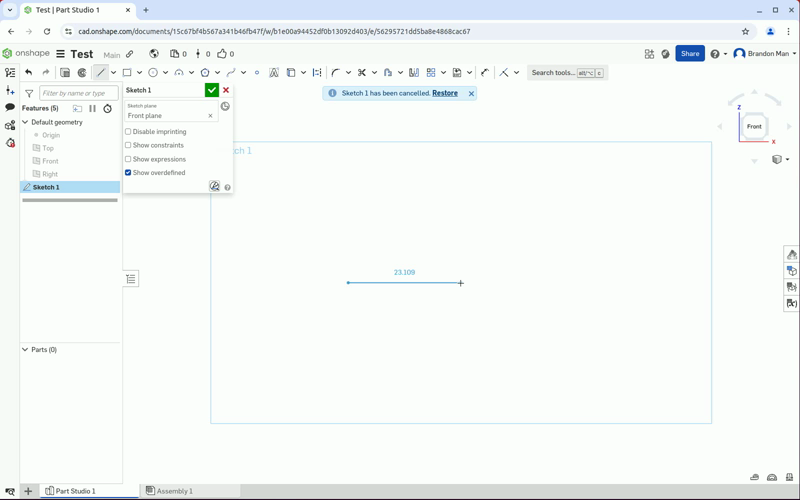
key_up(shift)
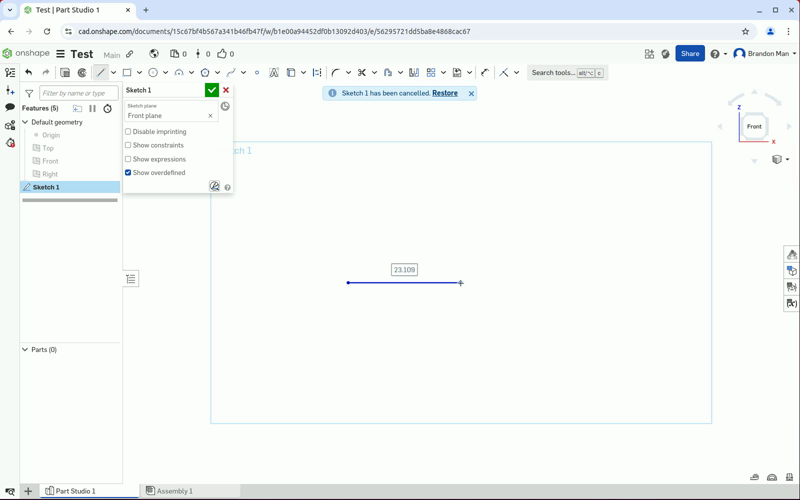
key_down(shift)
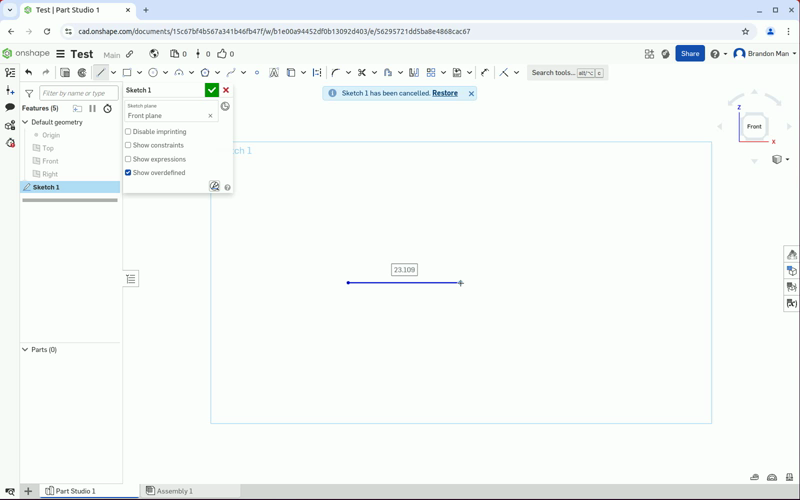
mouse_move(490, 282)
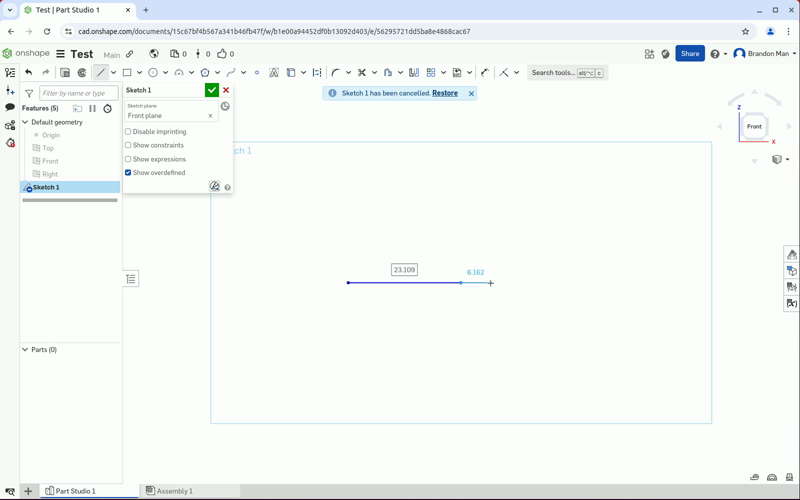
mouse_move(460, 274)
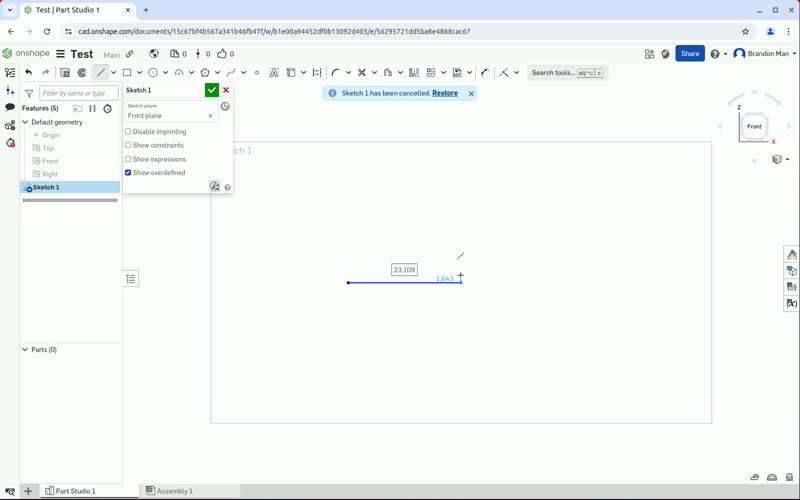
click(460, 274)
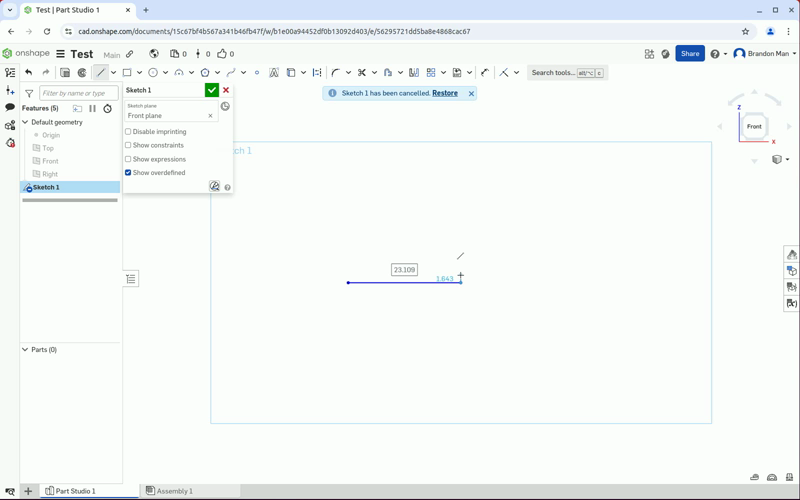
key_up(shift)
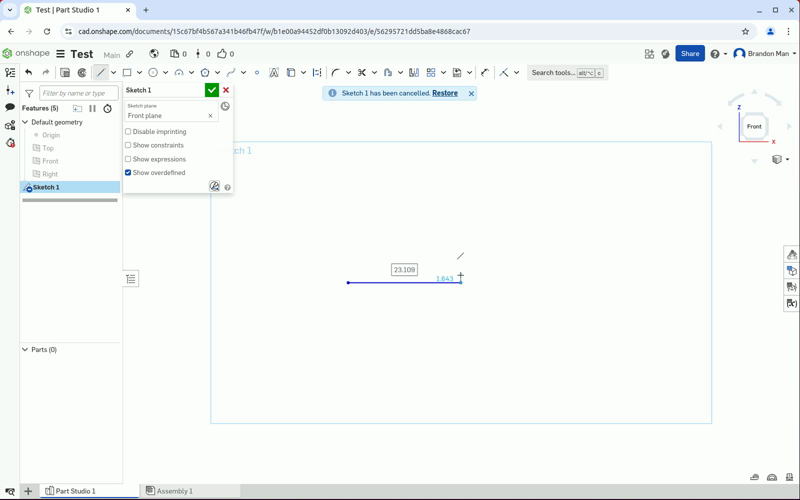
key_down(shift)
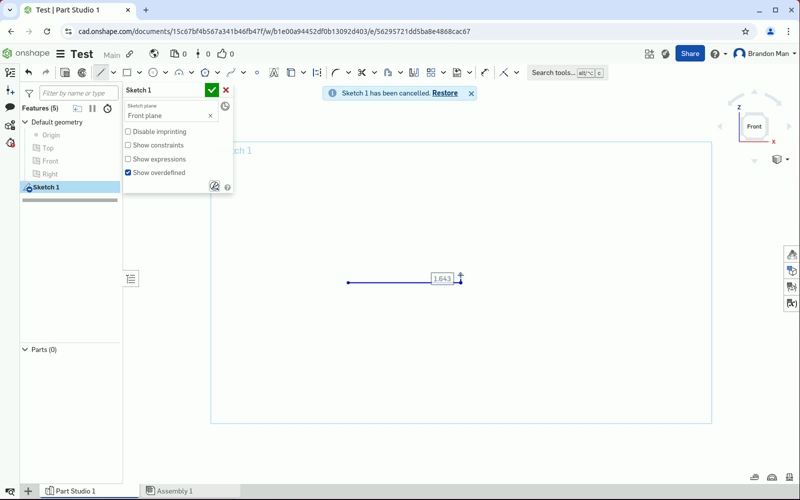
mouse_move(348, 274)
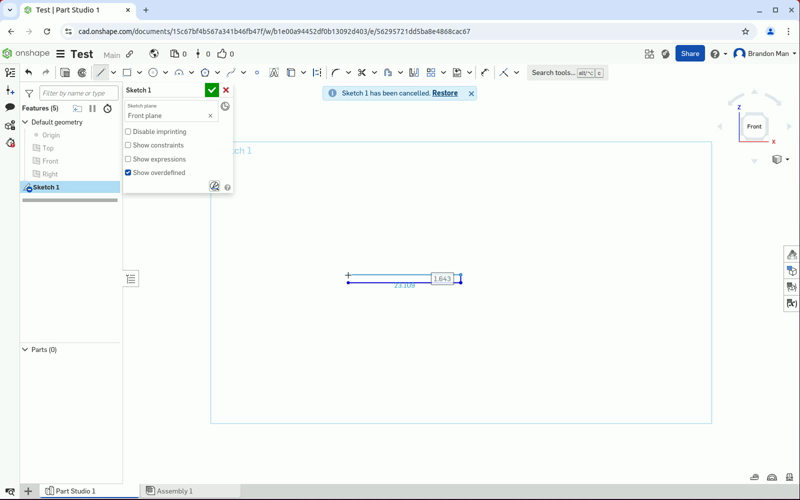
click(348, 274)
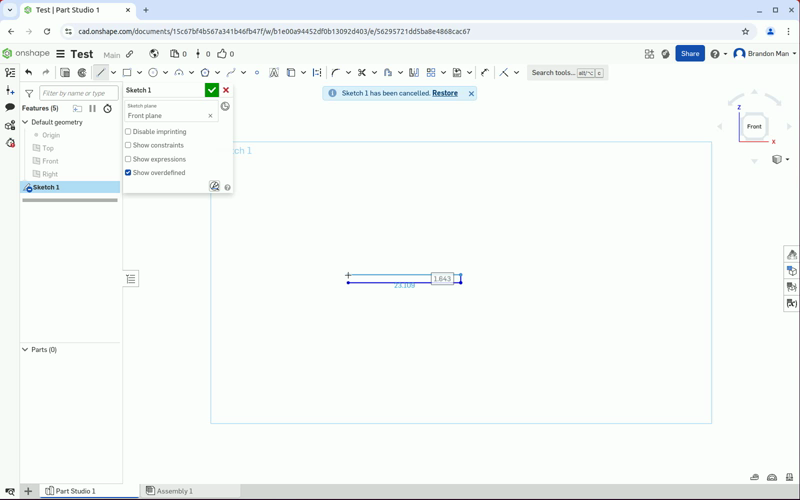
key_up(shift)
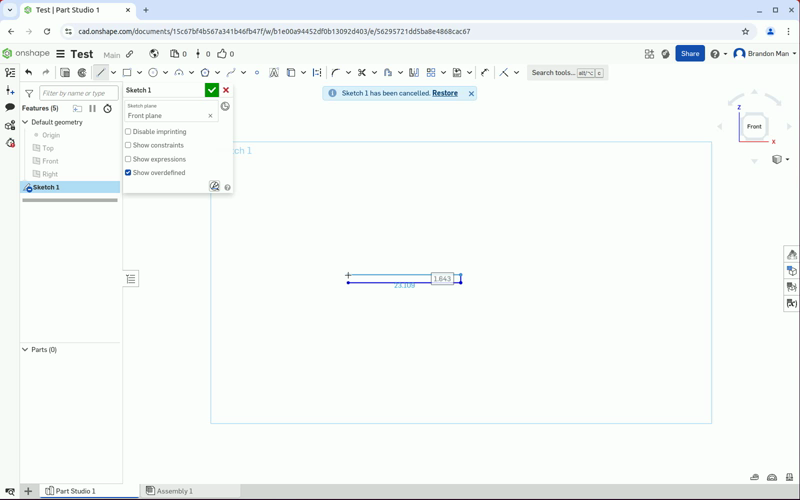
mouse_move(378, 274)
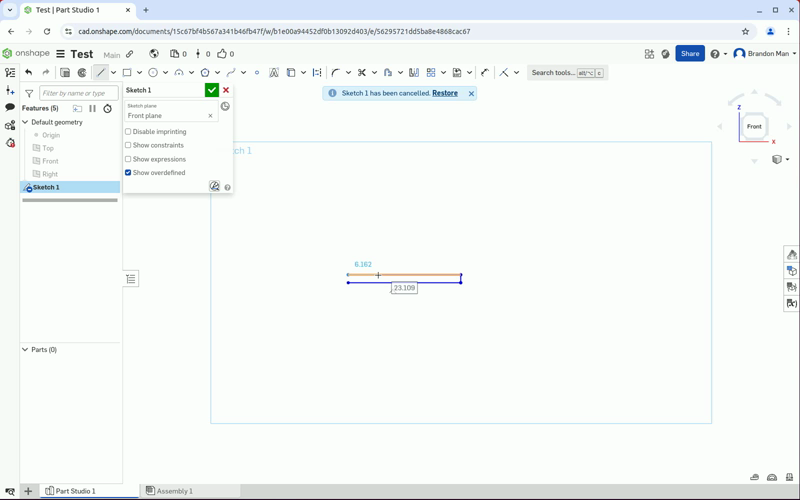
key_down(shift)
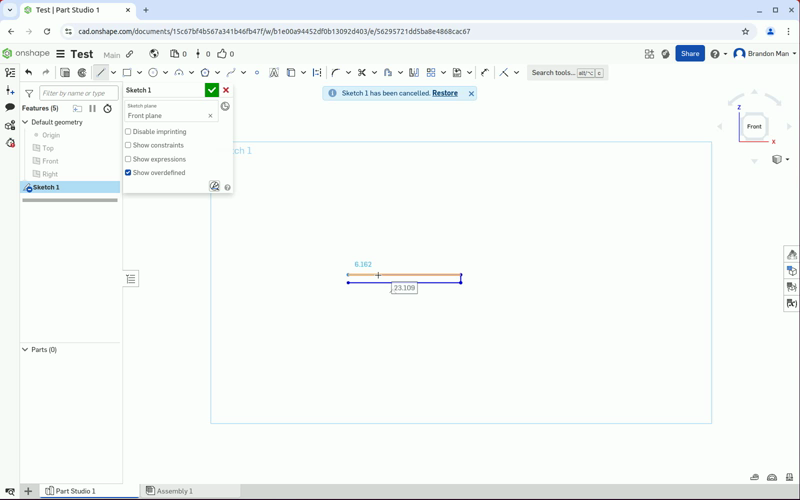
mouse_move(348, 282)
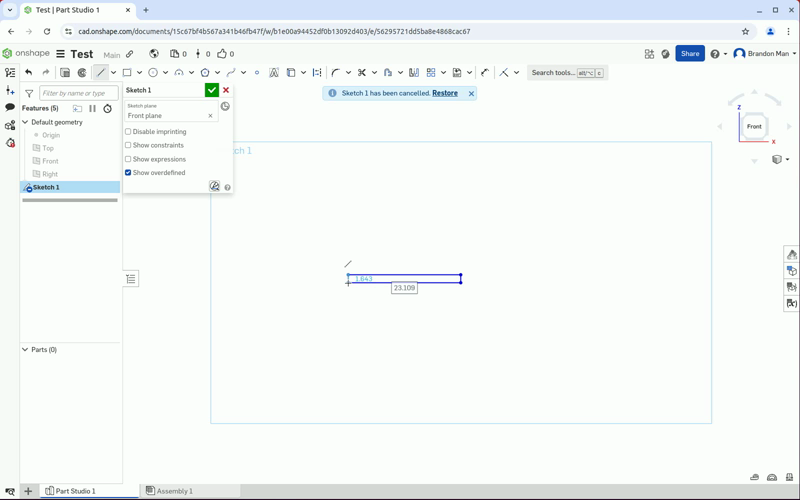
key_up(shift)
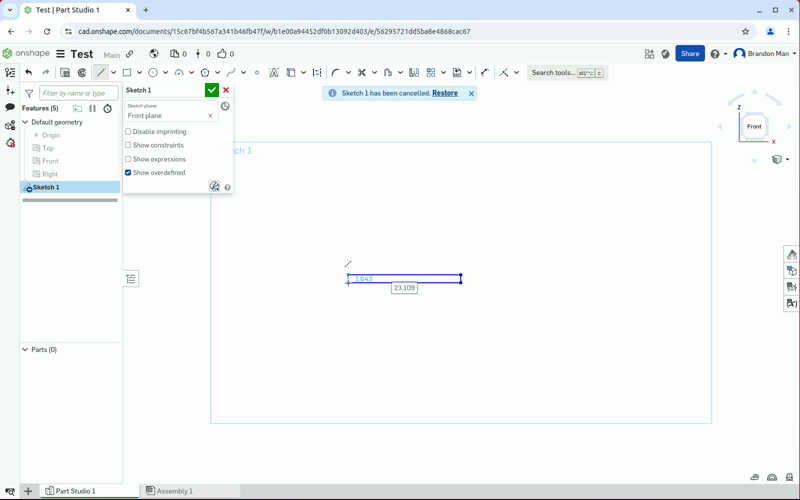
click(348, 282)
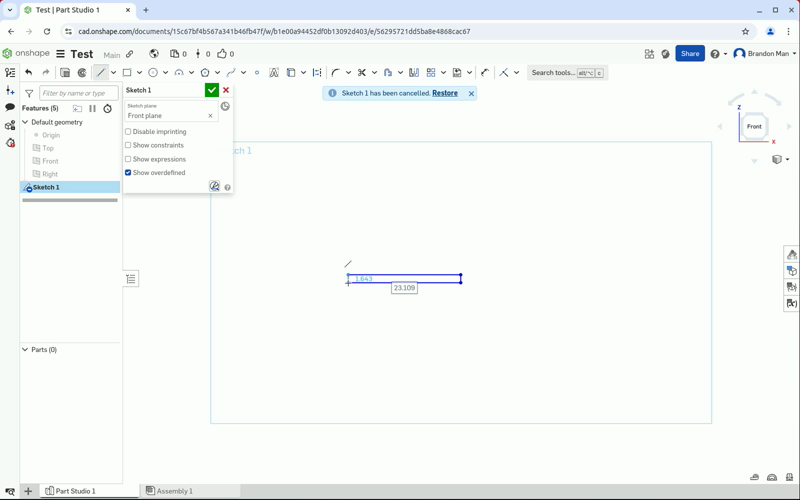
key(esc)
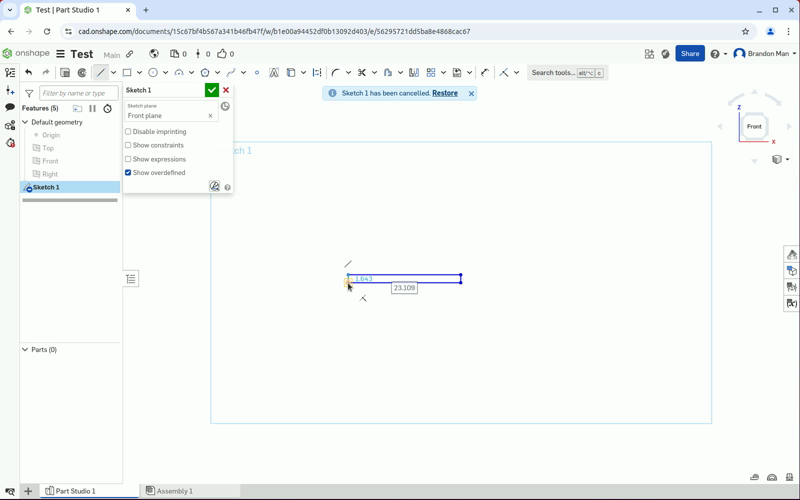
mouse_move(437, 281)
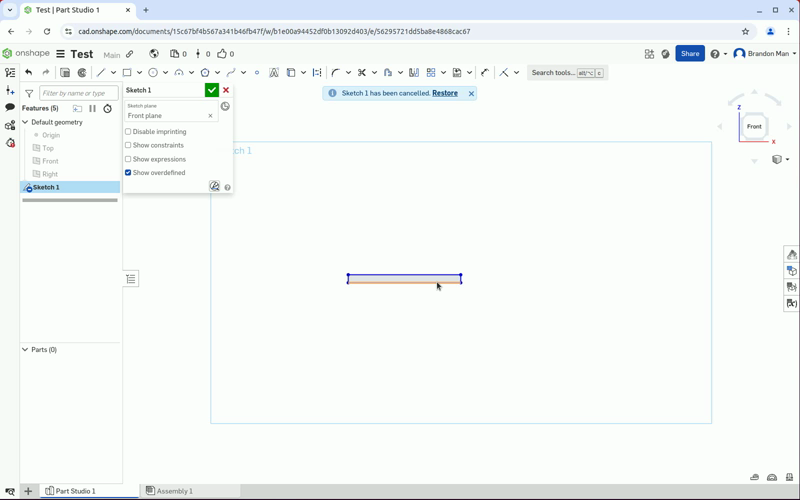
scroll(6)
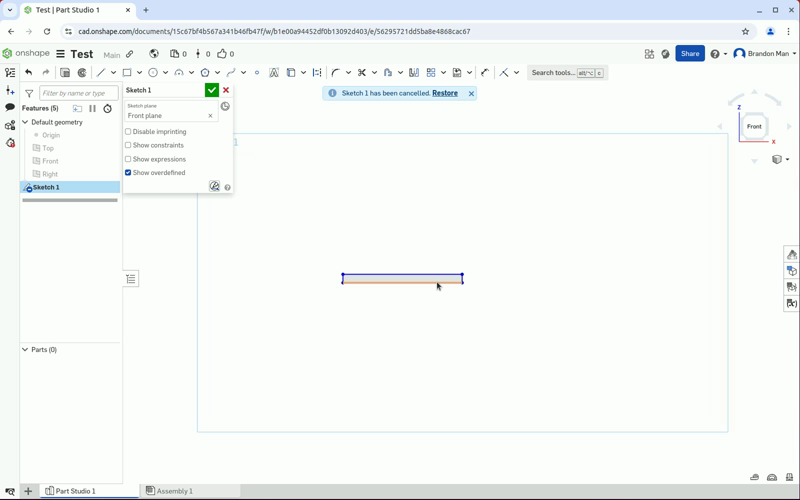
scroll(6)
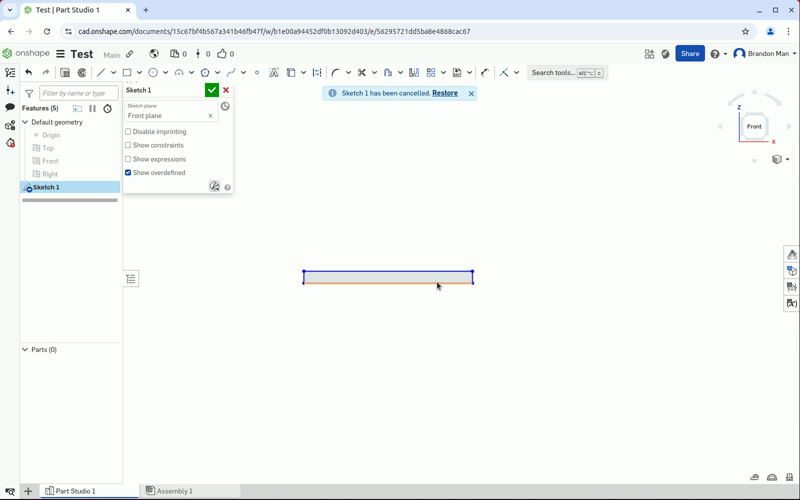
scroll(6)
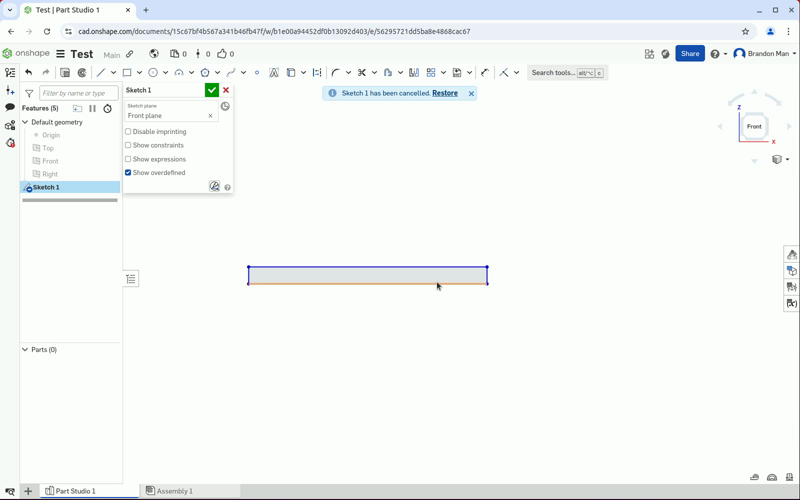
scroll(6)
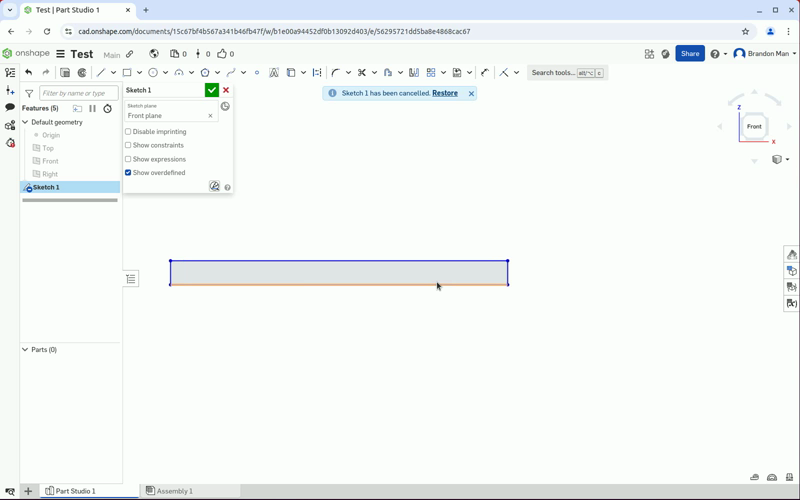
scroll(6)
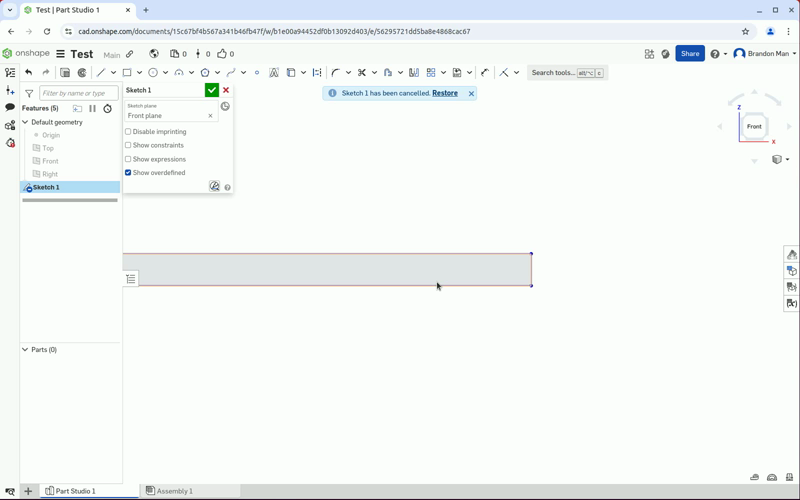
scroll(6)
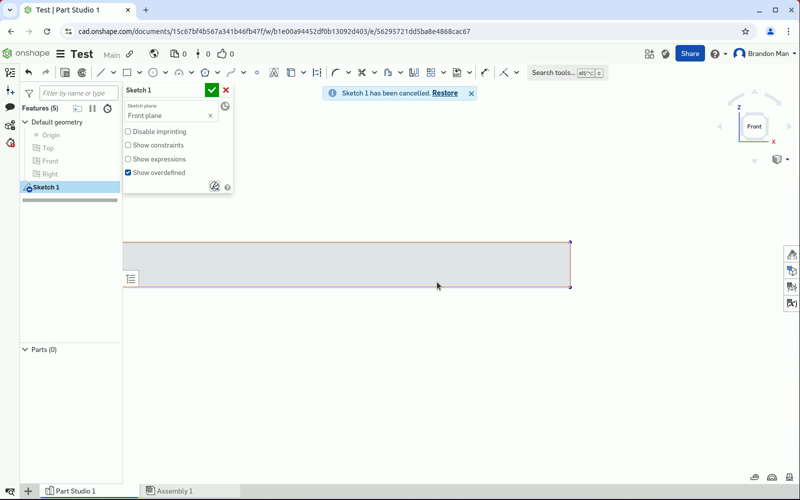
scroll(6)
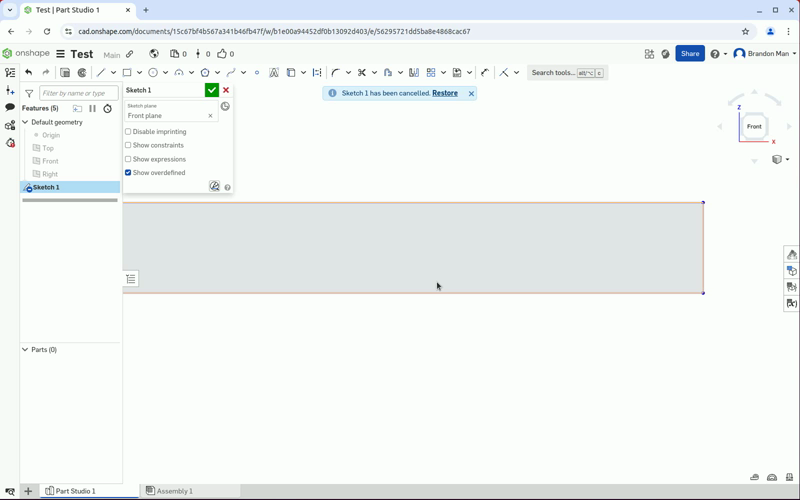
click(437, 281)
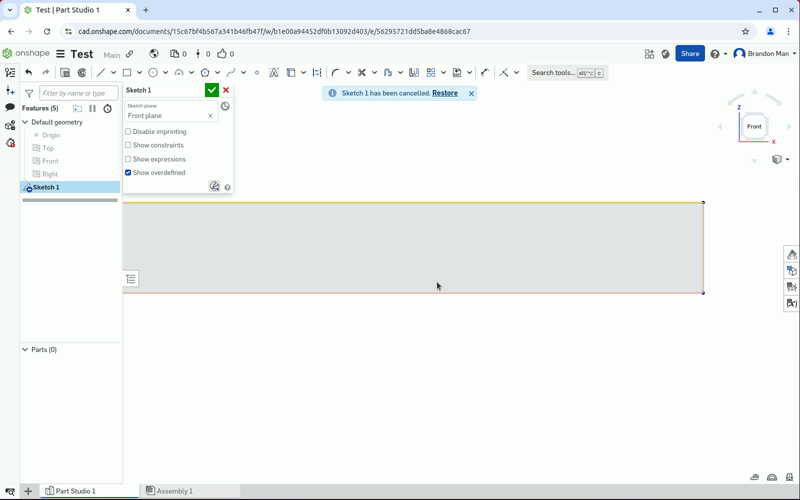
scroll(-6)
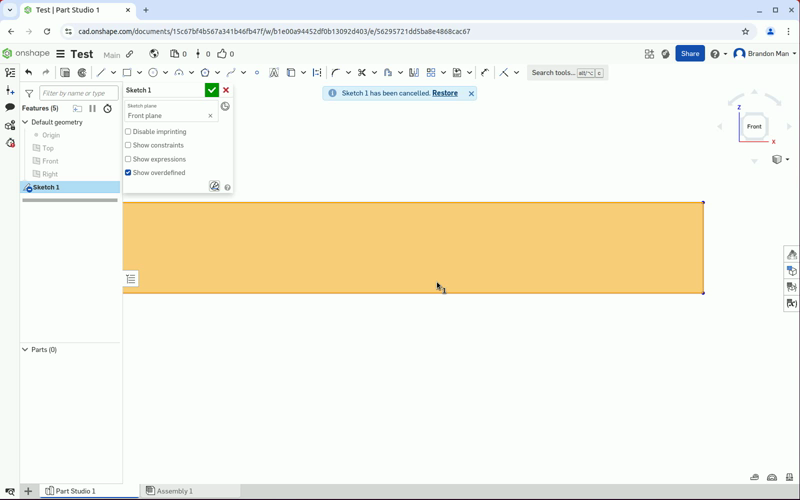
scroll(-6)
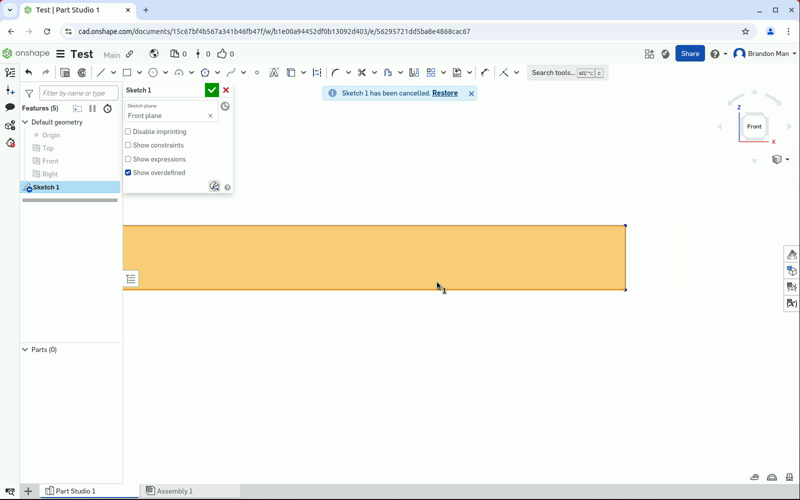
scroll(-6)
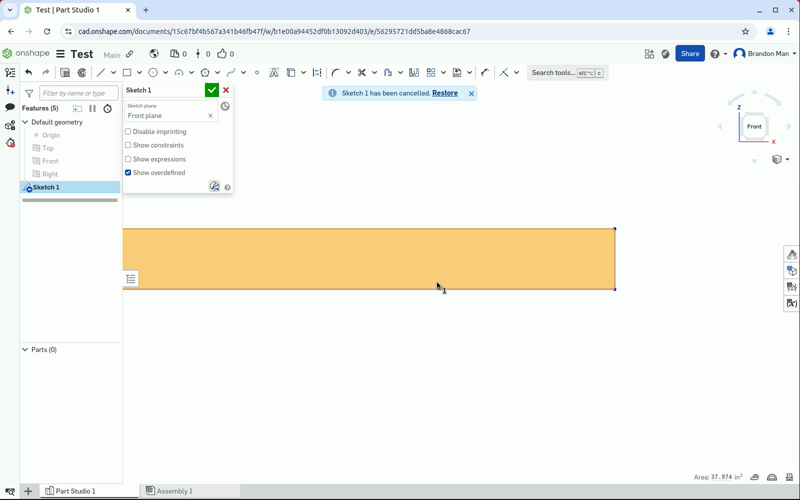
scroll(-6)
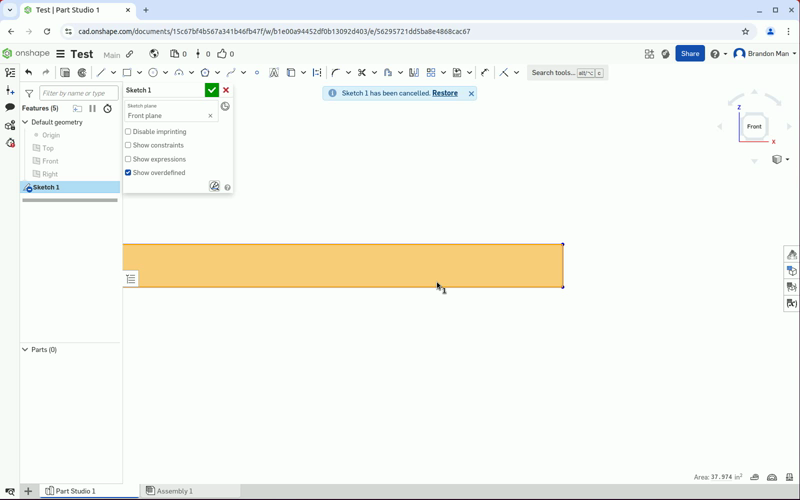
scroll(-6)
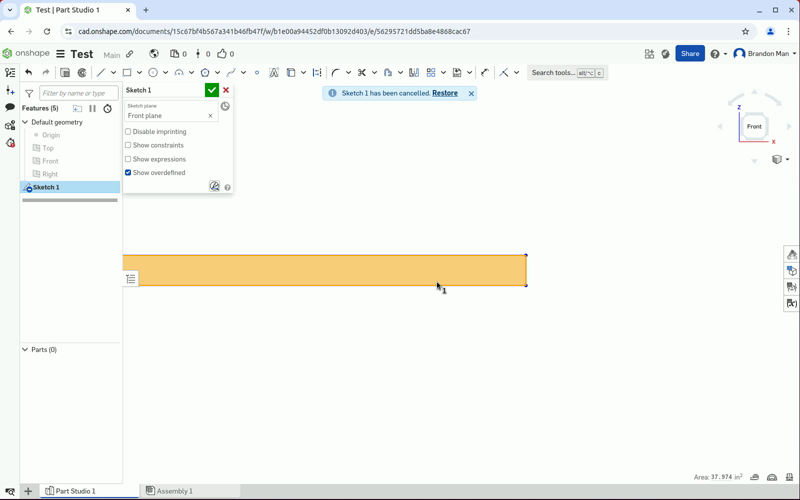
scroll(-6)
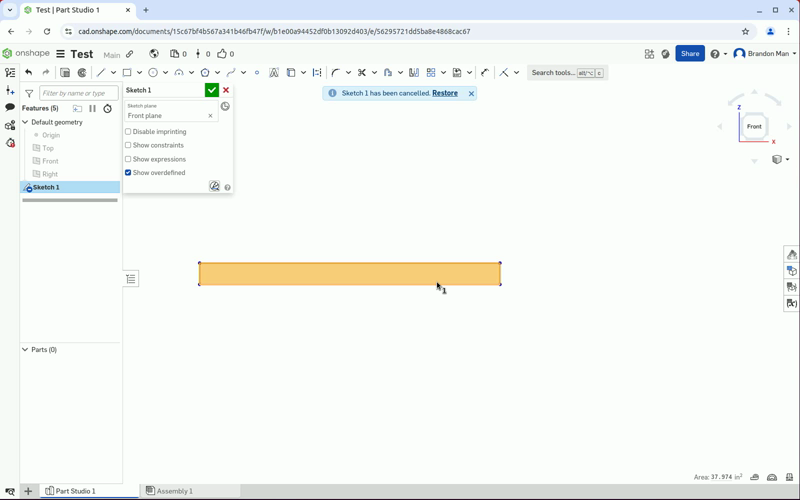
scroll(-6)
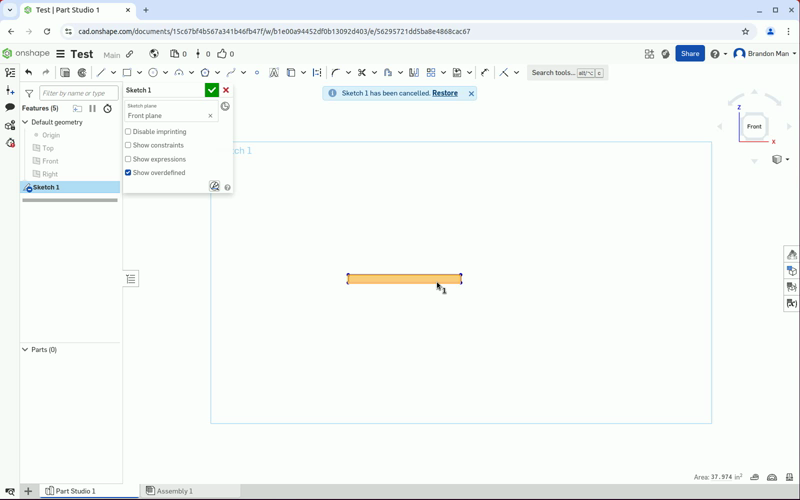
mouse_move(73, 352)
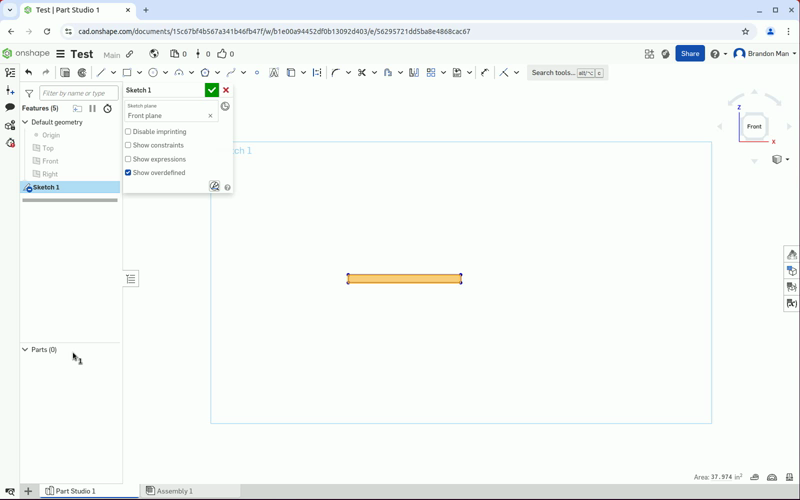
key(shift+y)
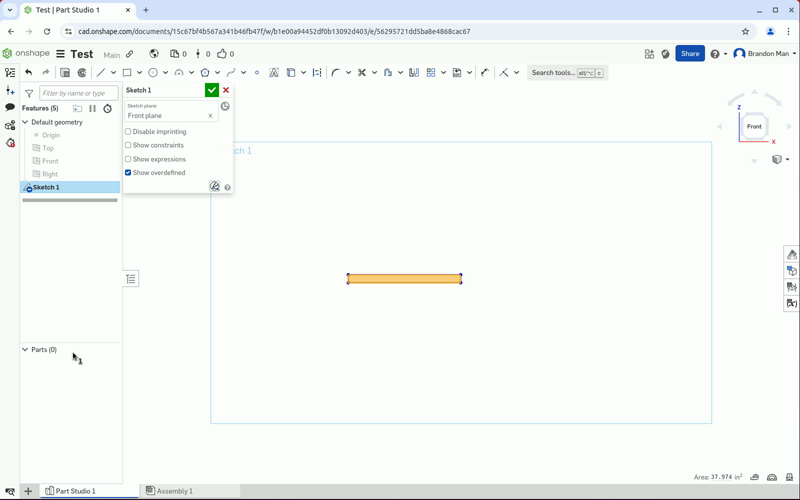
key(shift+e)
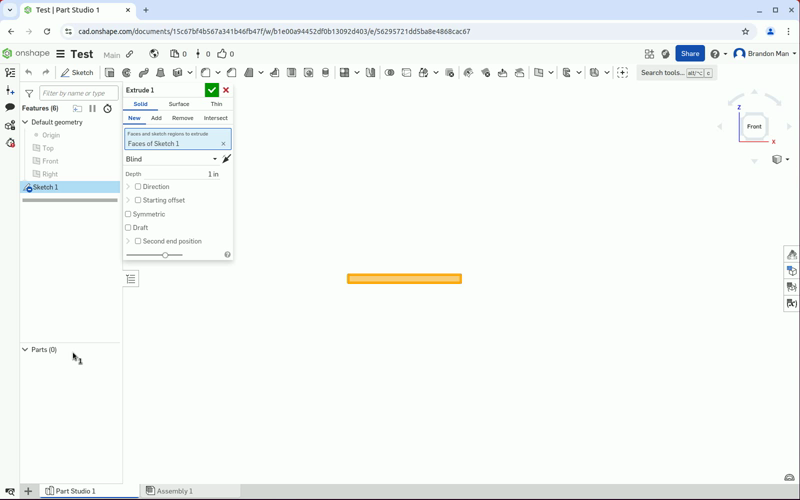
mouse_move(143, 106)
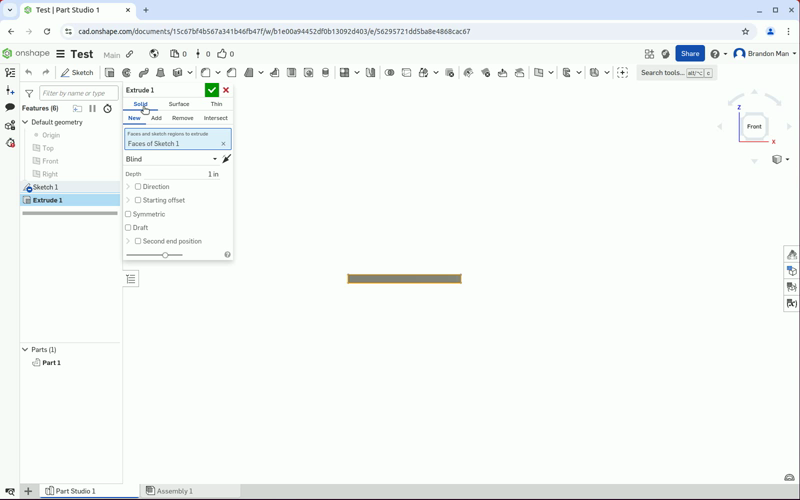
click(143, 106)
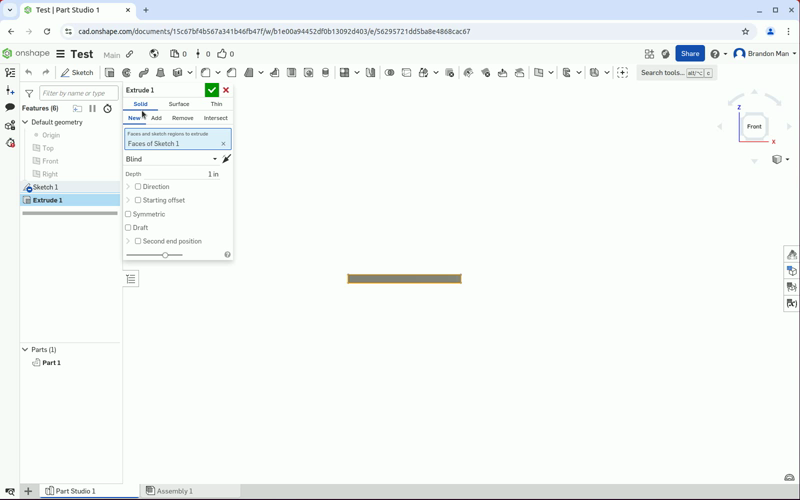
mouse_move(137, 120)
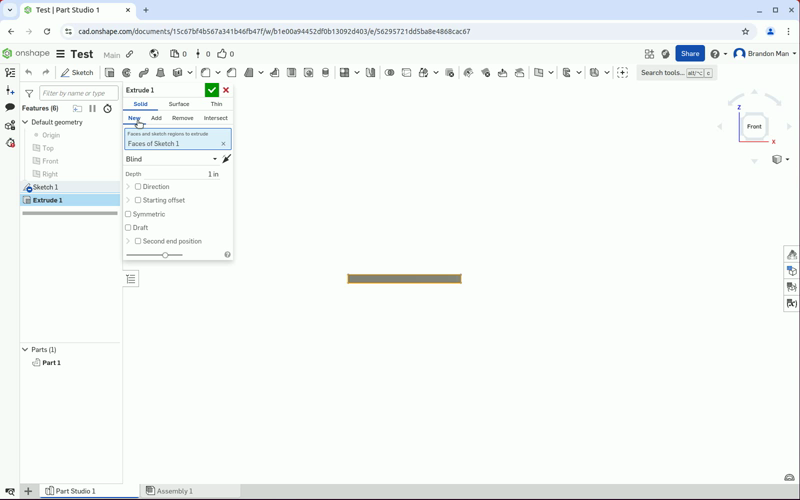
click(137, 120)
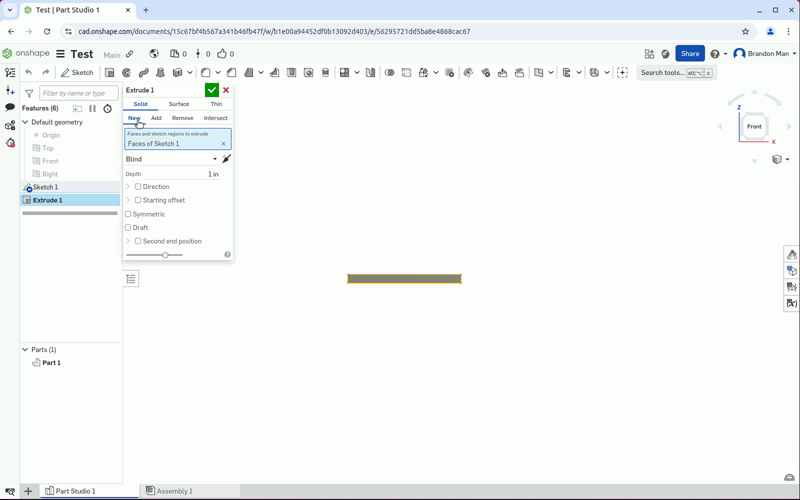
key(tab, 4)
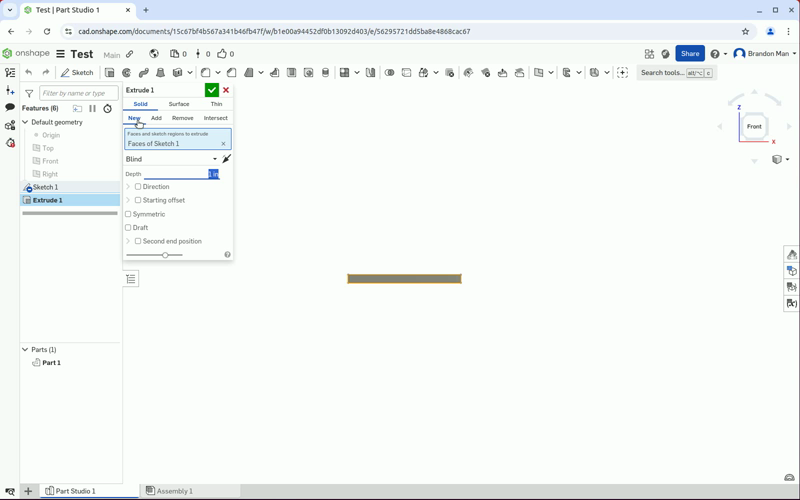
text(1.685)
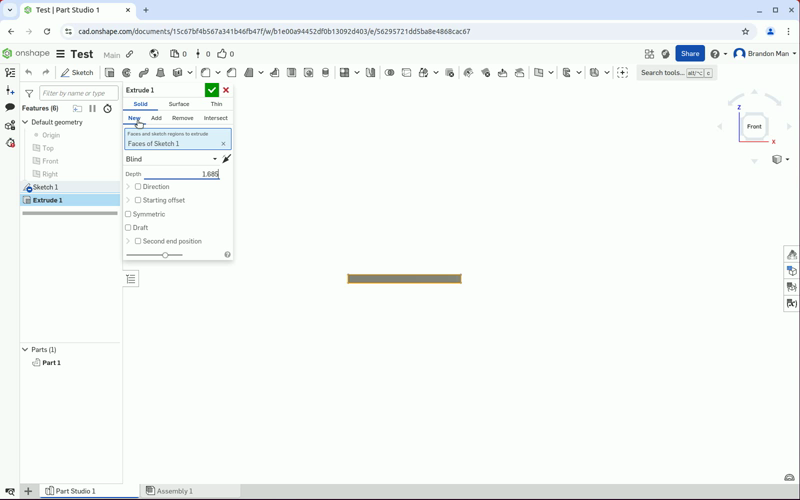
key(enter)
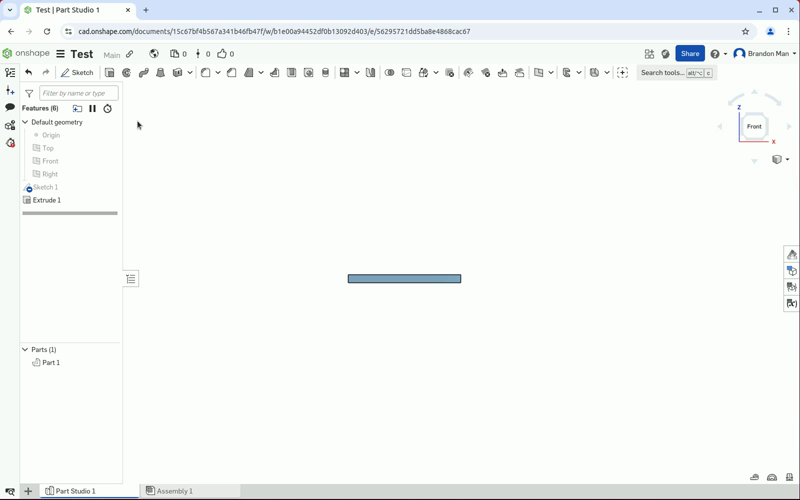
key(shift+h)
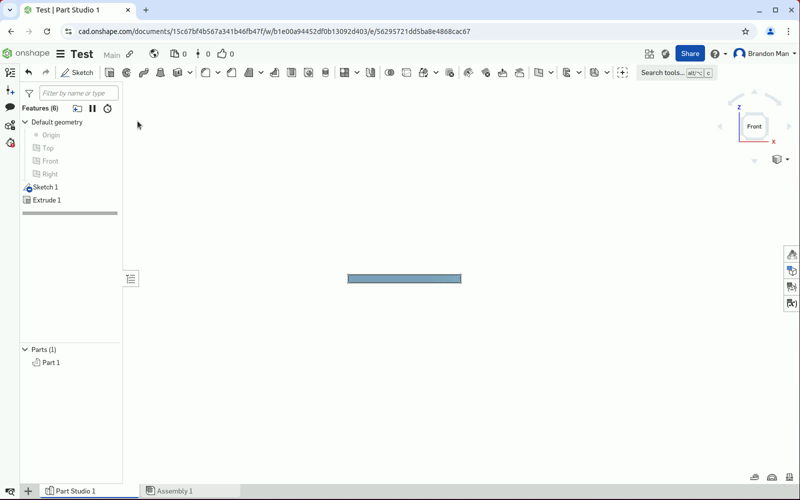
key(shift+h)
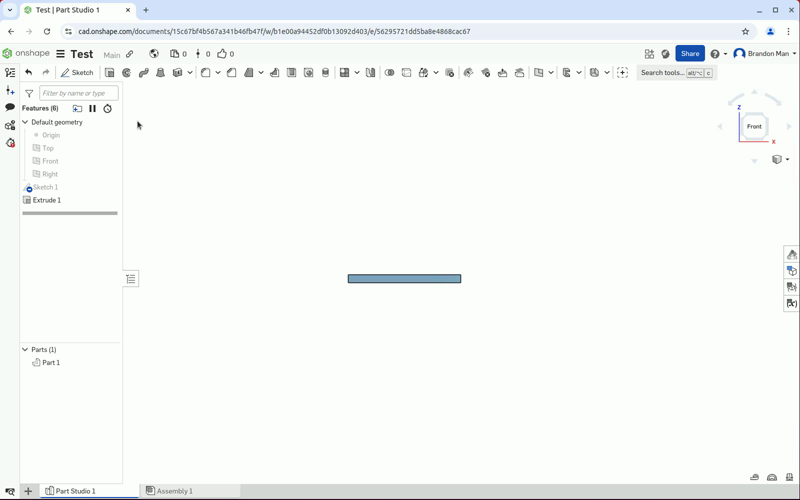
mouse_move(73, 189)
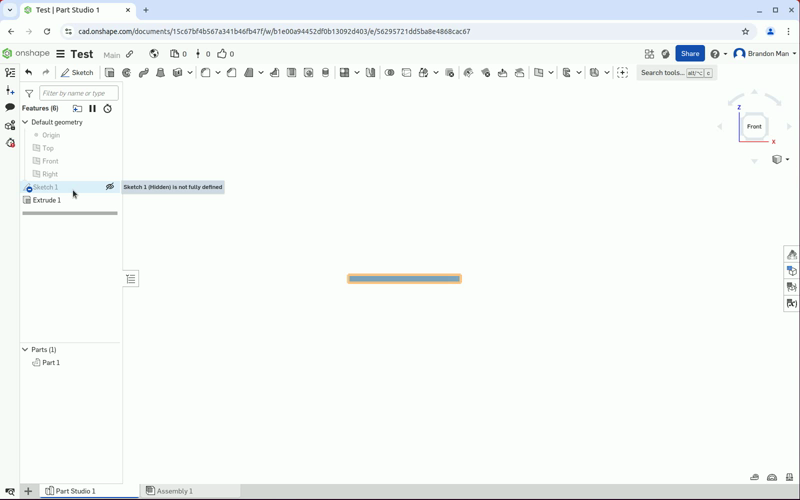
click(73, 189)
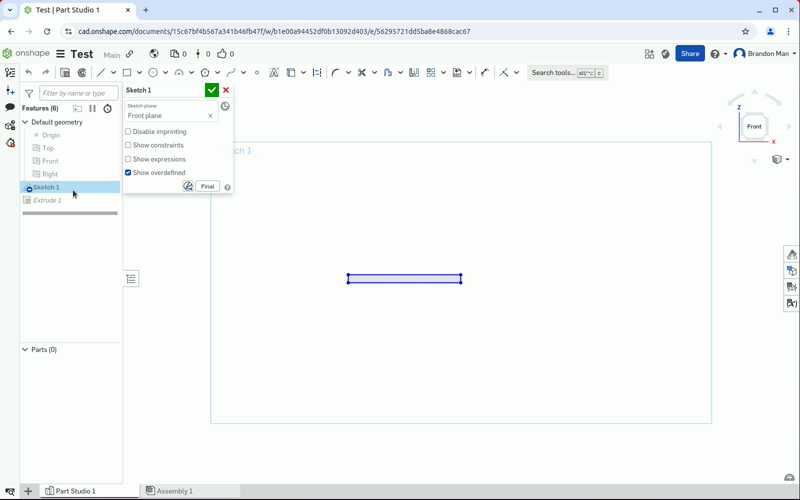
mouse_move(229, 92)
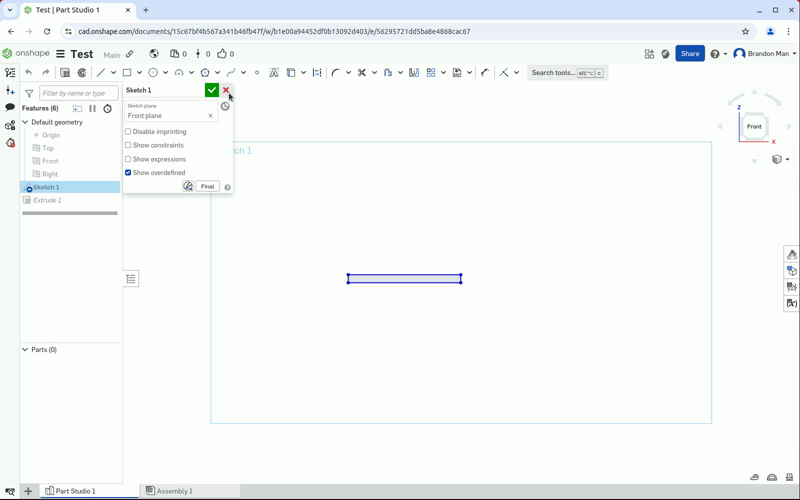
click(229, 92)
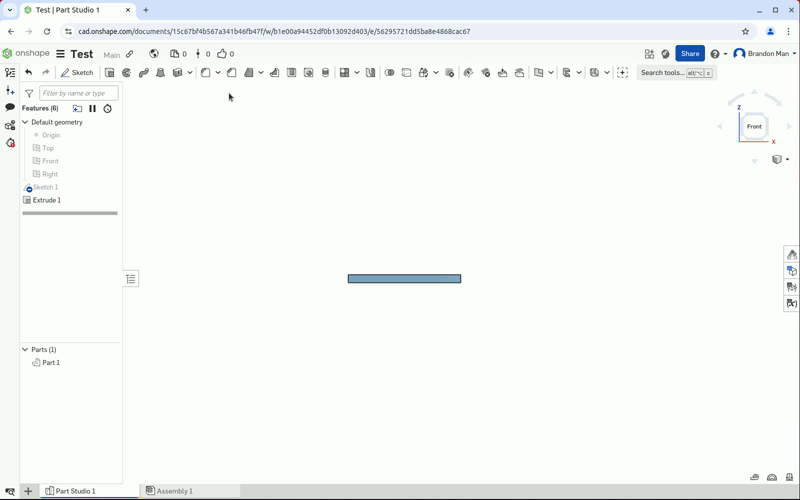
mouse_move(73, 352)
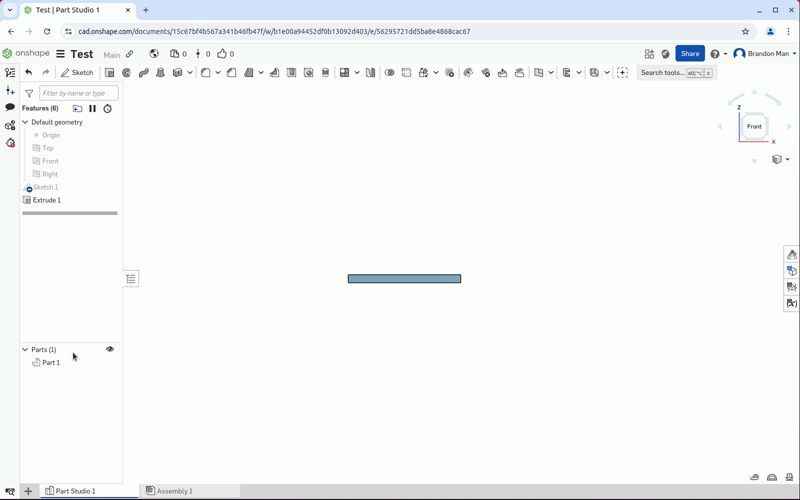
key(y)
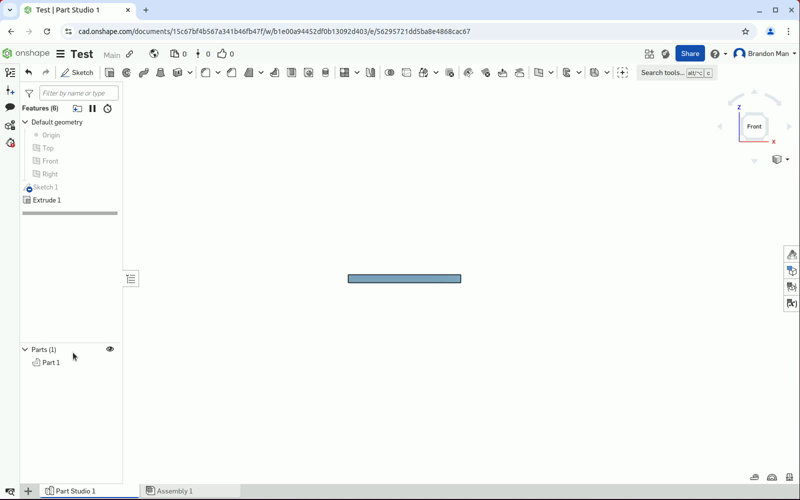
key(shift+p)
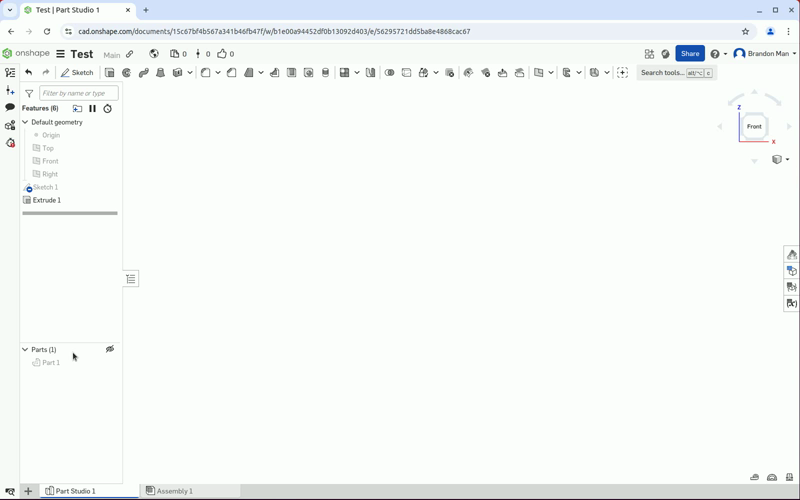
key(space)
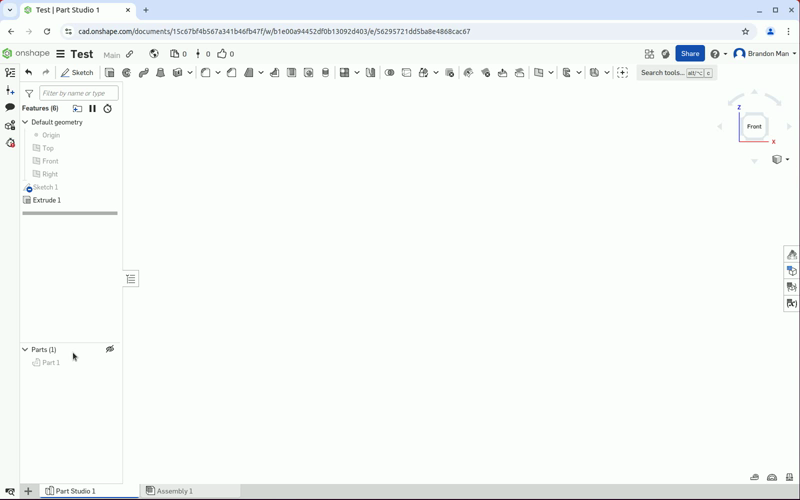
key_down(shift)
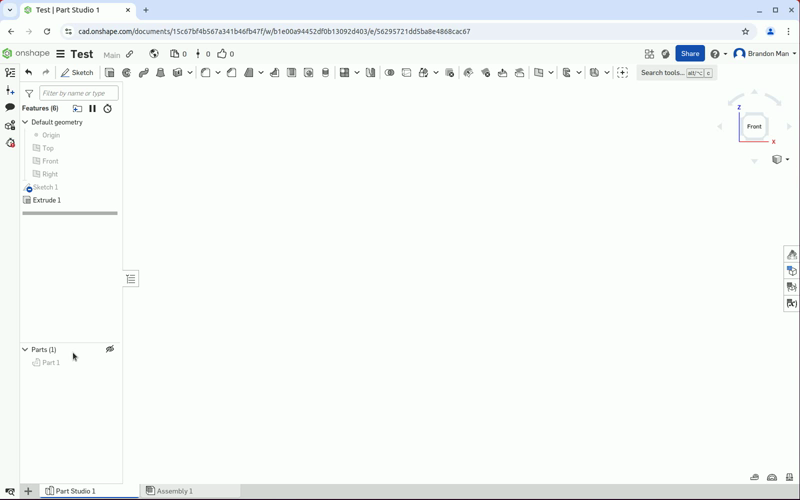
key(left)
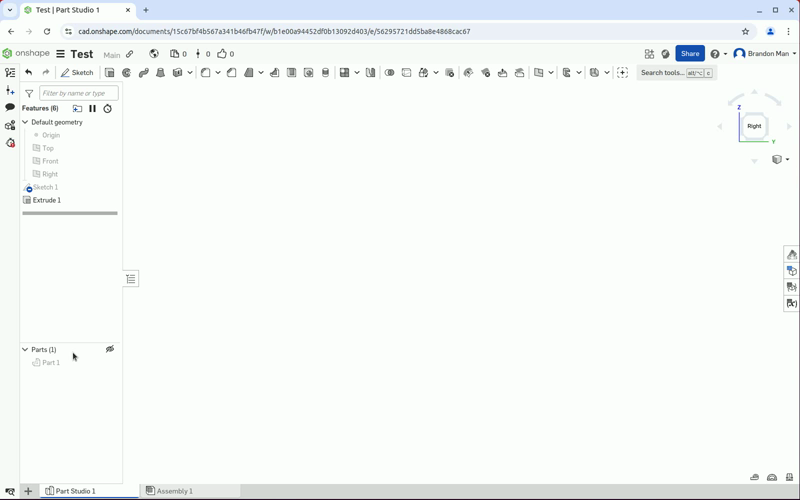
key_up(shift)
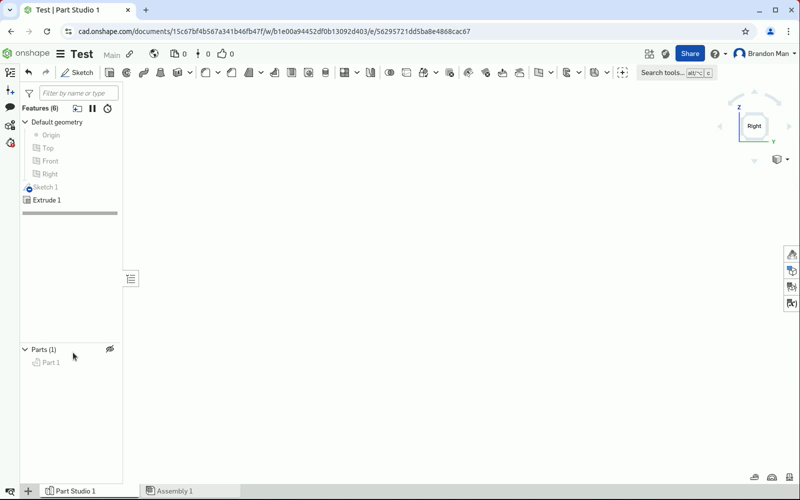
mouse_move(73, 352)
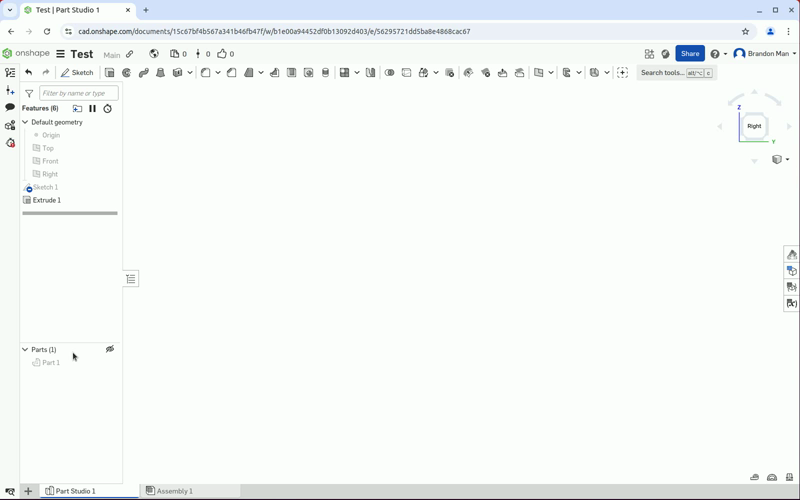
key(shift+y)
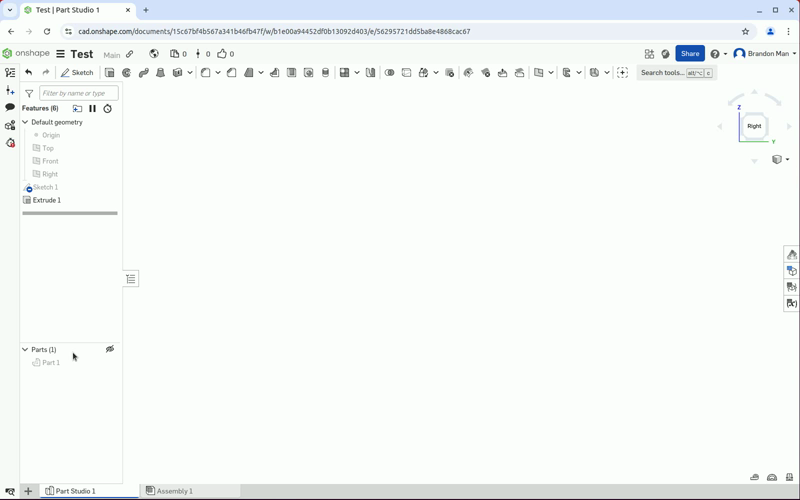
key(shift+s)
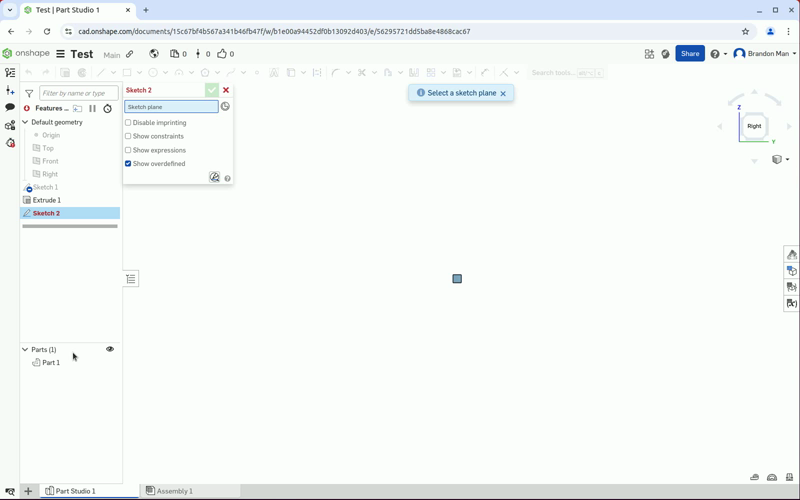
mouse_move(73, 176)
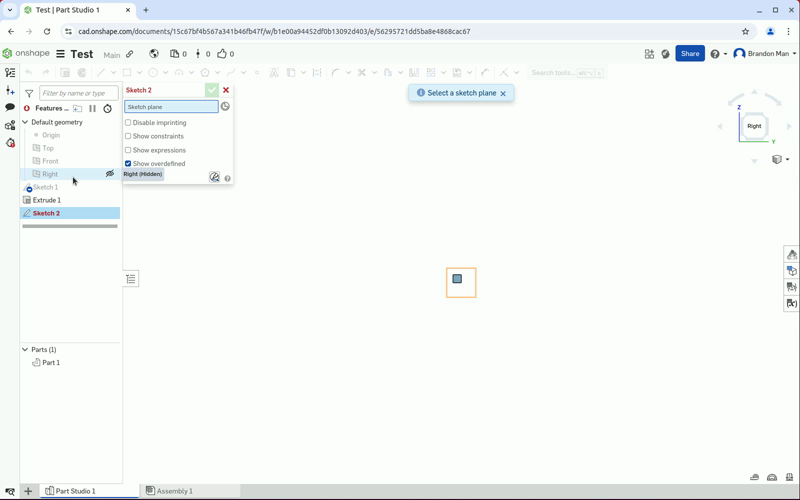
click(73, 176)
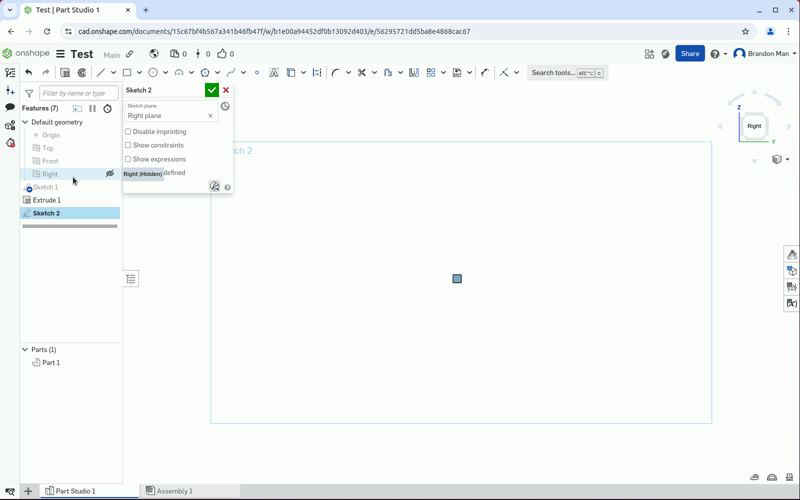
mouse_move(73, 352)
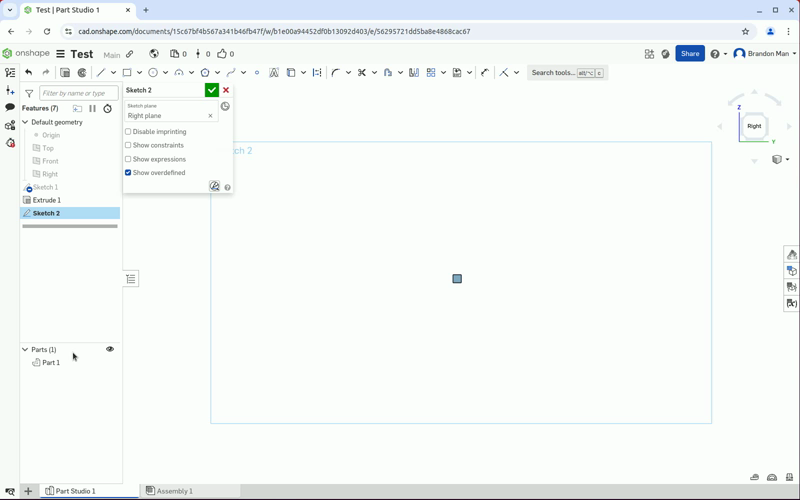
key(y)
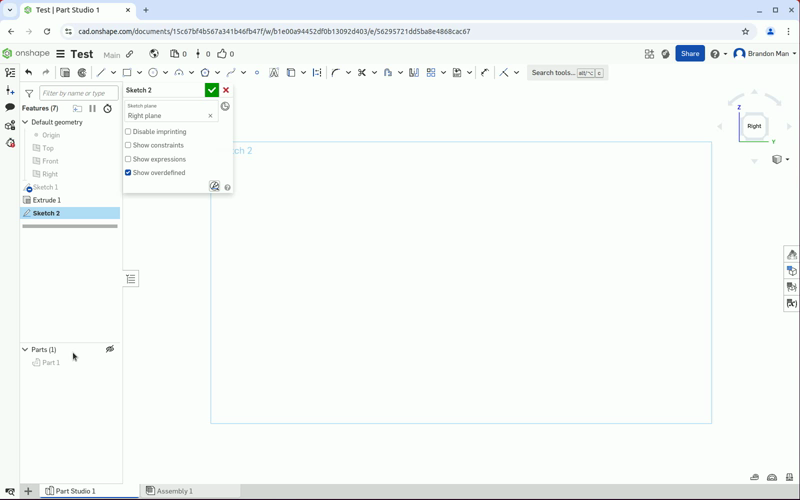
key(l)
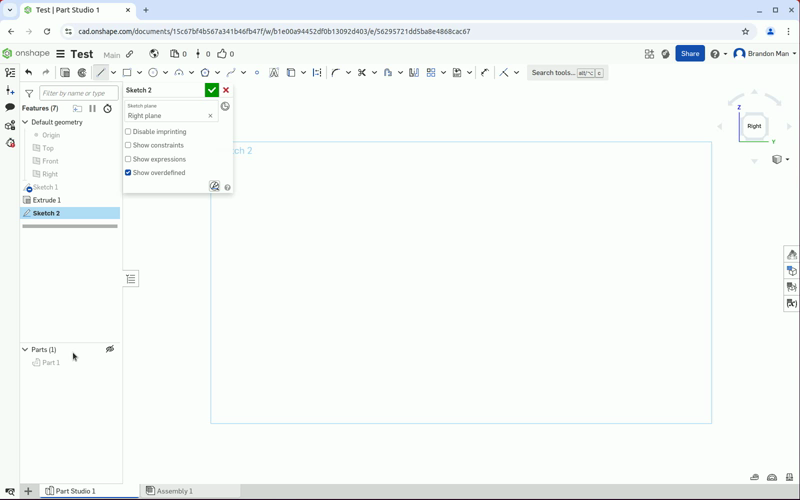
key_down(shift)
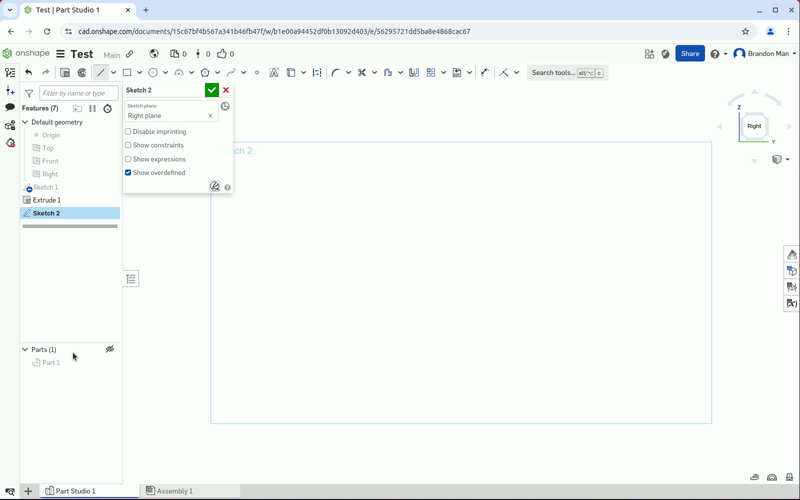
mouse_move(454, 280)
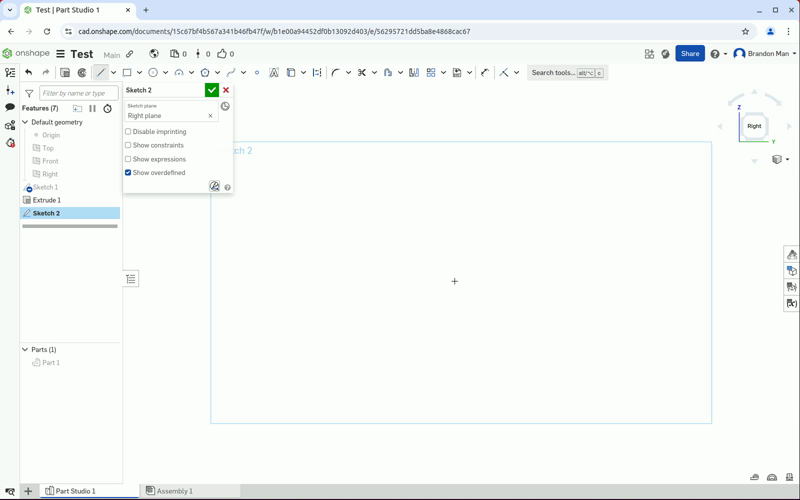
click(454, 280)
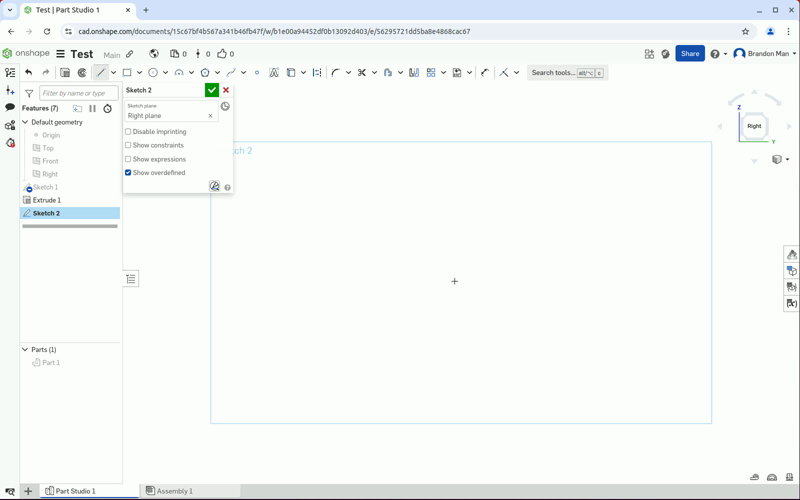
key_up(shift)
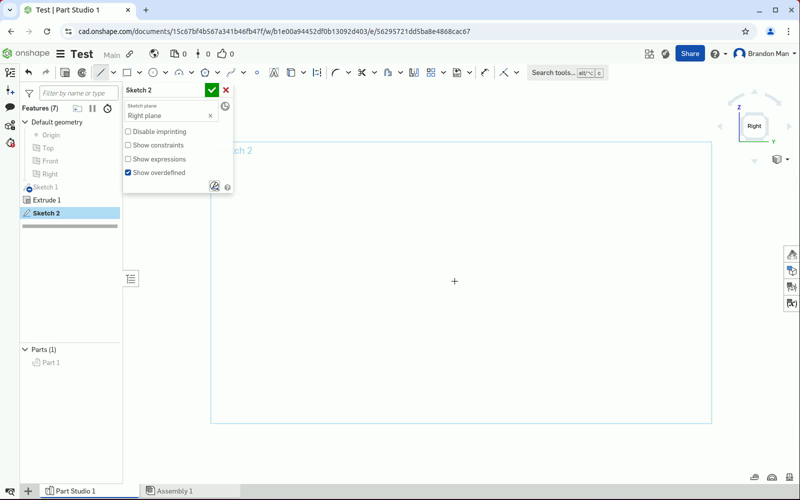
key_down(shift)
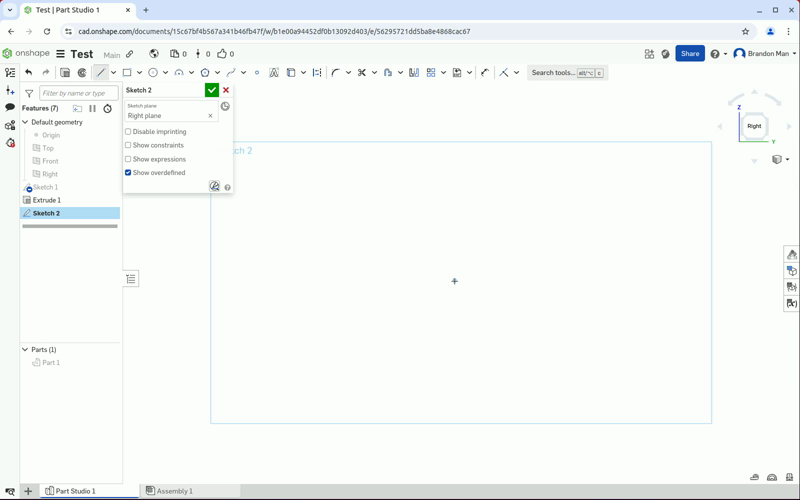
mouse_move(484, 280)
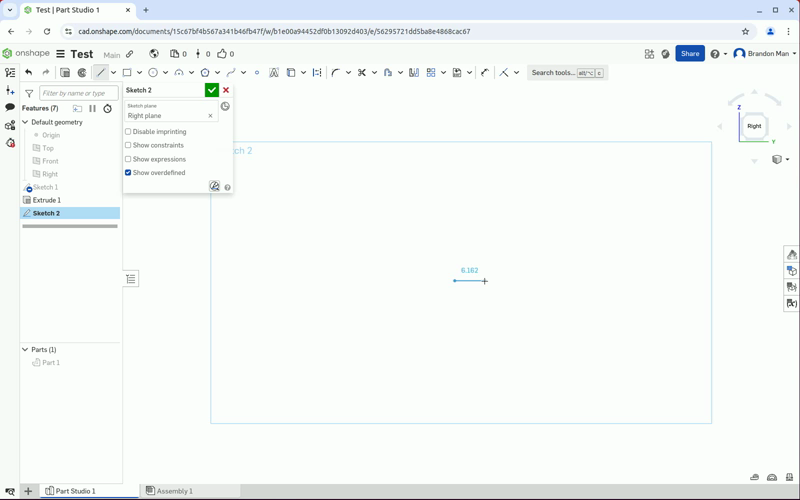
mouse_move(458, 280)
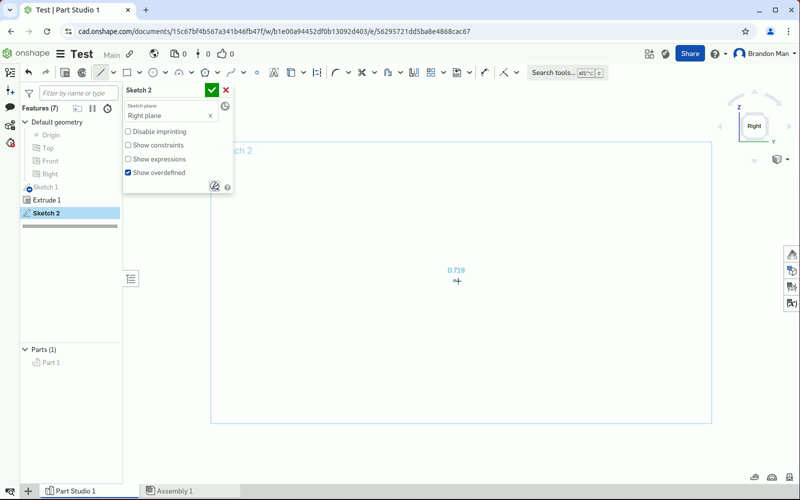
scroll(6)
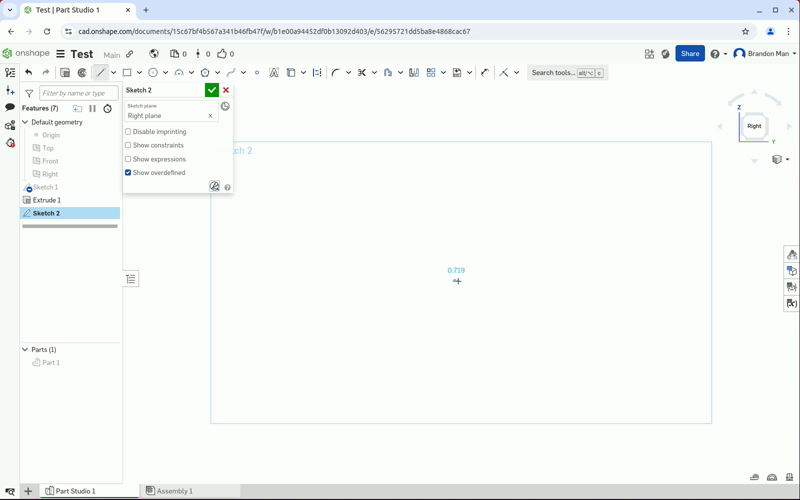
scroll(6)
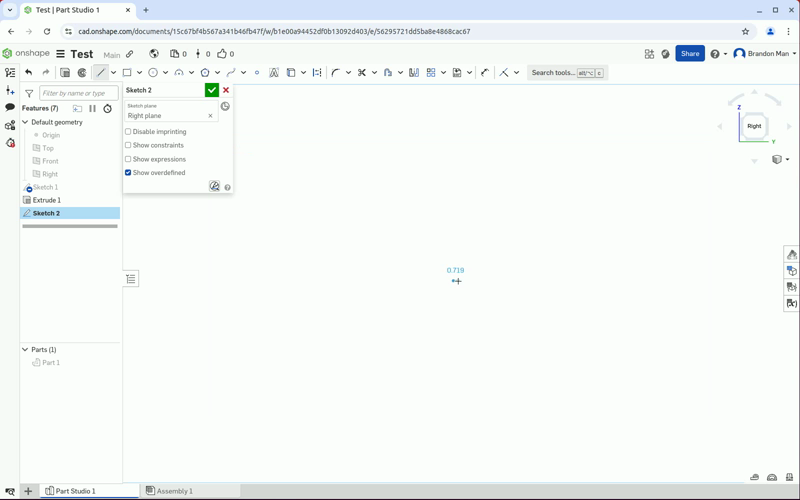
scroll(6)
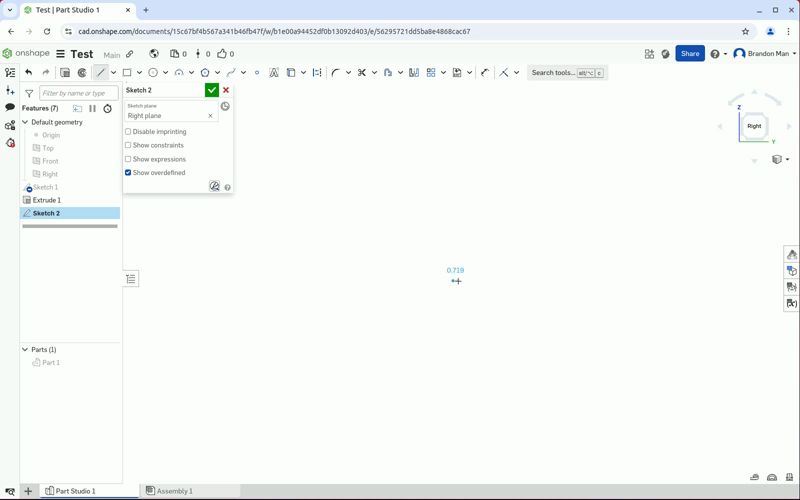
scroll(6)
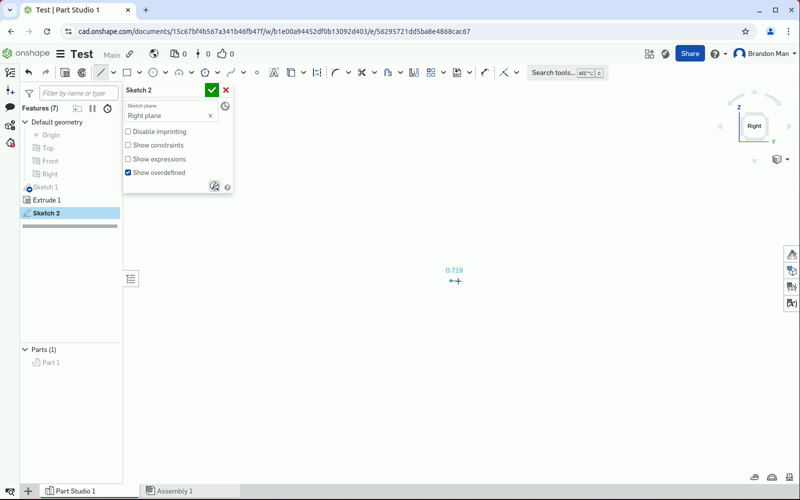
scroll(6)
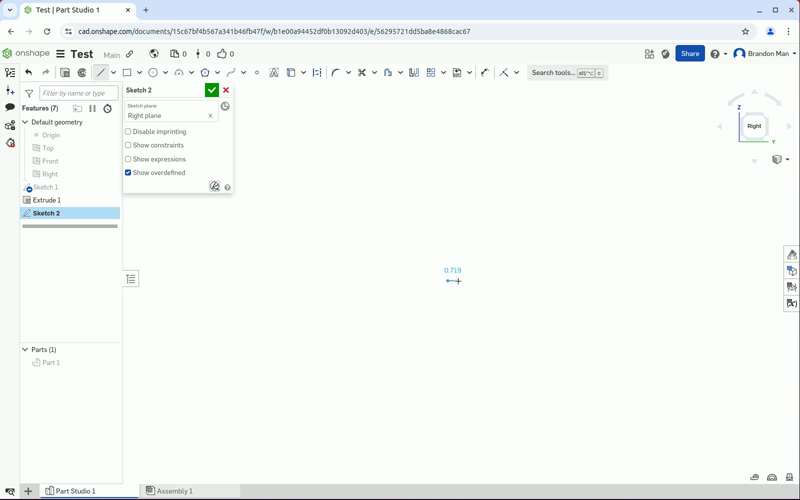
scroll(6)
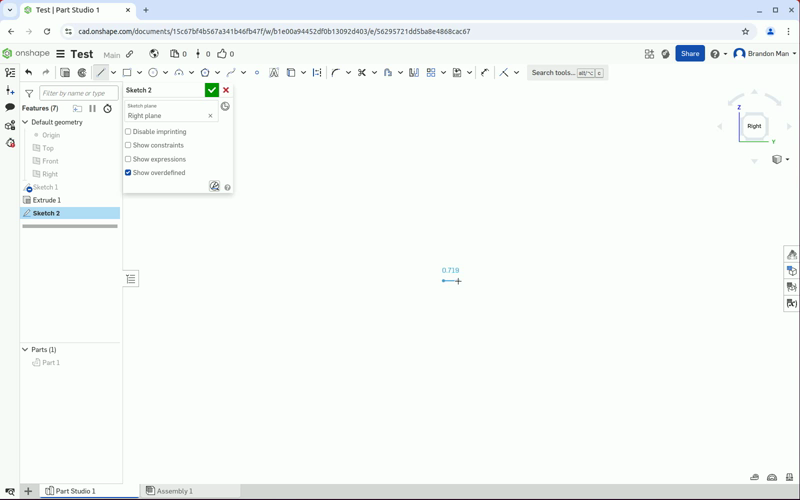
scroll(6)
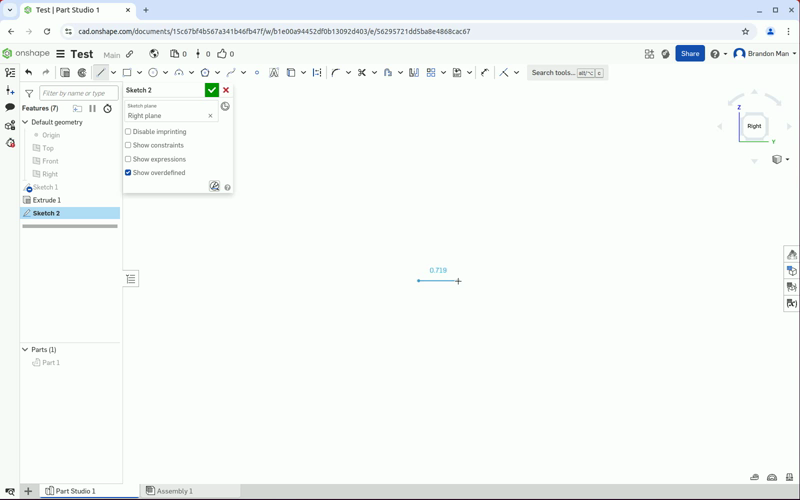
click(458, 280)
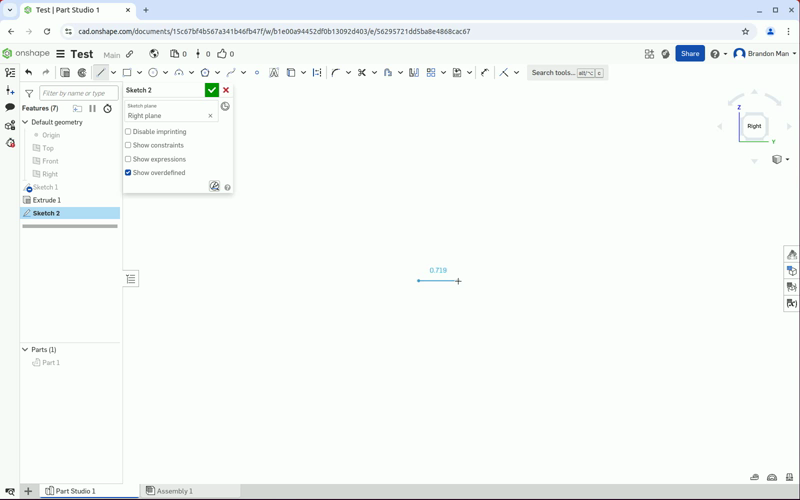
scroll(-6)
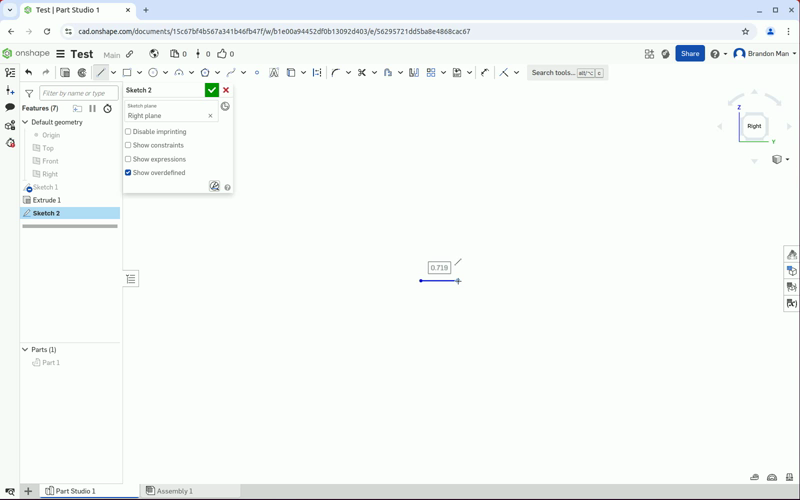
scroll(-6)
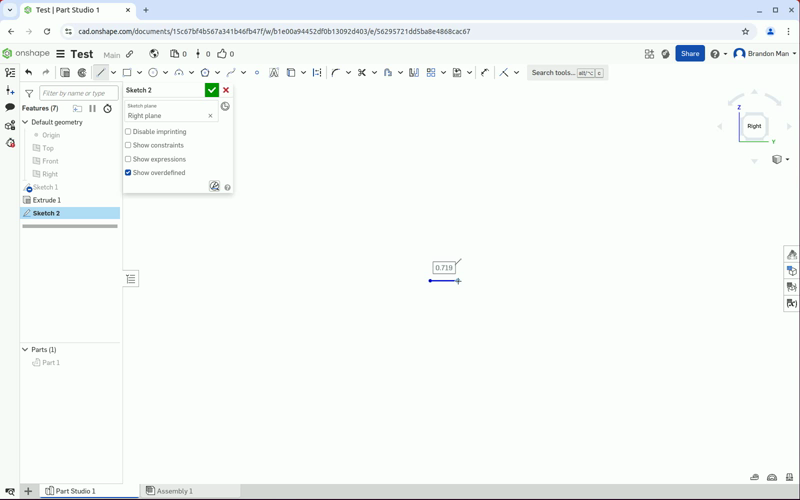
scroll(-6)
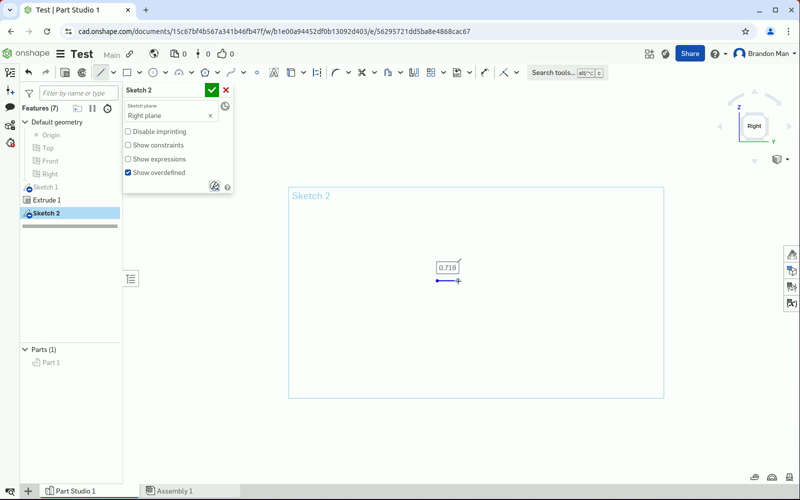
scroll(-6)
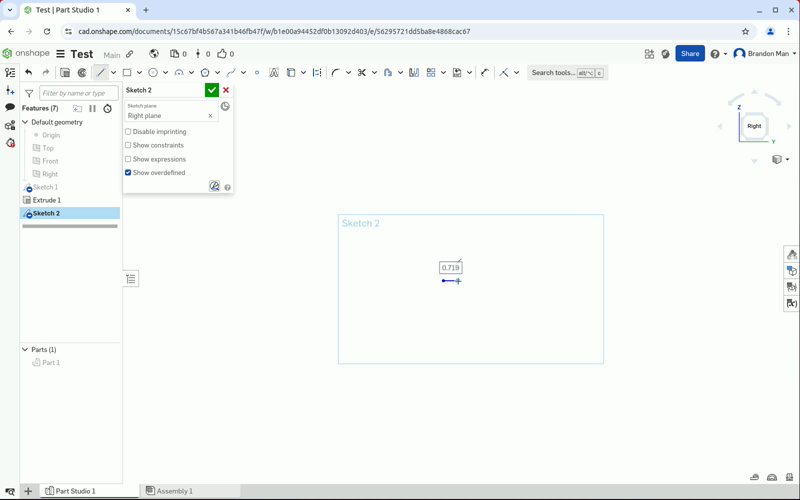
scroll(-6)
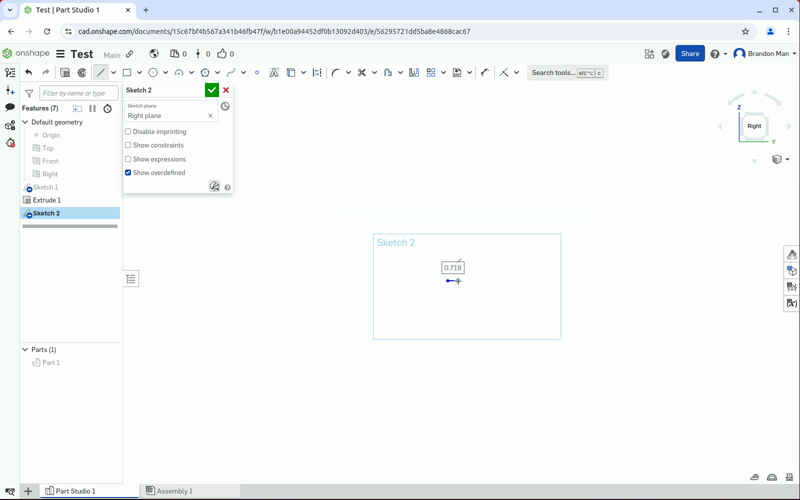
scroll(-6)
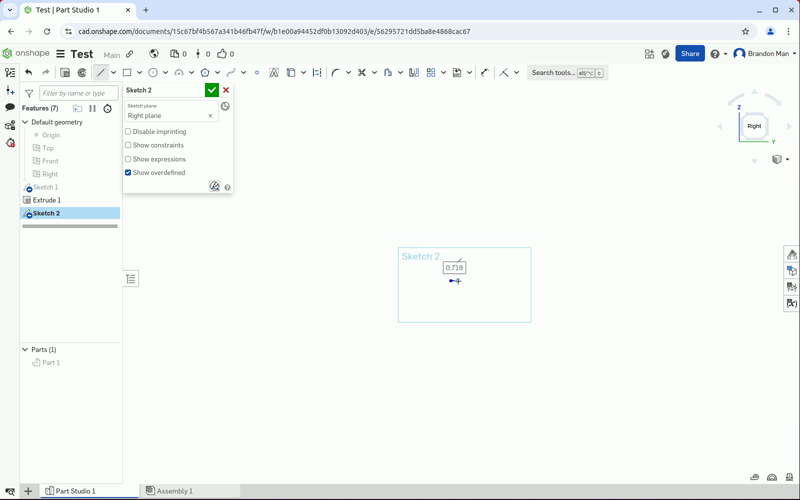
scroll(-6)
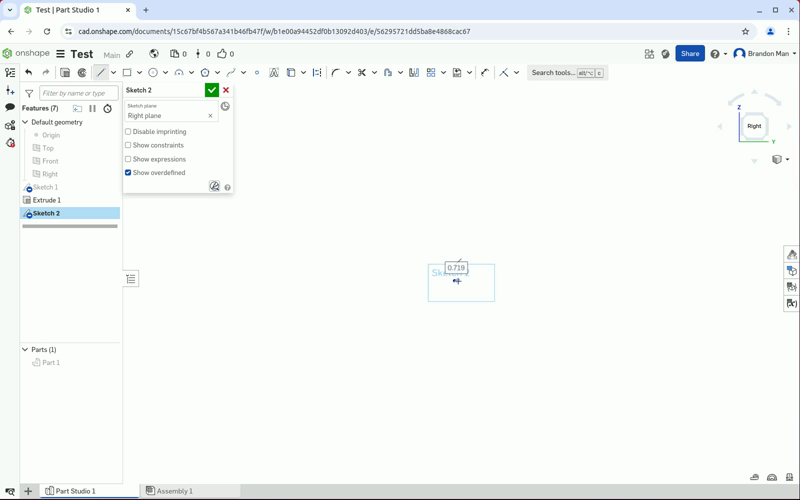
key_up(shift)
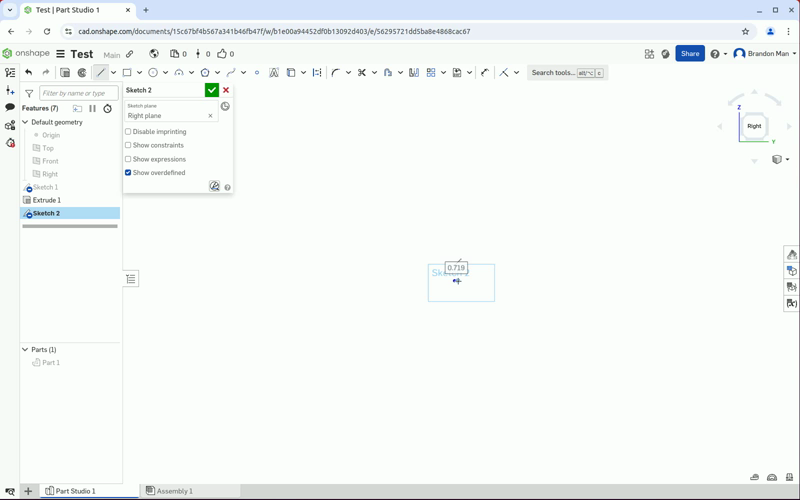
key_down(shift)
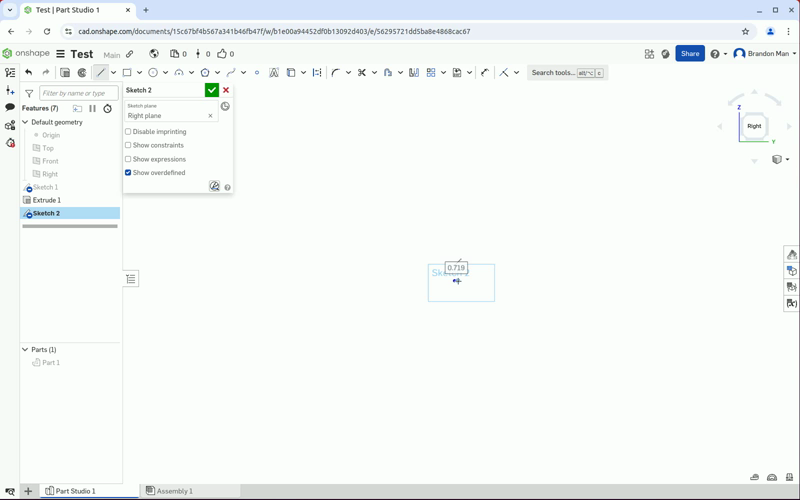
mouse_move(488, 280)
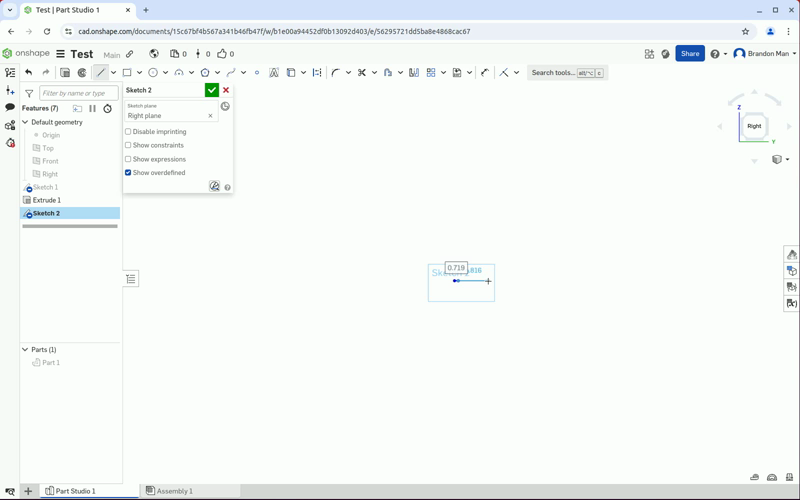
mouse_move(458, 276)
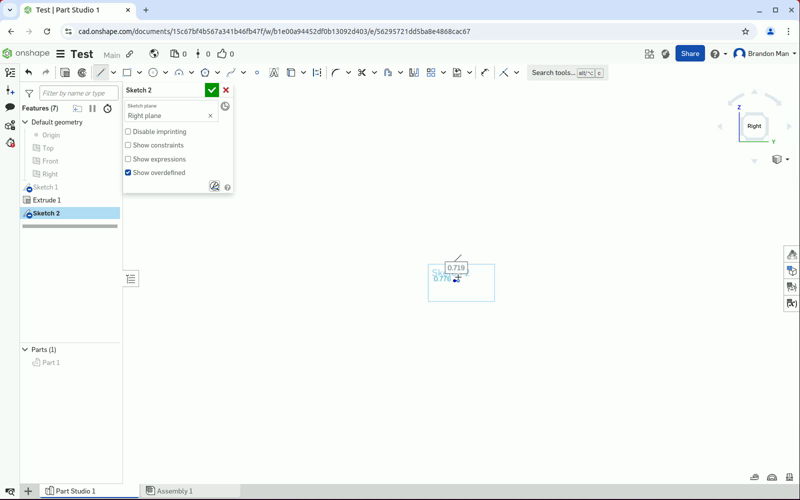
scroll(6)
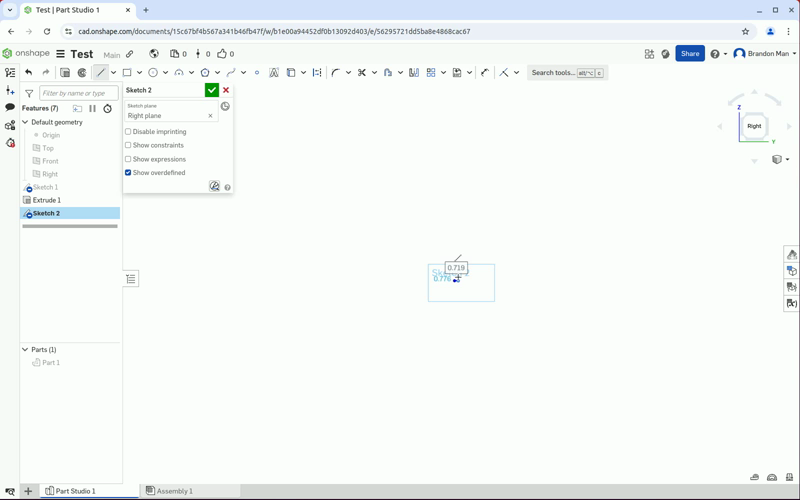
scroll(6)
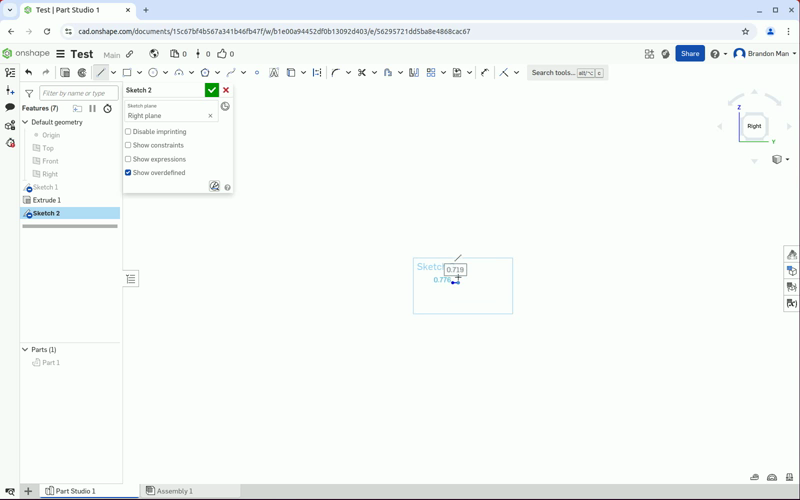
scroll(6)
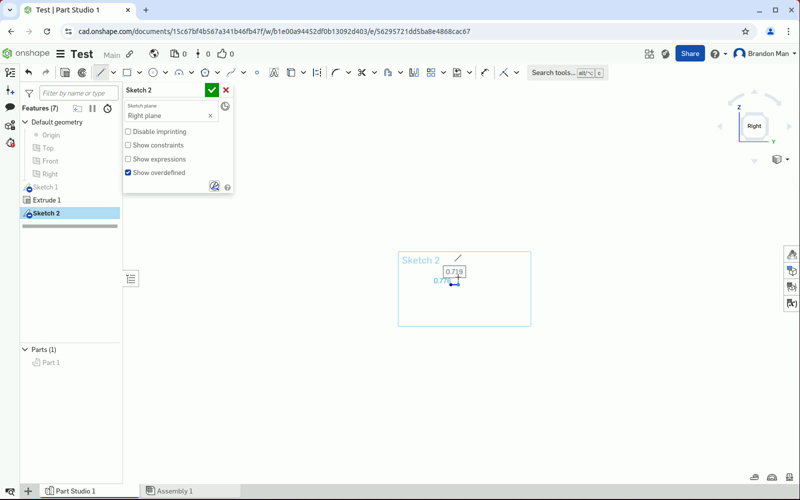
scroll(6)
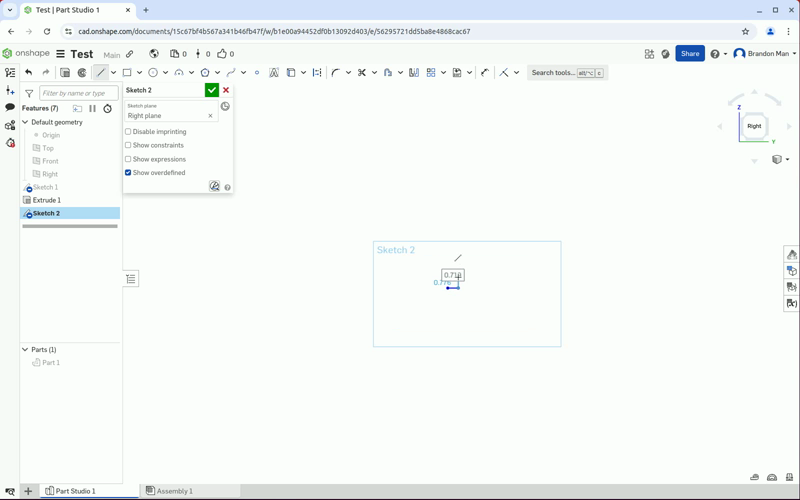
scroll(6)
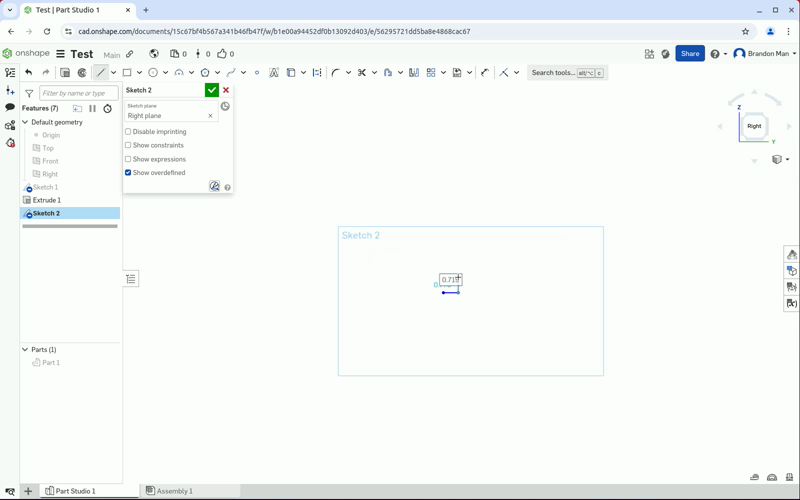
scroll(6)
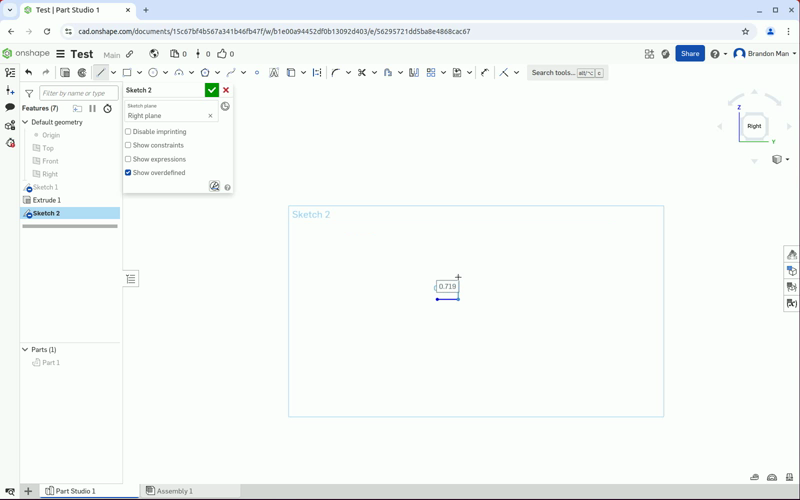
scroll(6)
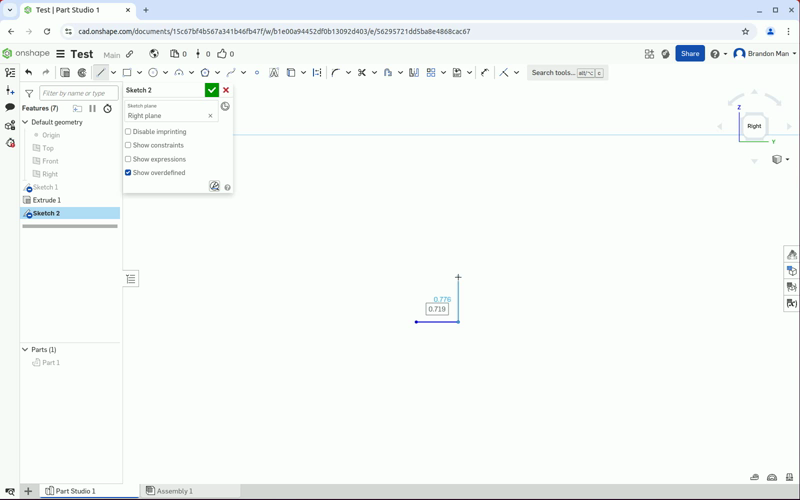
click(458, 276)
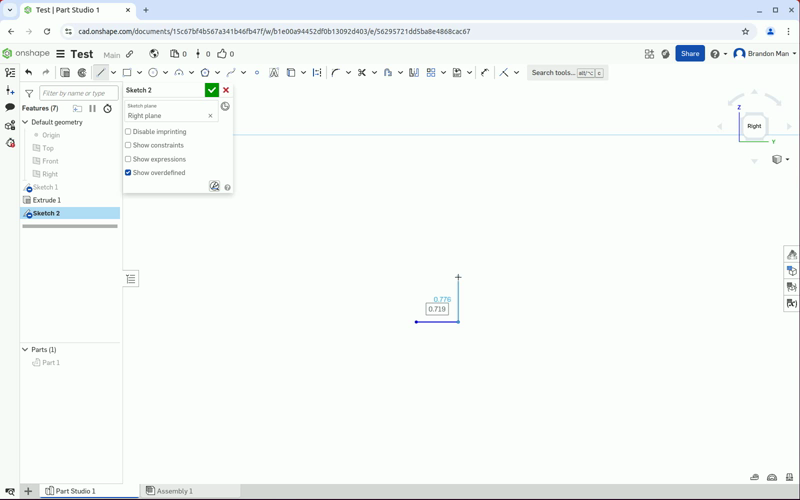
scroll(-6)
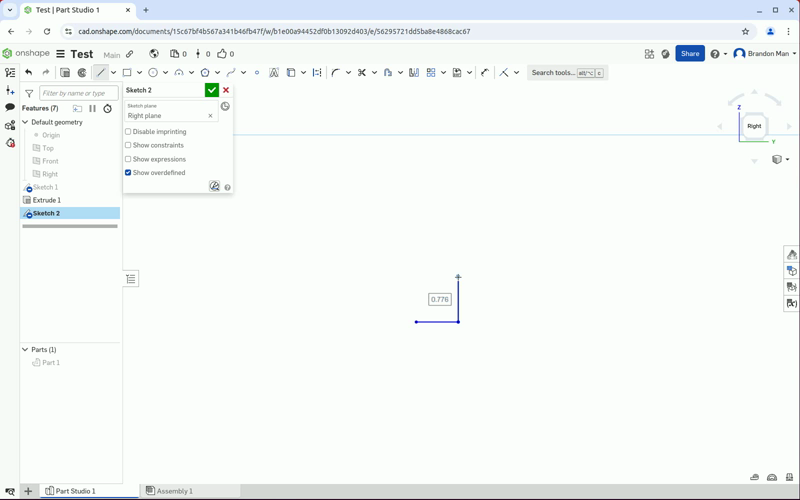
scroll(-6)
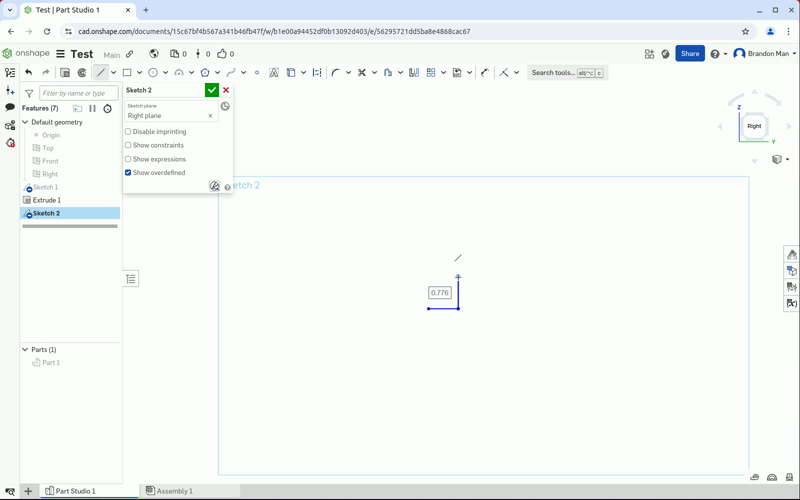
scroll(-6)
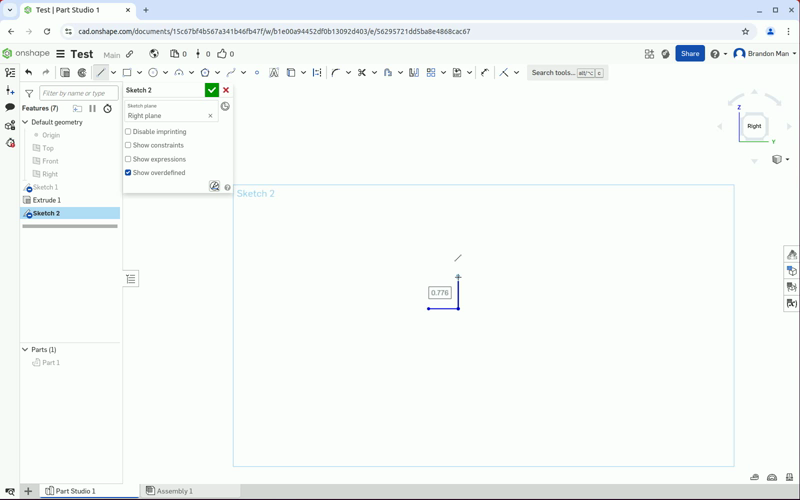
scroll(-6)
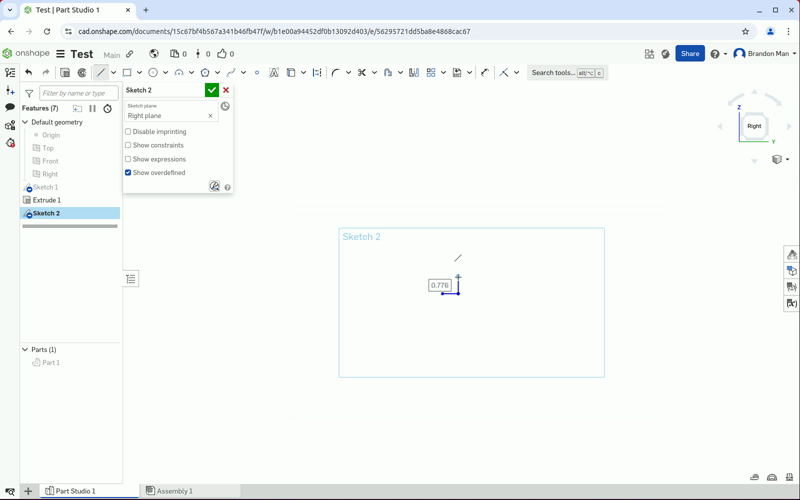
scroll(-6)
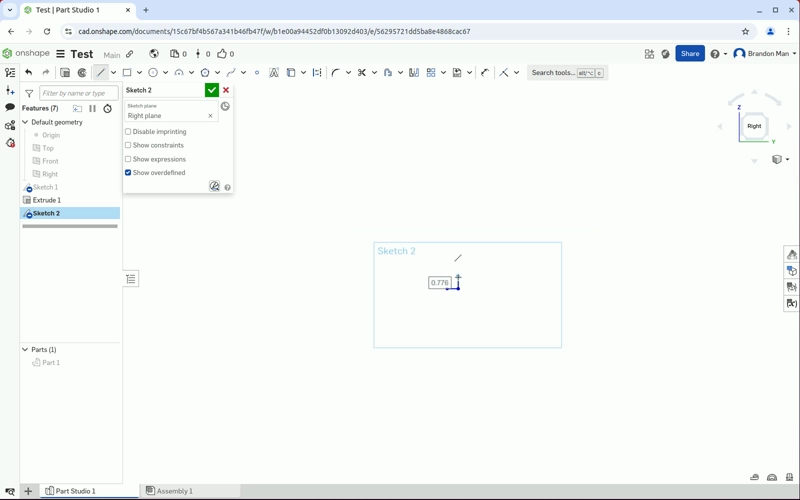
scroll(-6)
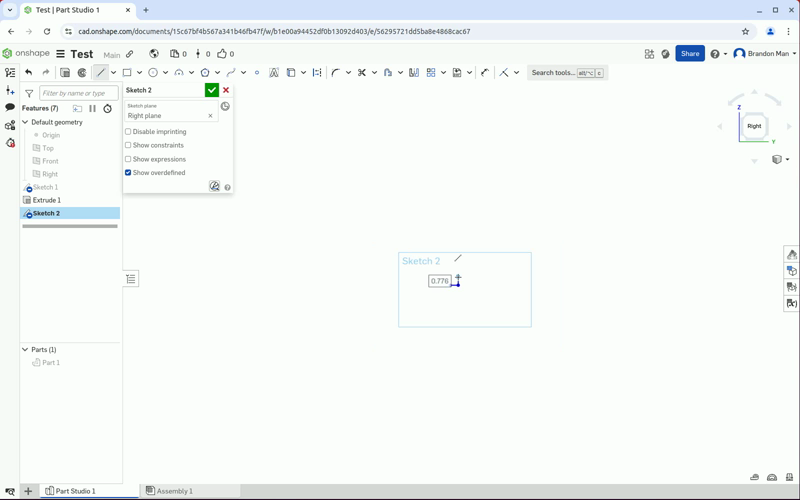
scroll(-6)
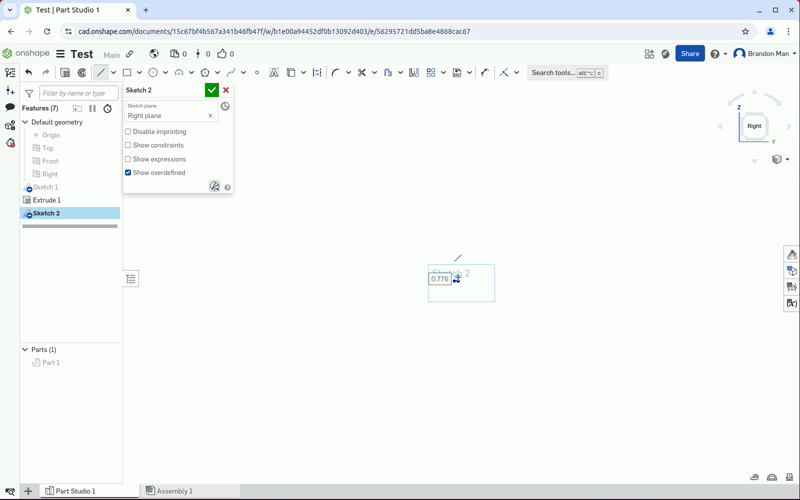
key_up(shift)
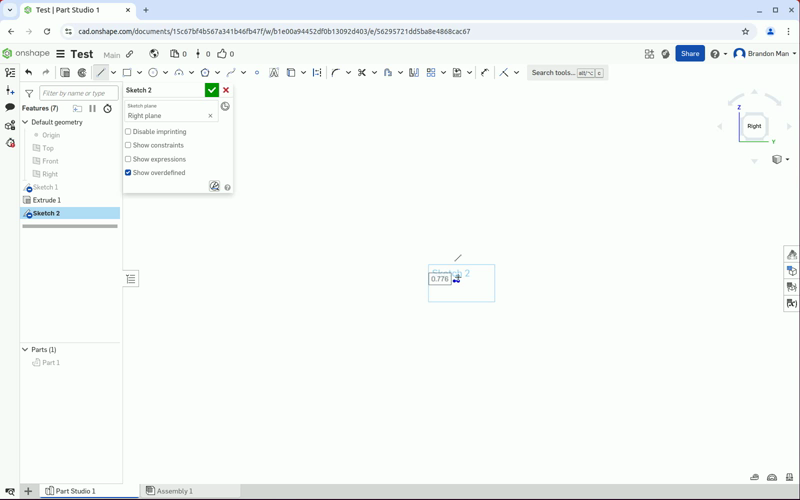
key_down(shift)
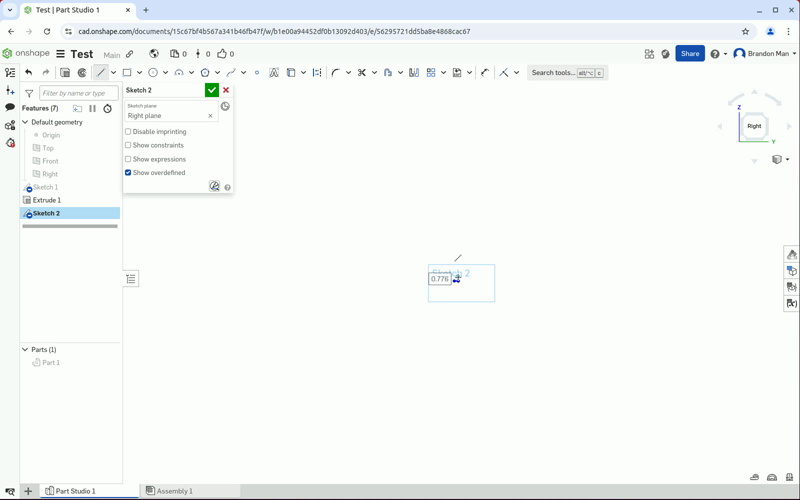
mouse_move(488, 276)
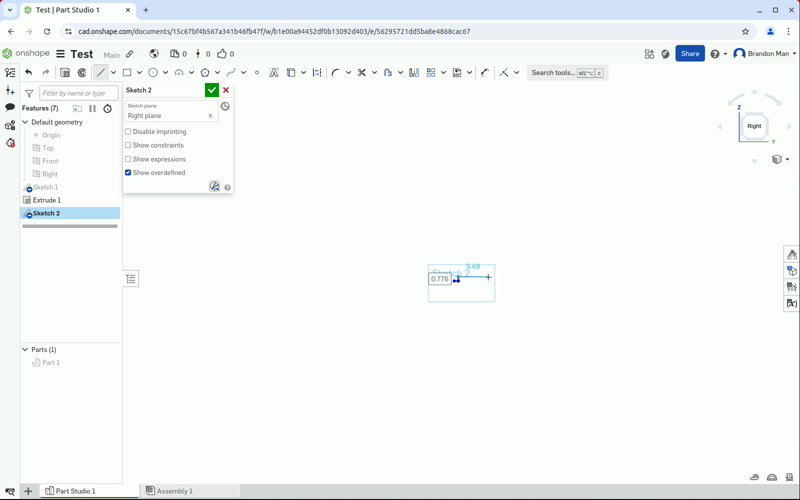
mouse_move(454, 276)
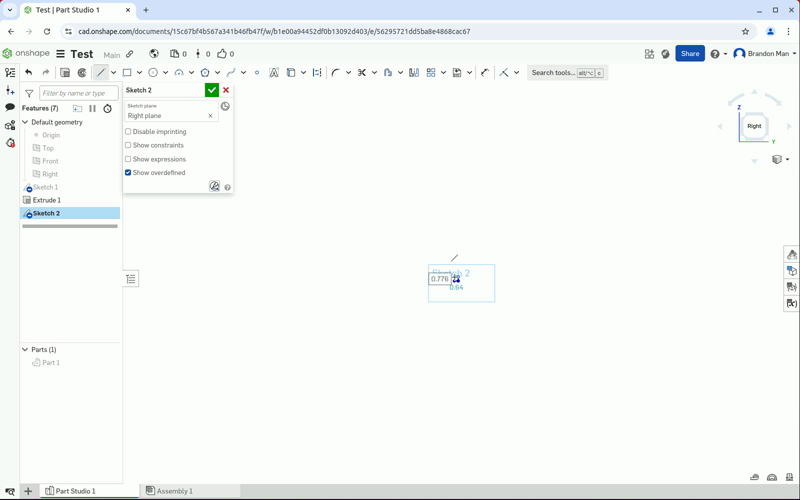
scroll(6)
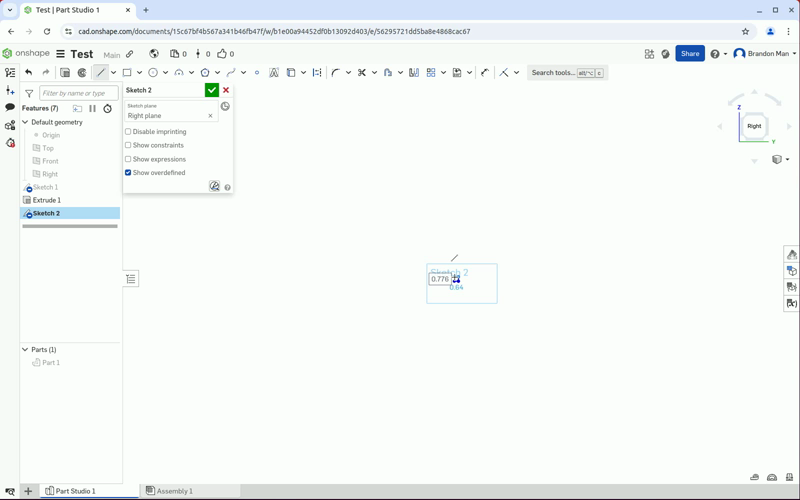
scroll(6)
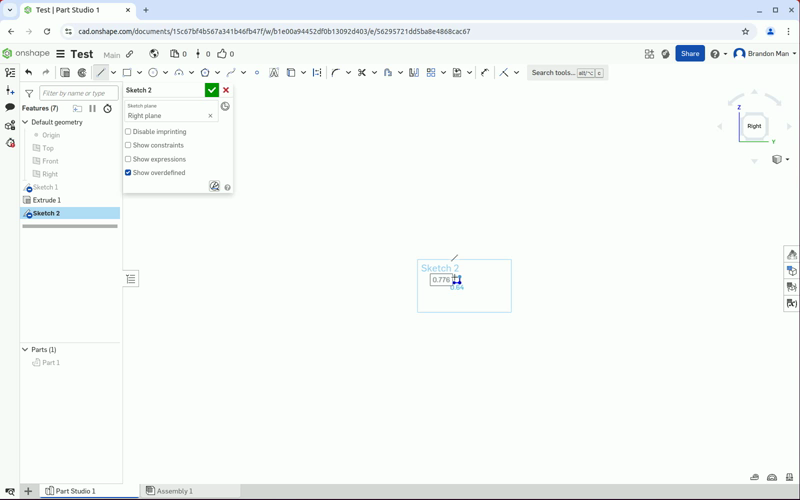
scroll(6)
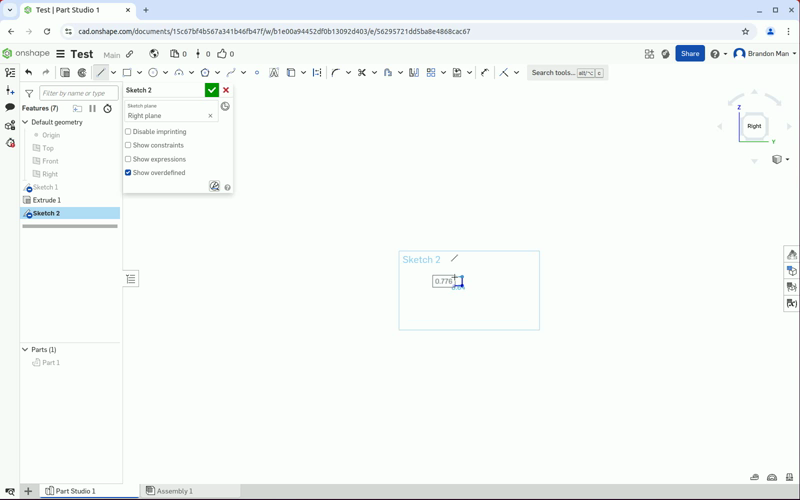
scroll(6)
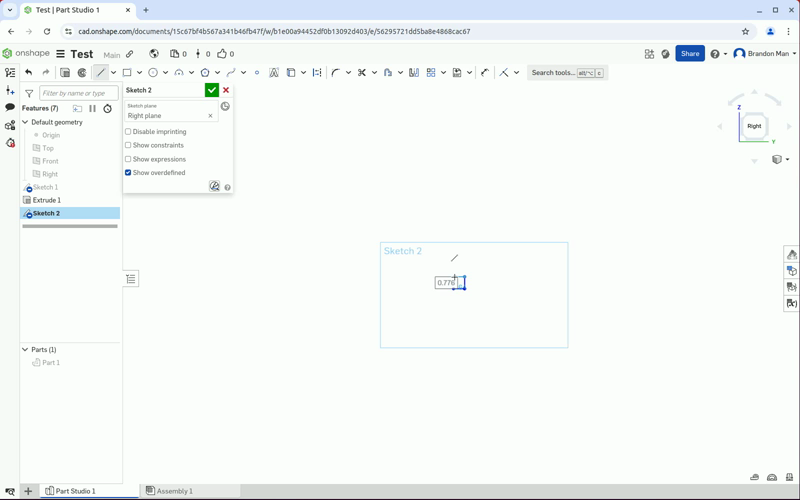
scroll(6)
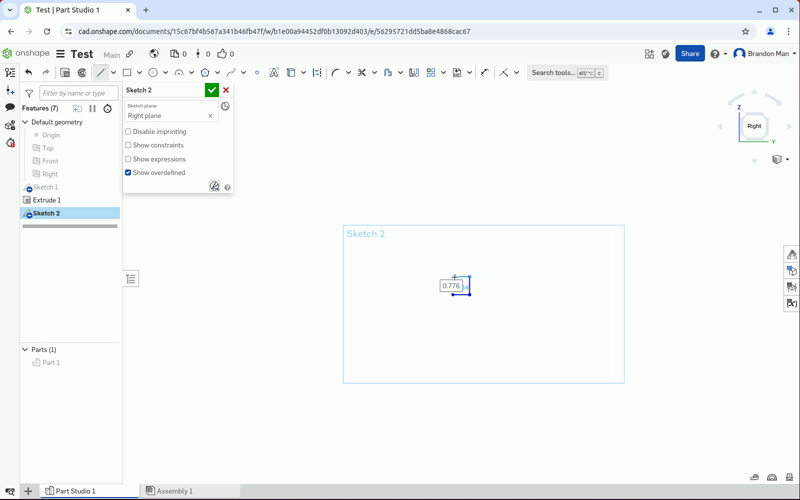
scroll(6)
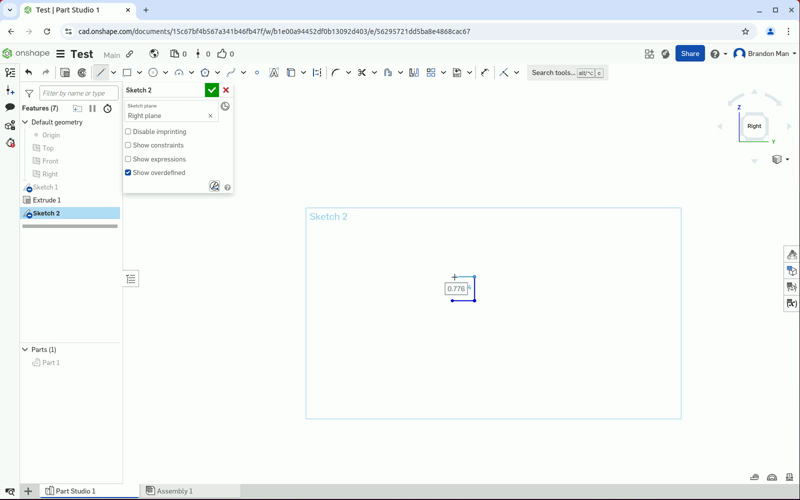
scroll(6)
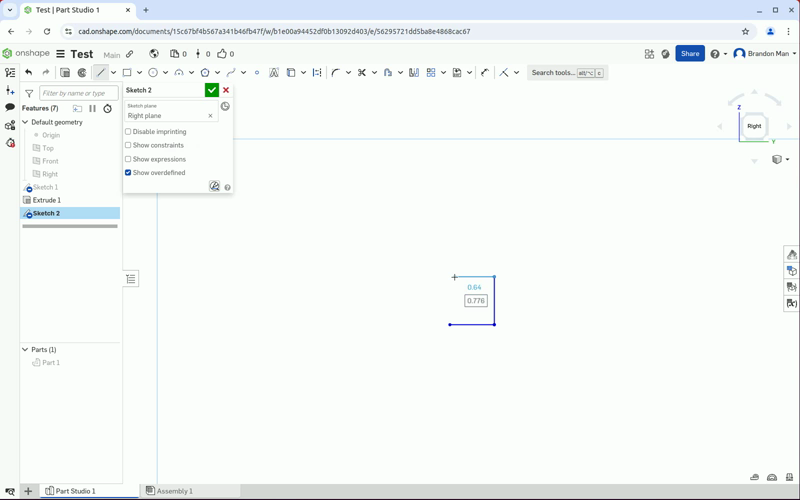
click(454, 276)
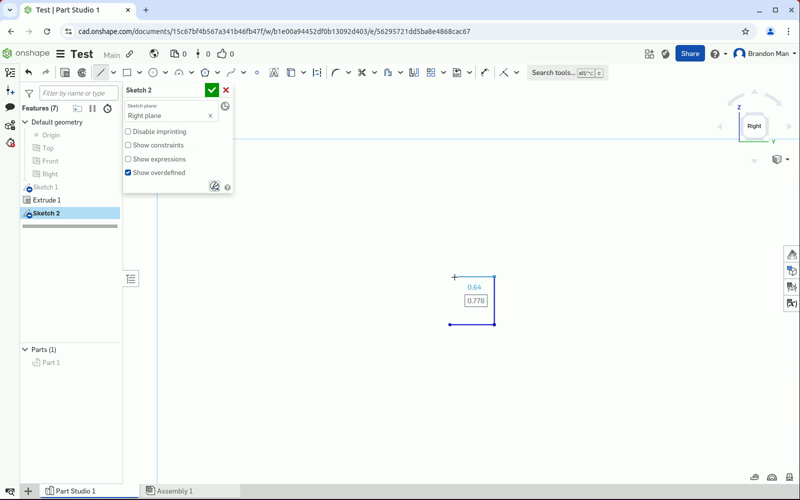
scroll(-6)
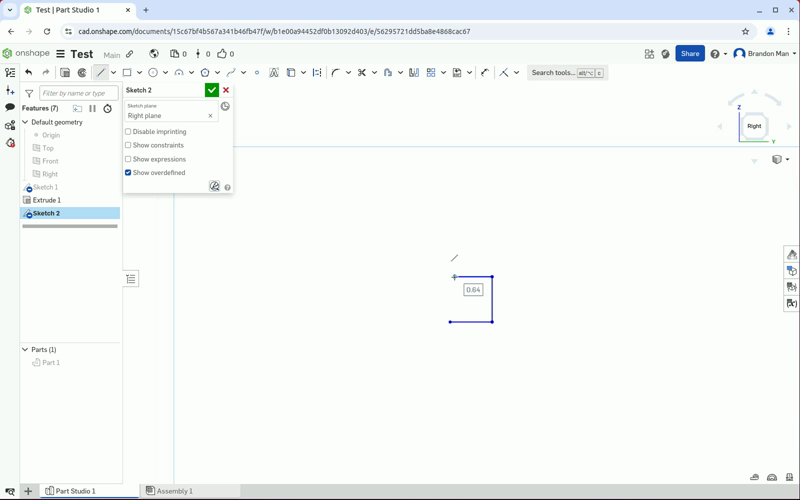
scroll(-6)
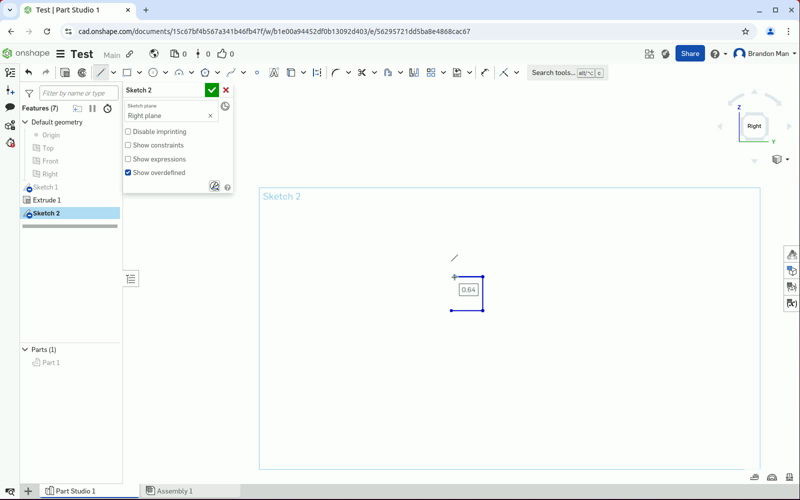
scroll(-6)
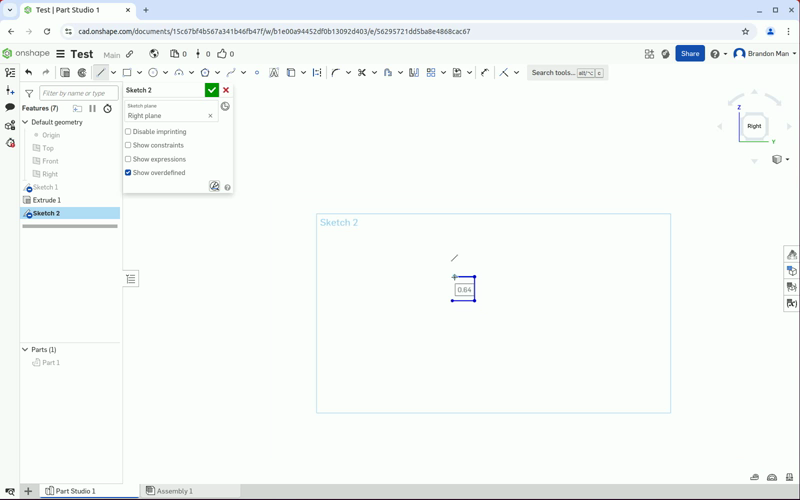
scroll(-6)
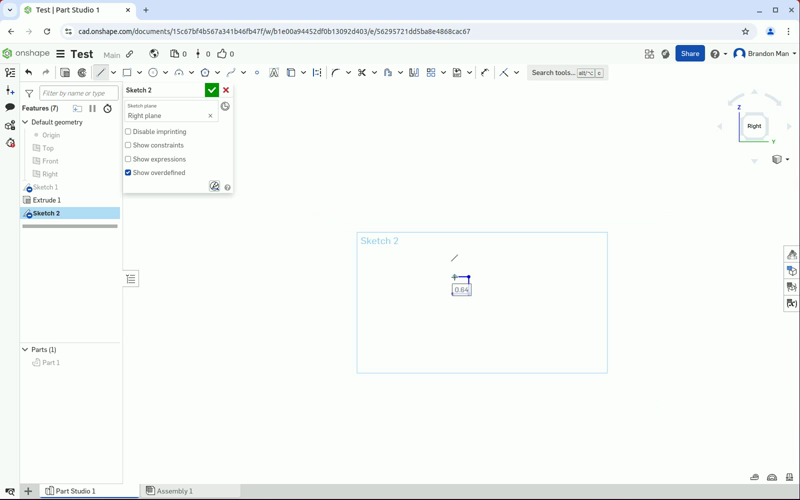
scroll(-6)
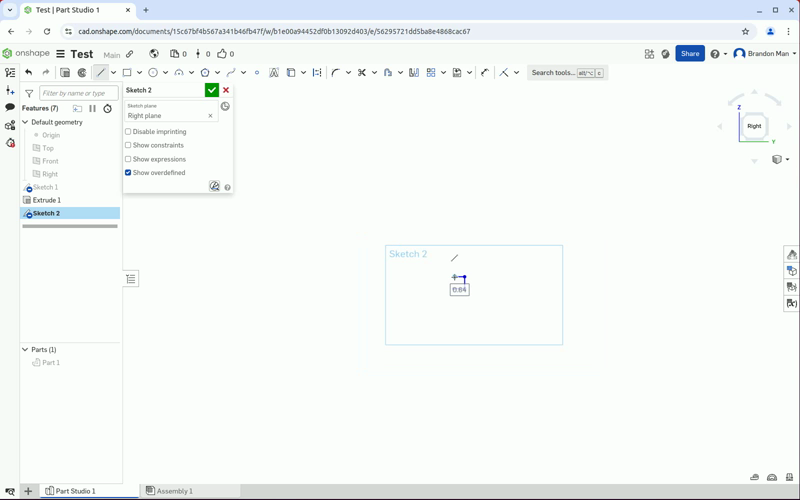
scroll(-6)
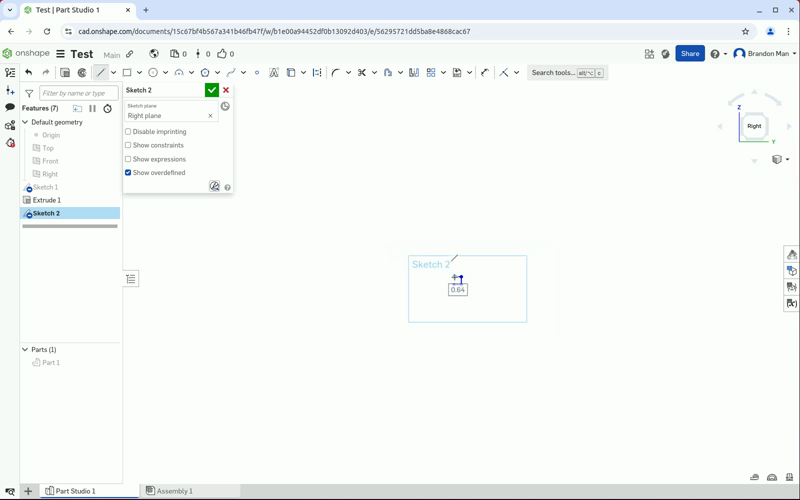
scroll(-6)
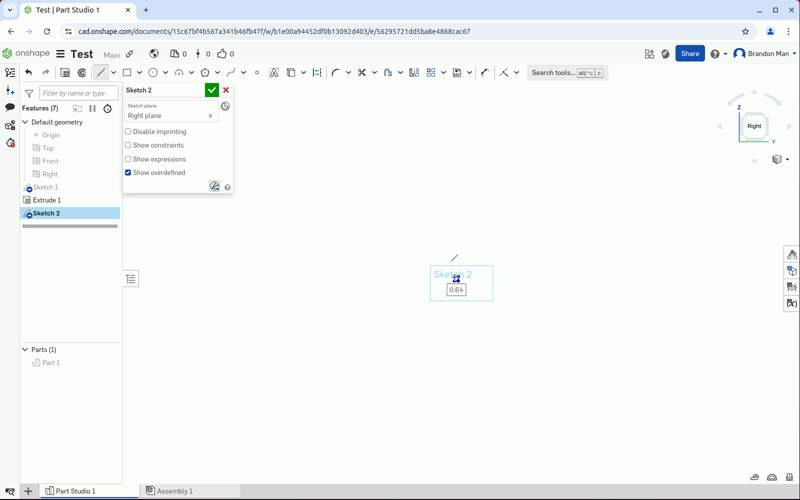
key_up(shift)
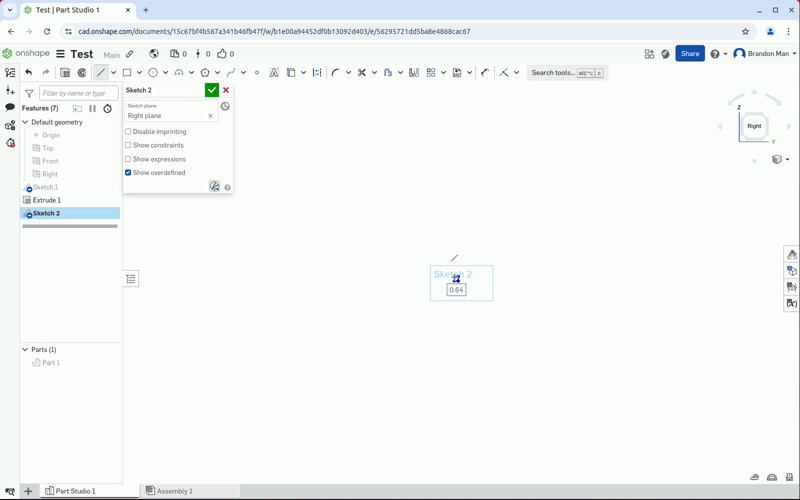
mouse_move(484, 276)
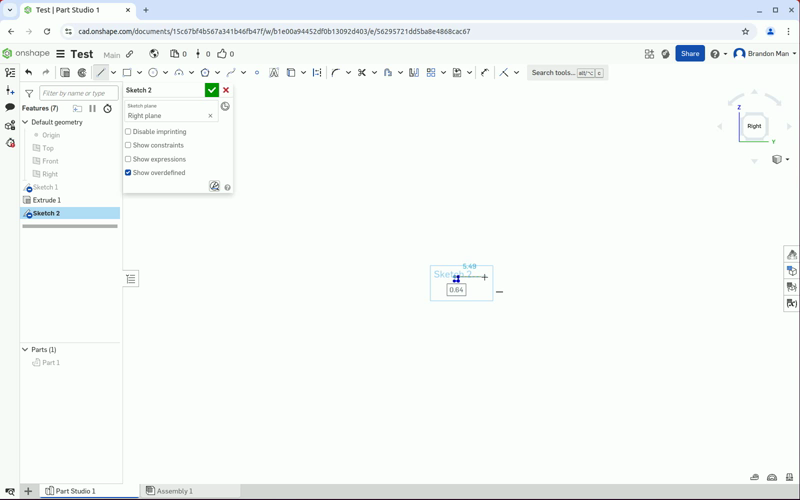
key_down(shift)
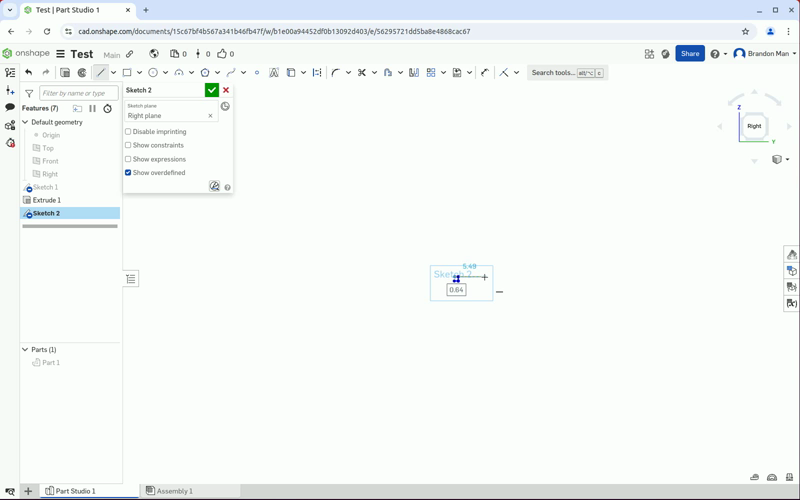
mouse_move(454, 280)
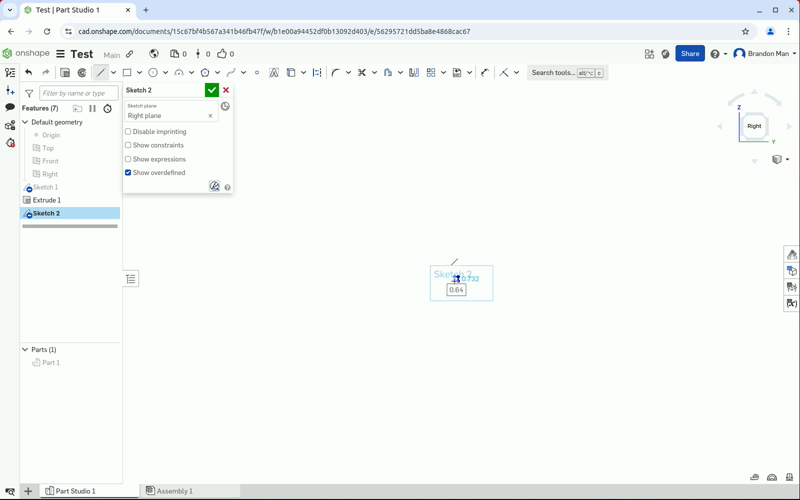
scroll(6)
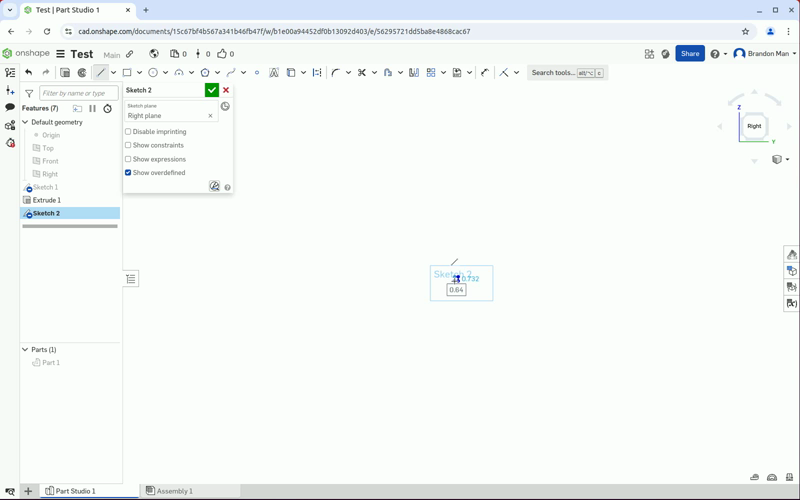
scroll(6)
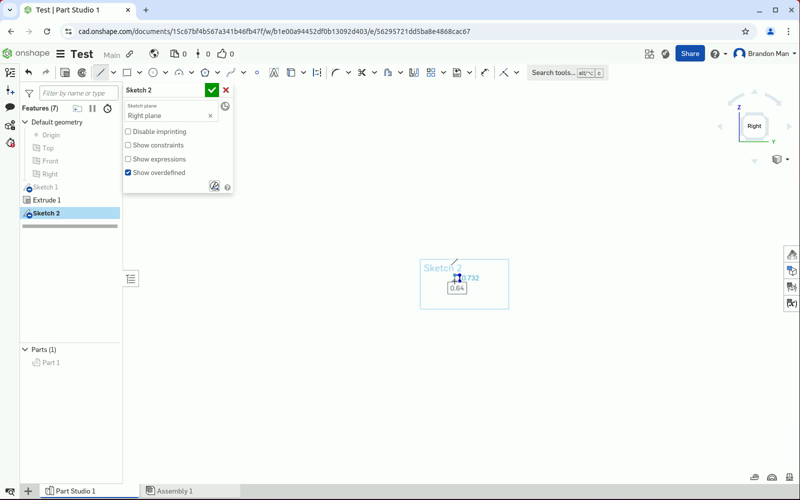
scroll(6)
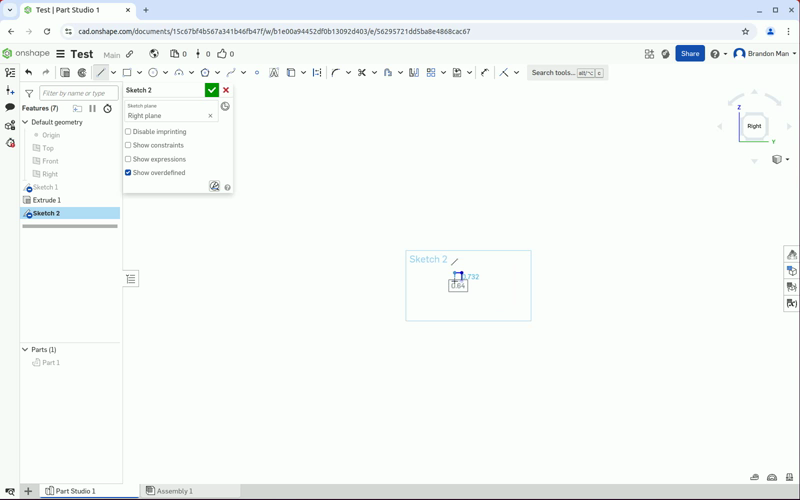
scroll(6)
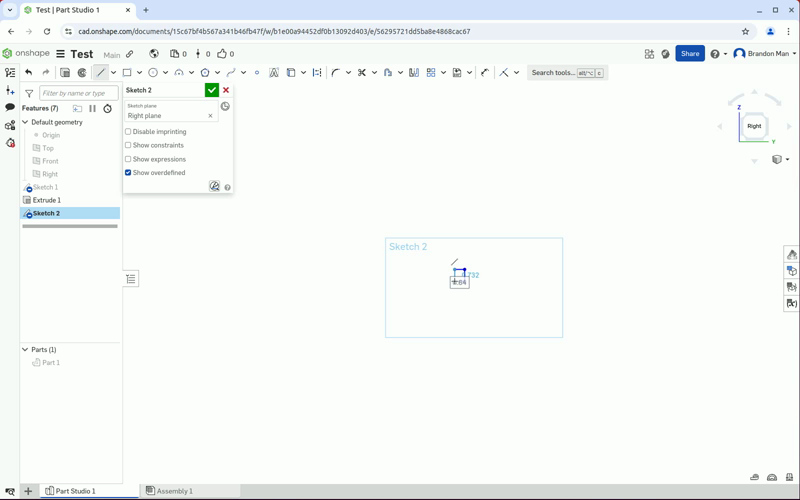
scroll(6)
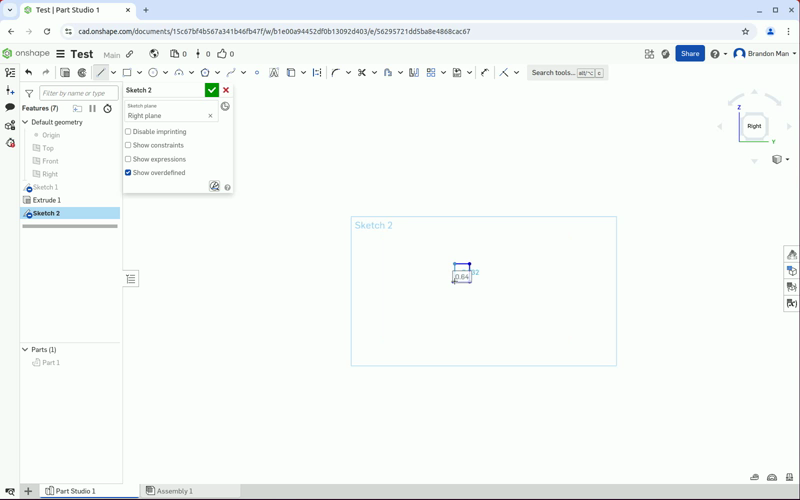
scroll(6)
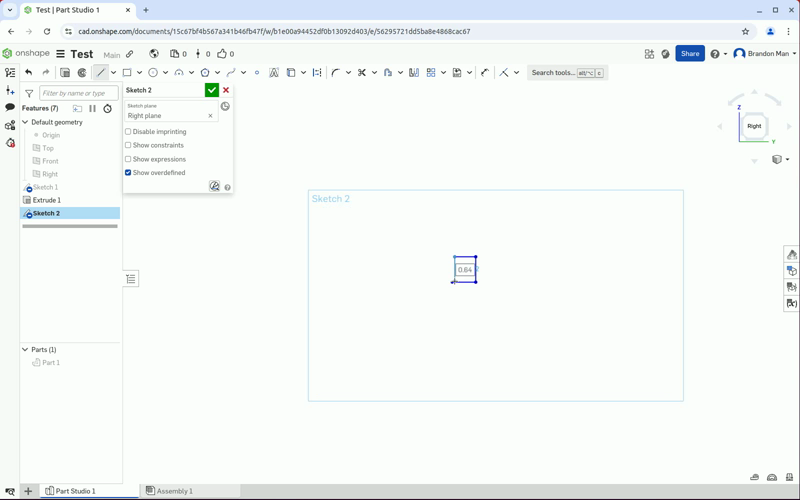
scroll(6)
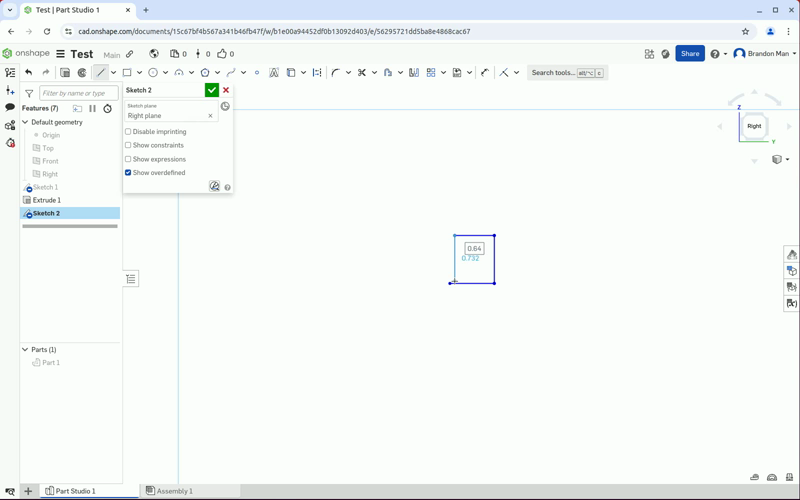
key_up(shift)
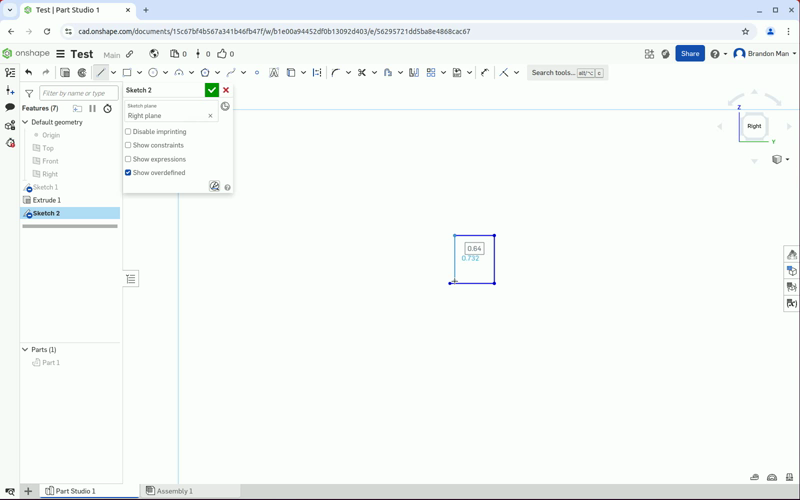
click(454, 280)
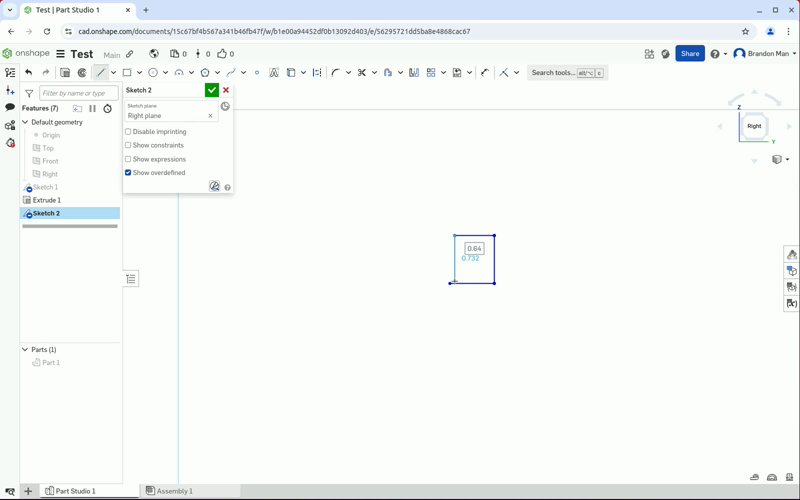
scroll(-6)
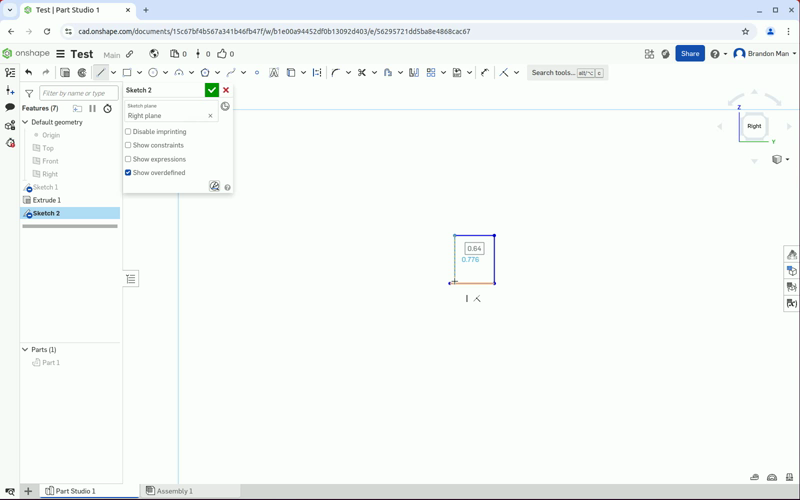
scroll(-6)
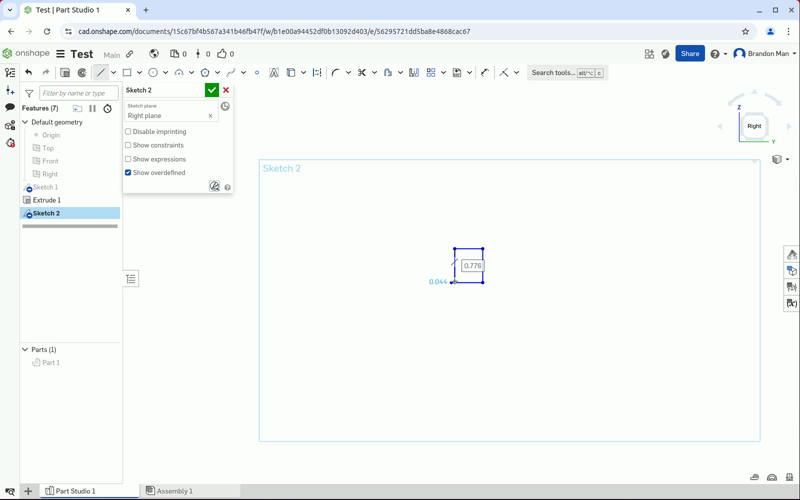
scroll(-6)
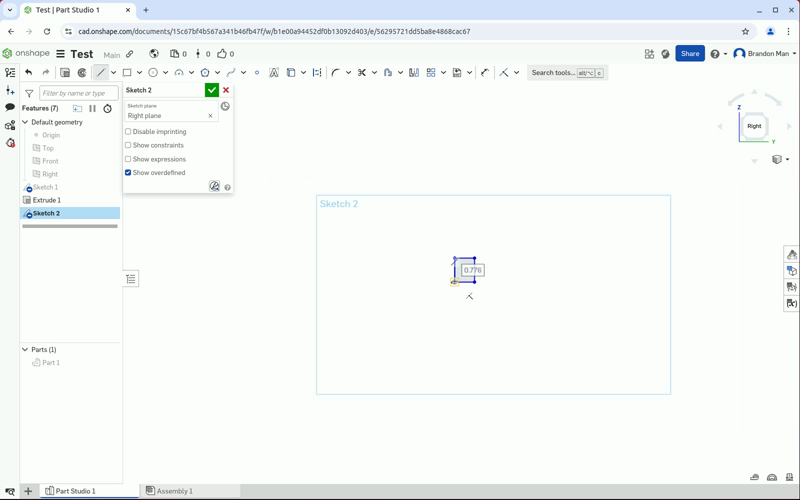
scroll(-6)
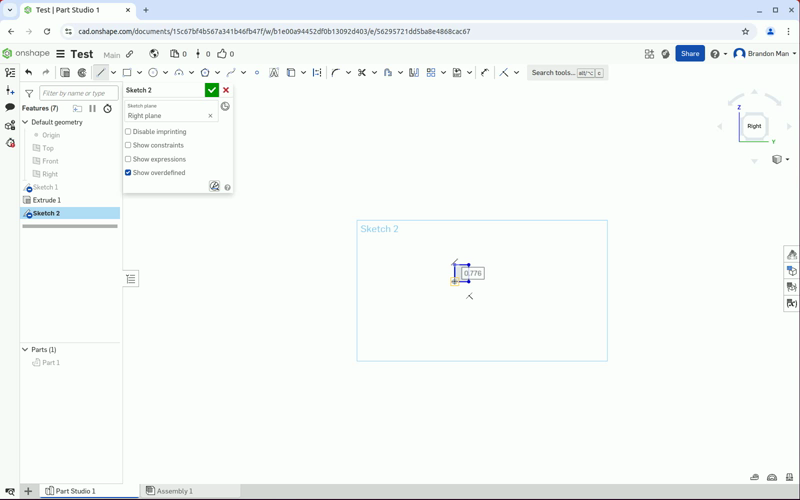
scroll(-6)
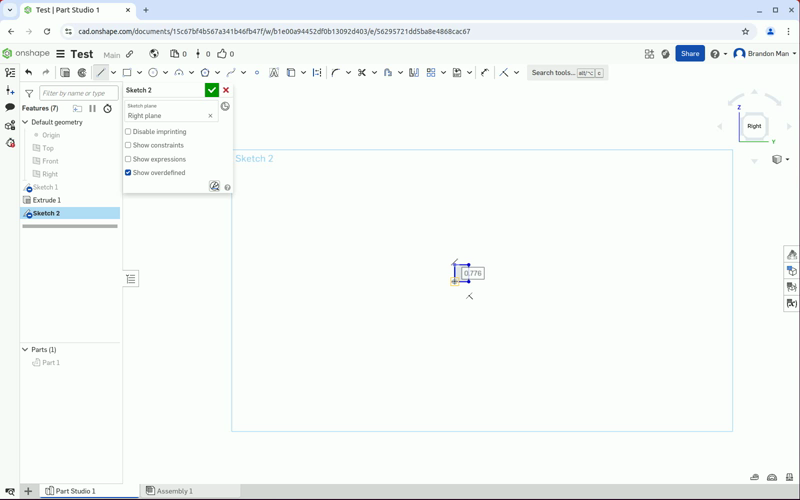
scroll(-6)
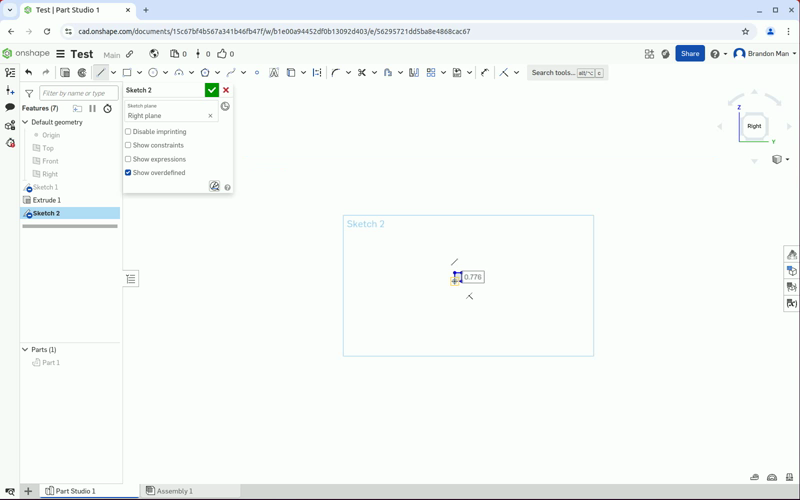
scroll(-6)
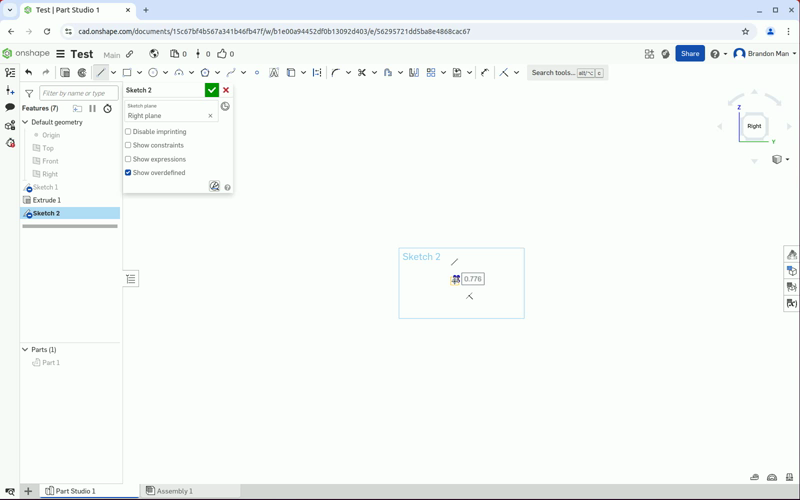
key(esc)
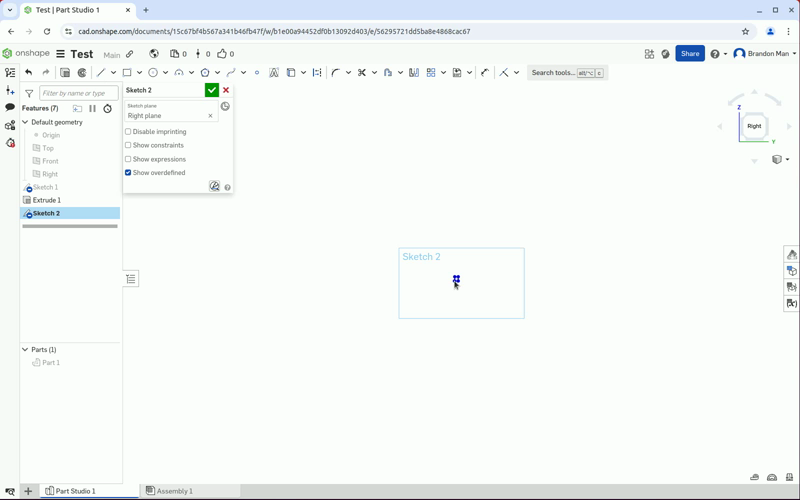
mouse_move(458, 278)
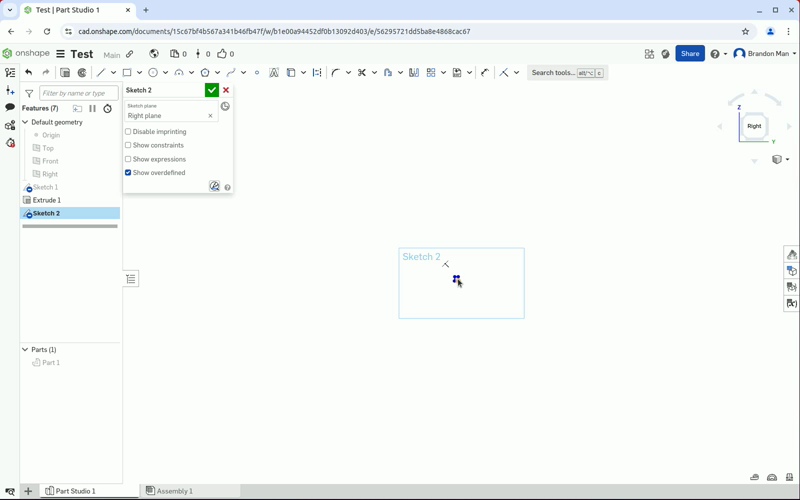
scroll(6)
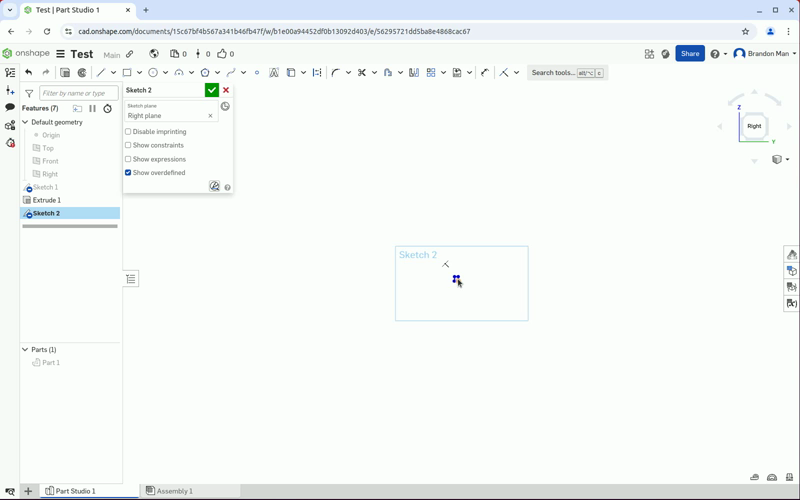
scroll(6)
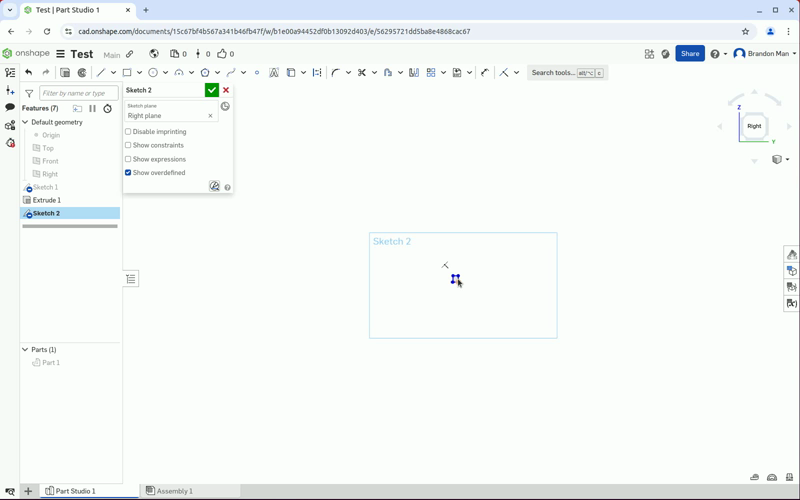
scroll(6)
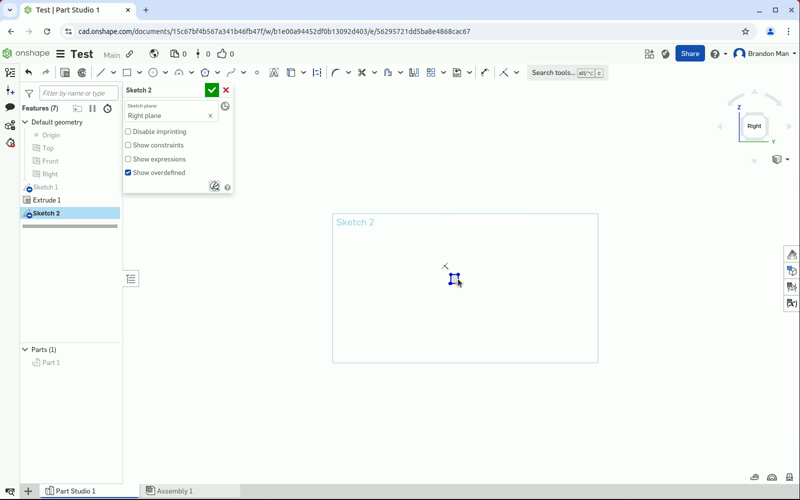
scroll(6)
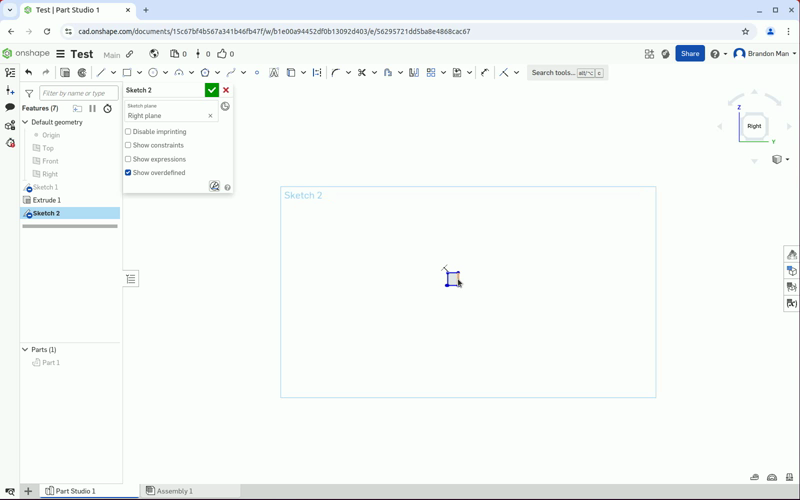
scroll(6)
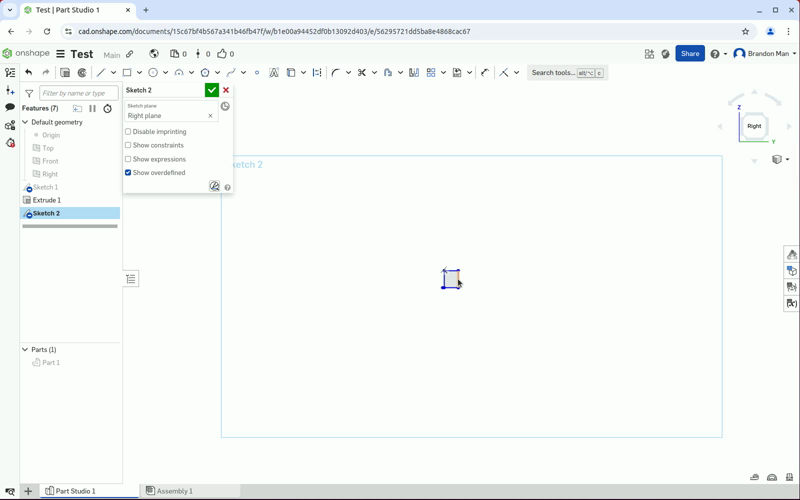
scroll(6)
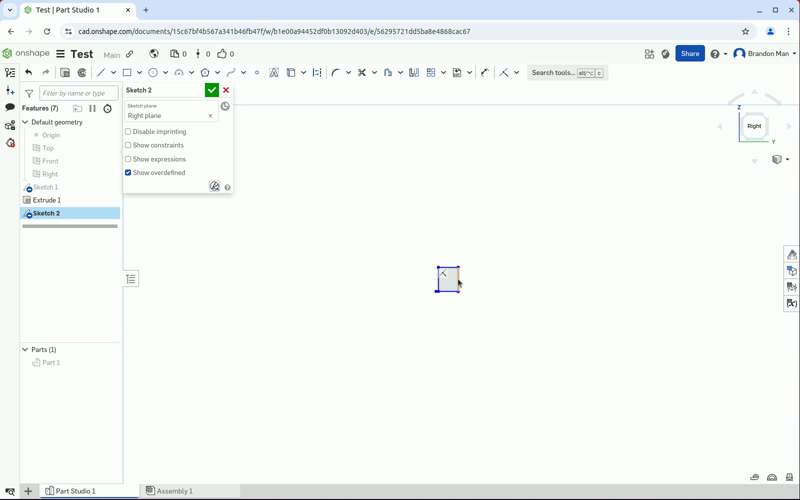
scroll(6)
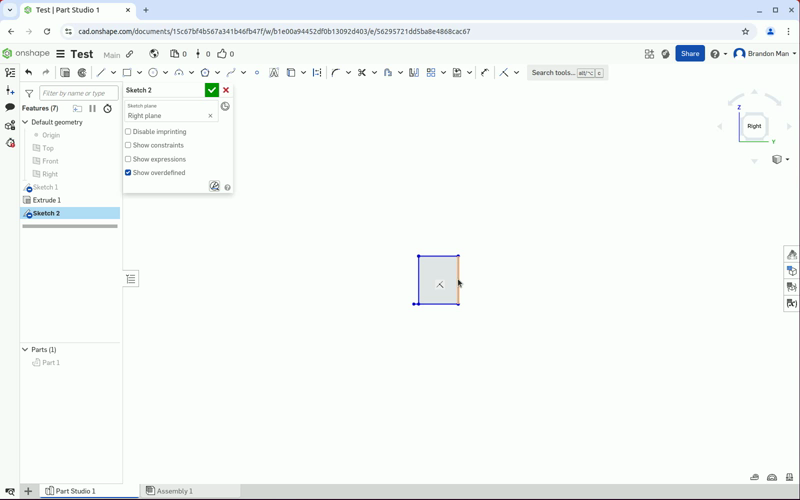
click(458, 278)
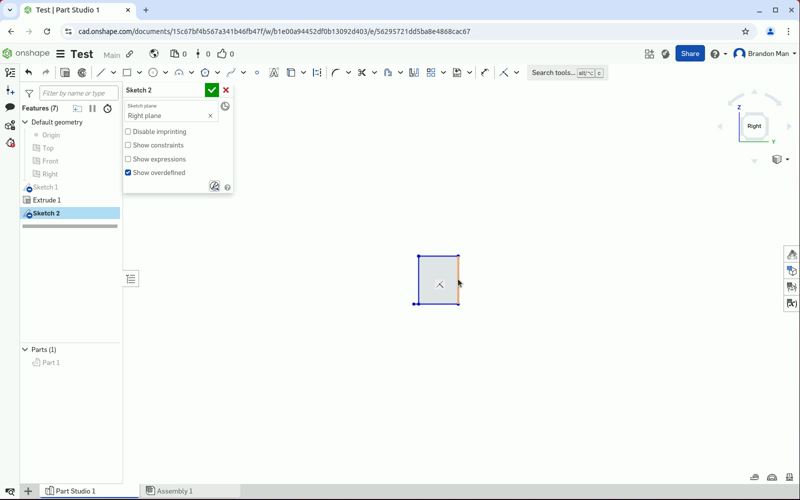
scroll(-6)
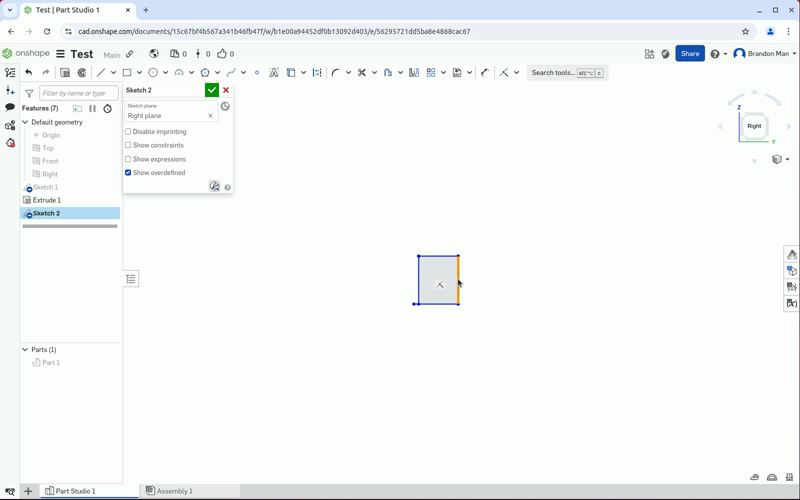
scroll(-6)
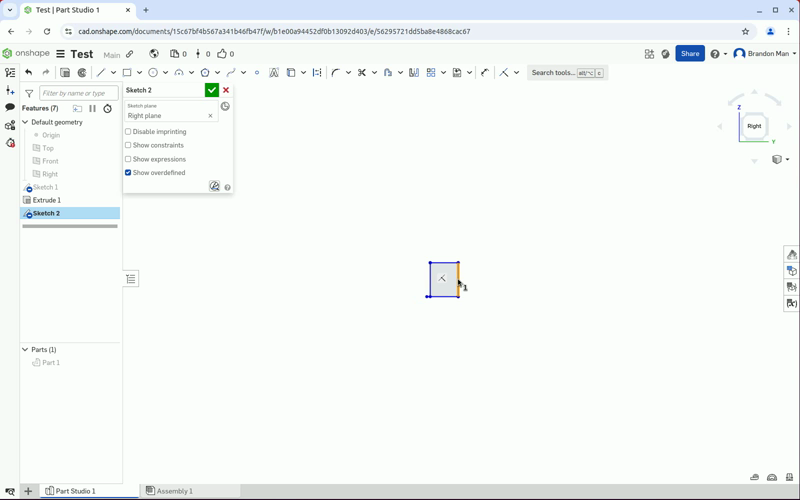
scroll(-6)
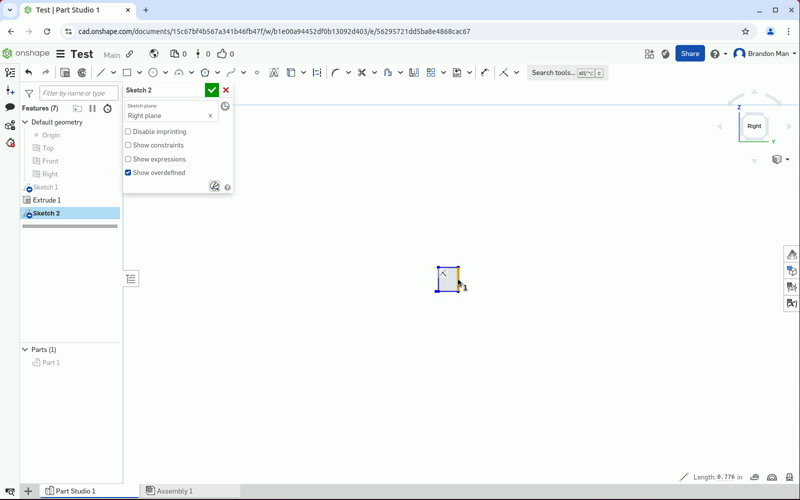
scroll(-6)
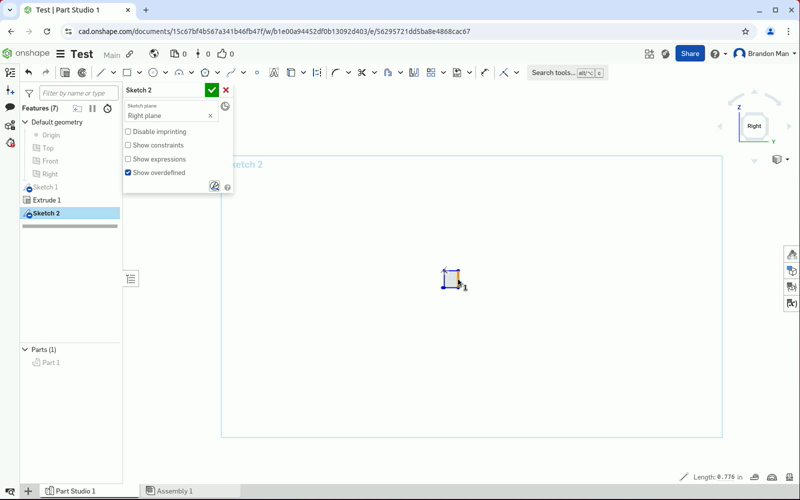
scroll(-6)
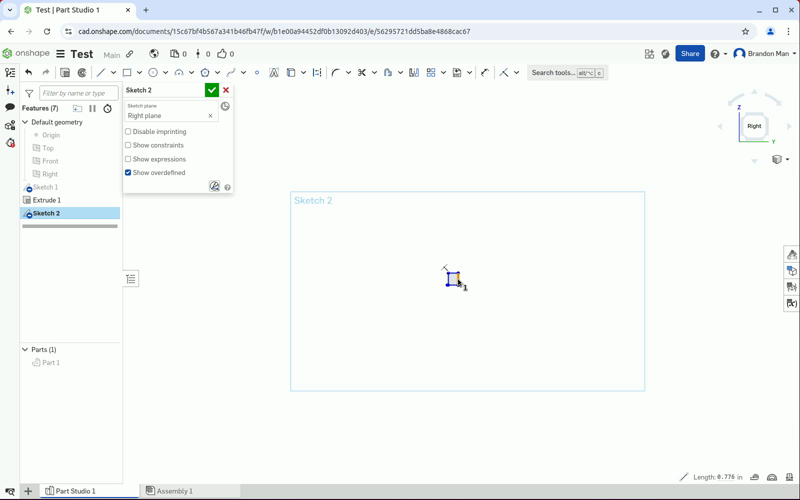
scroll(-6)
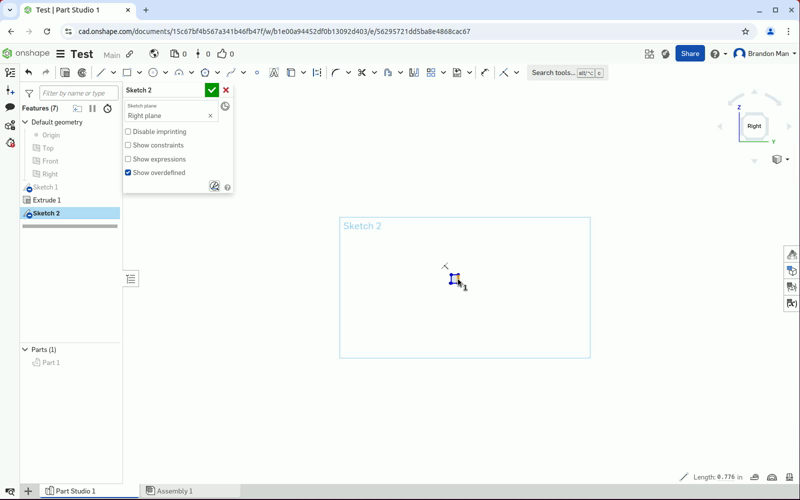
scroll(-6)
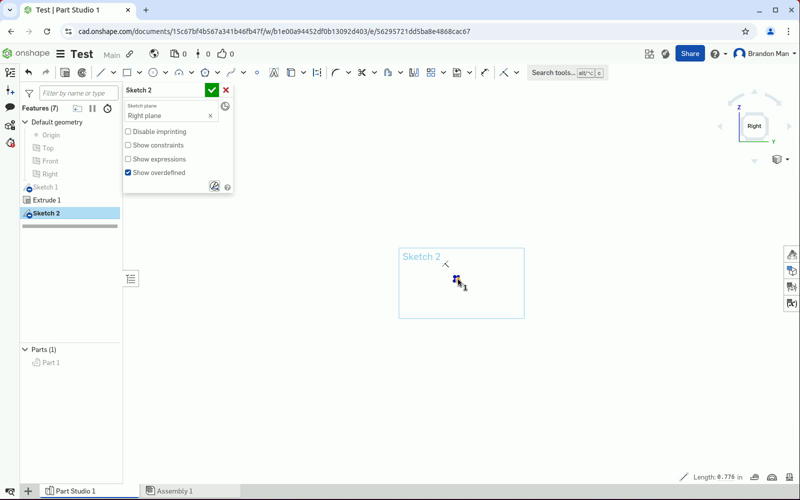
mouse_move(73, 352)
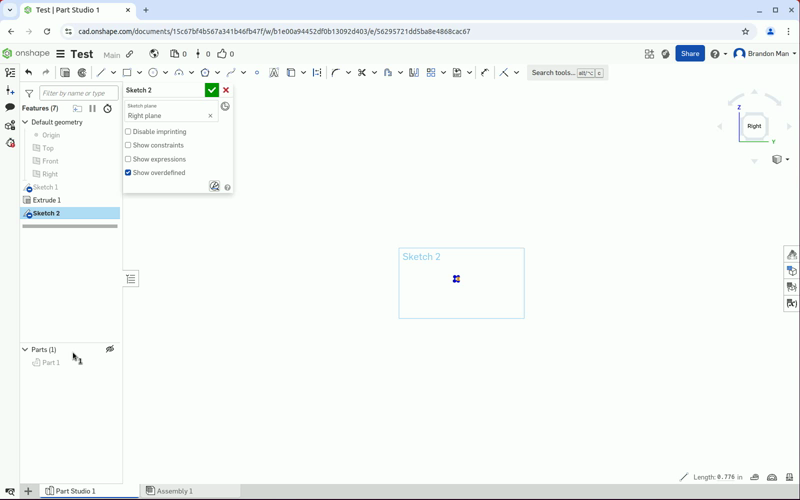
key(shift+y)
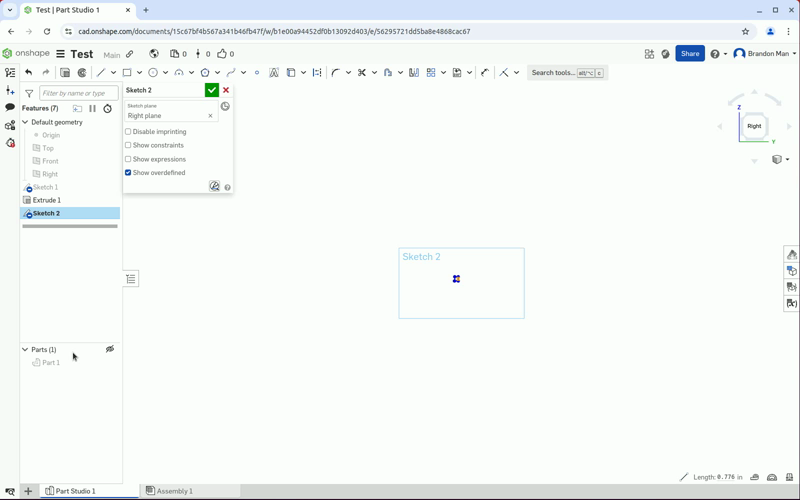
key(shift+e)
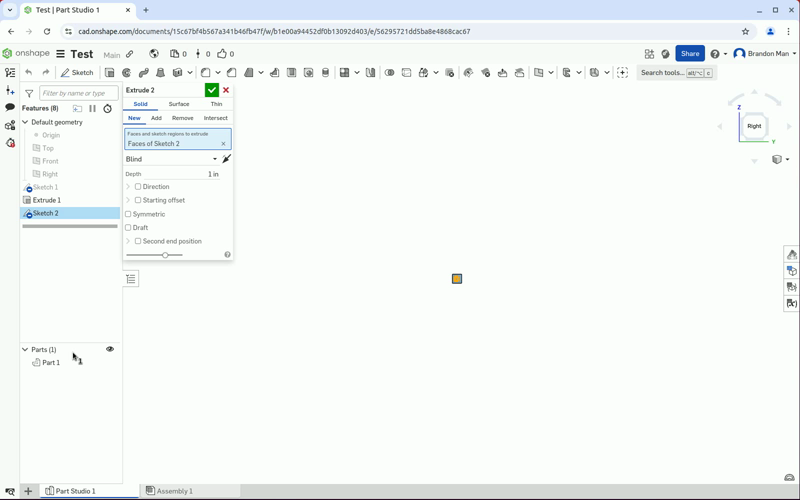
mouse_move(143, 106)
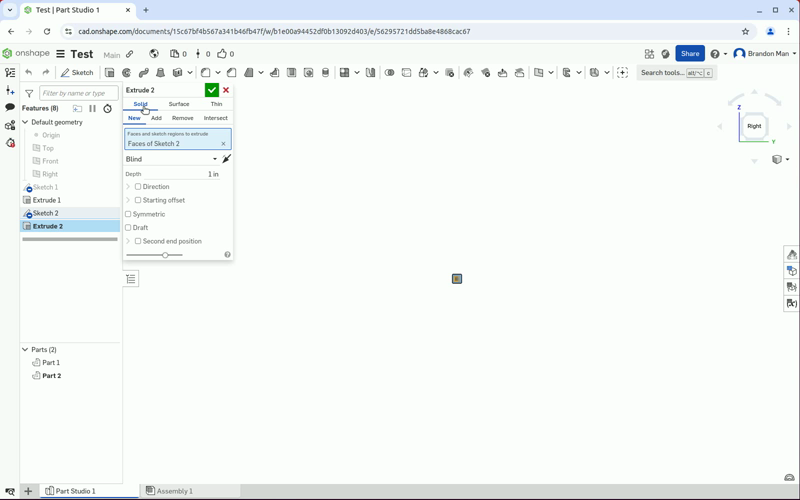
click(143, 106)
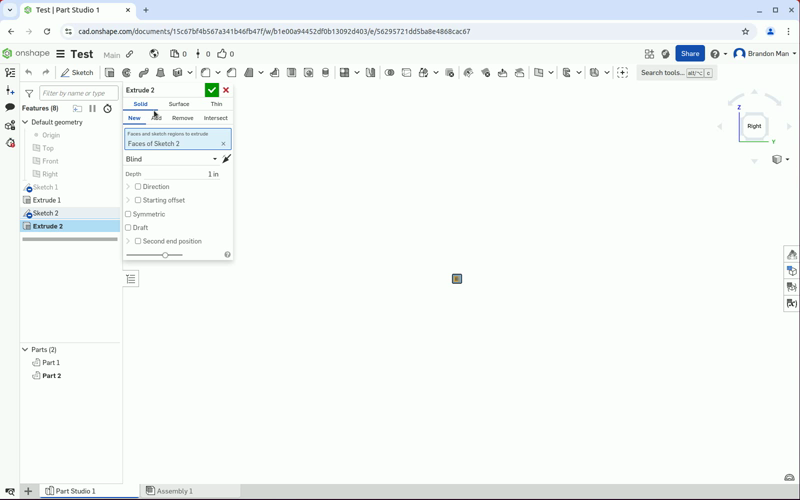
mouse_move(186, 120)
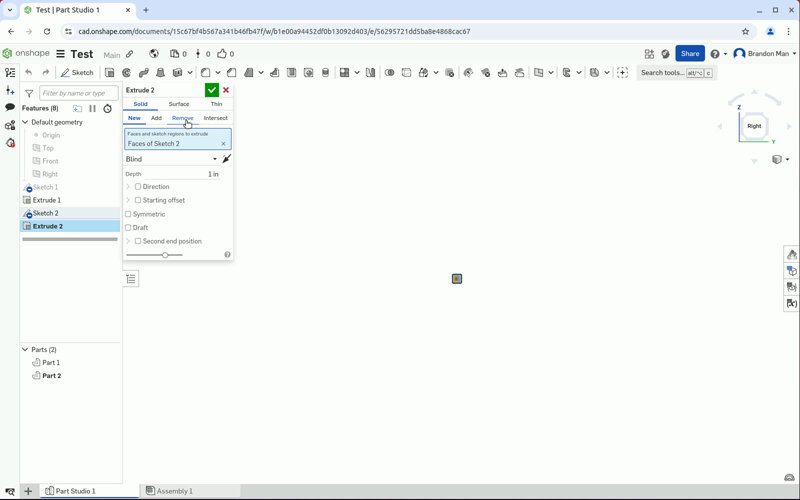
click(186, 120)
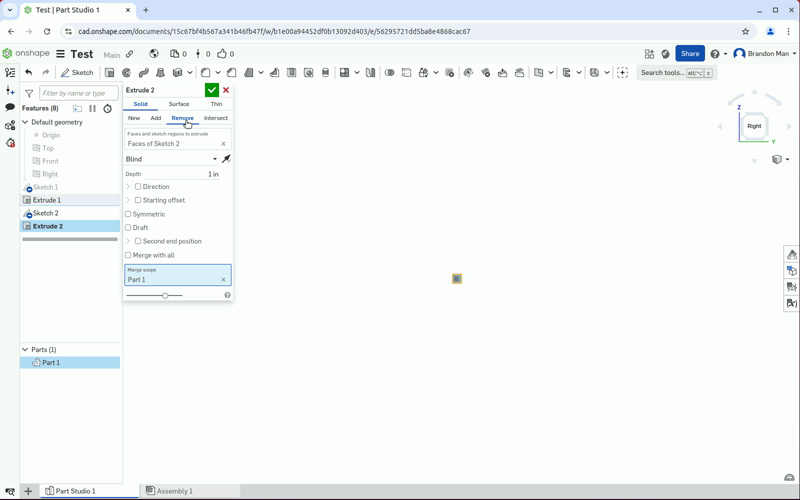
key(tab, 4)
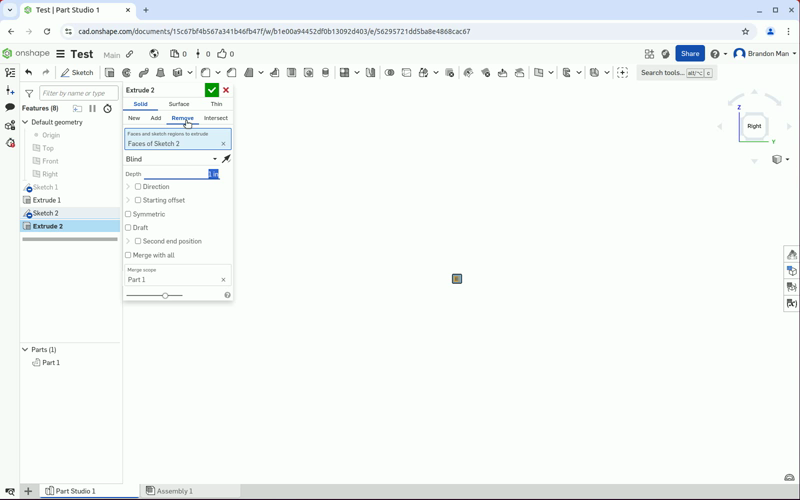
text(23.108)
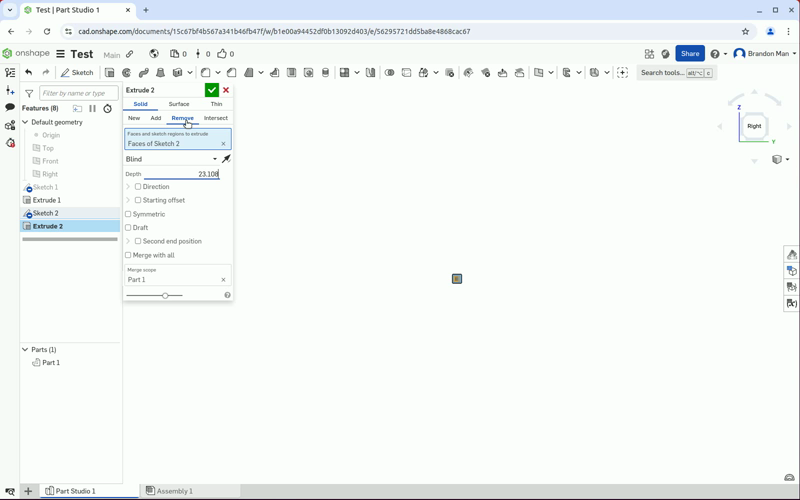
key(tab, 6)
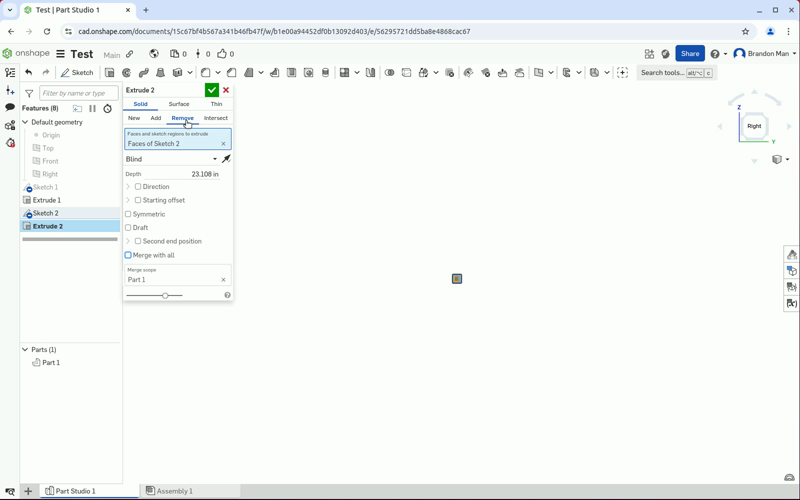
key(space)
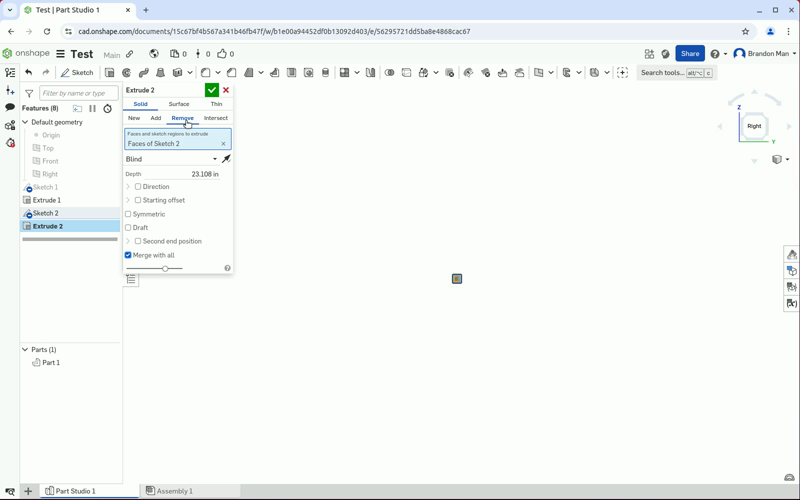
key(enter)
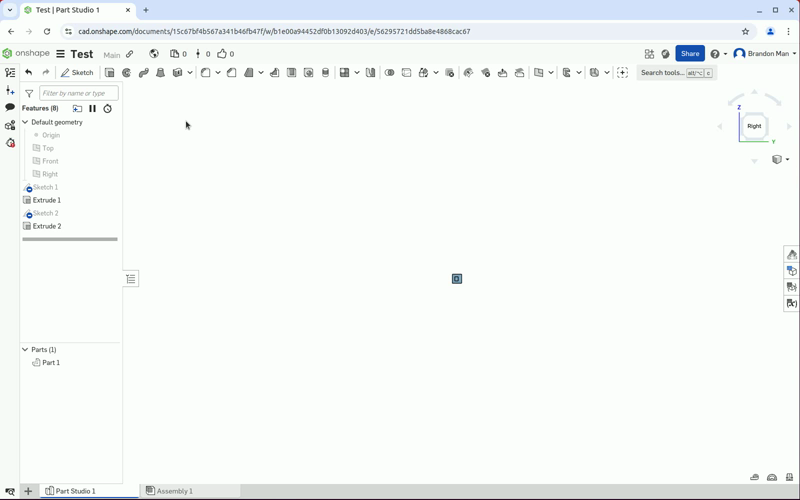
key(shift+h)
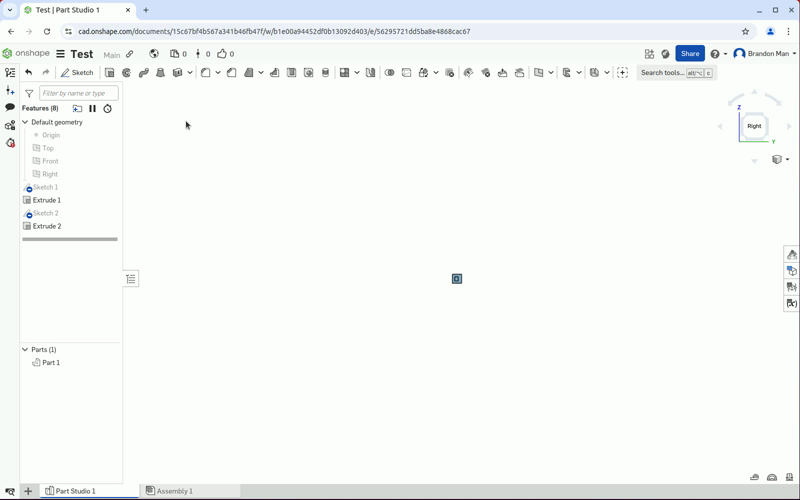
key(shift+h)
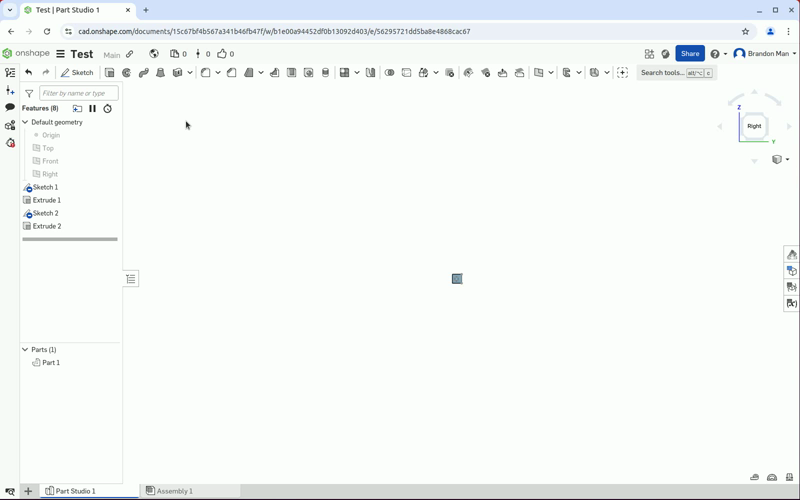
key(shift+7)
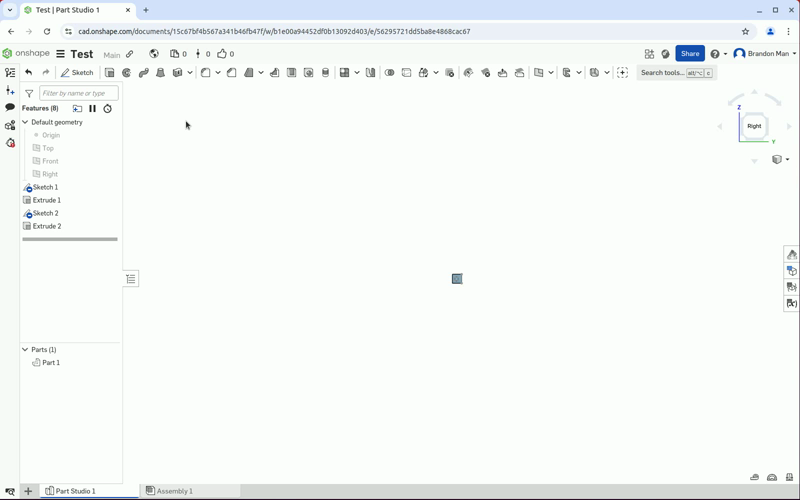
key(right, 2)
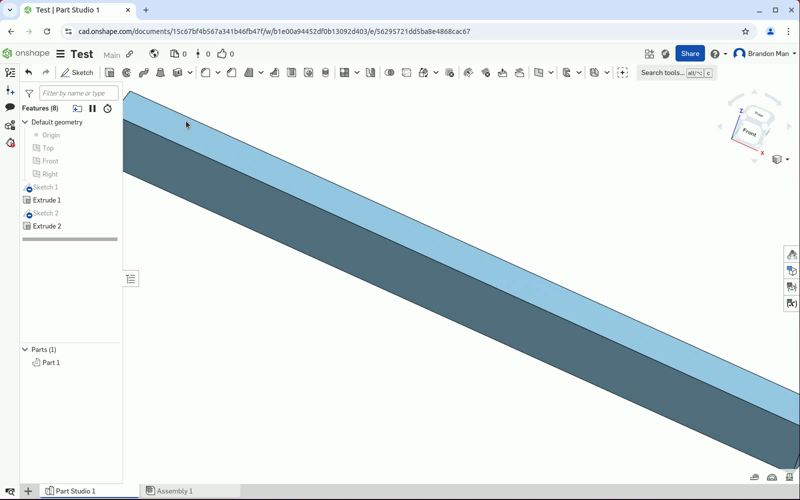
key(down, 2)
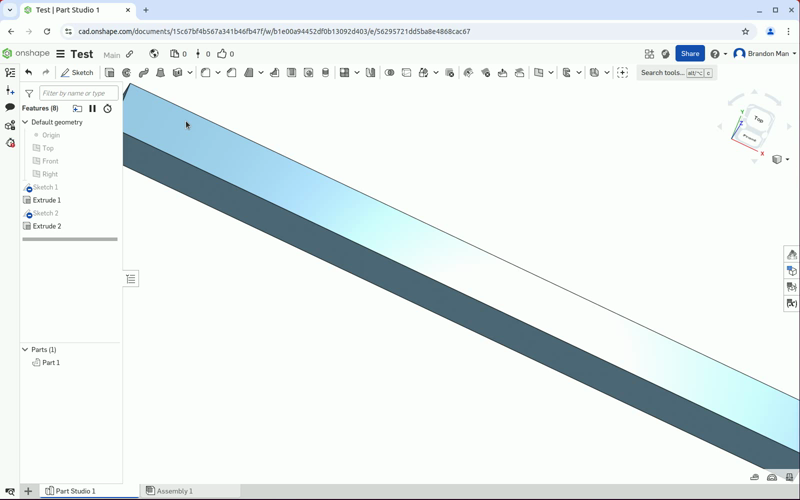
key(up, 2)
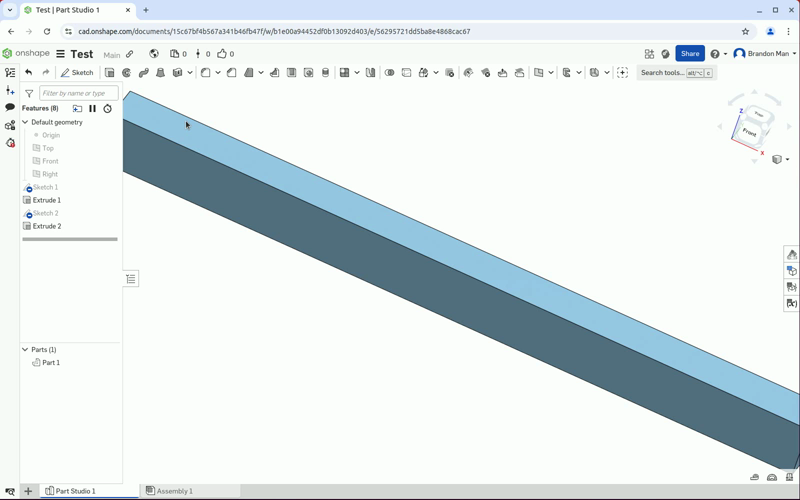
key(left, 2)
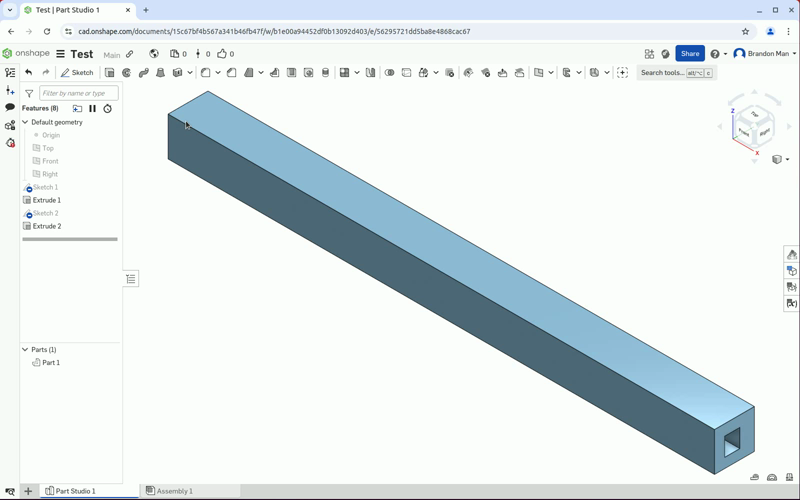
mouse_move(73, 189)
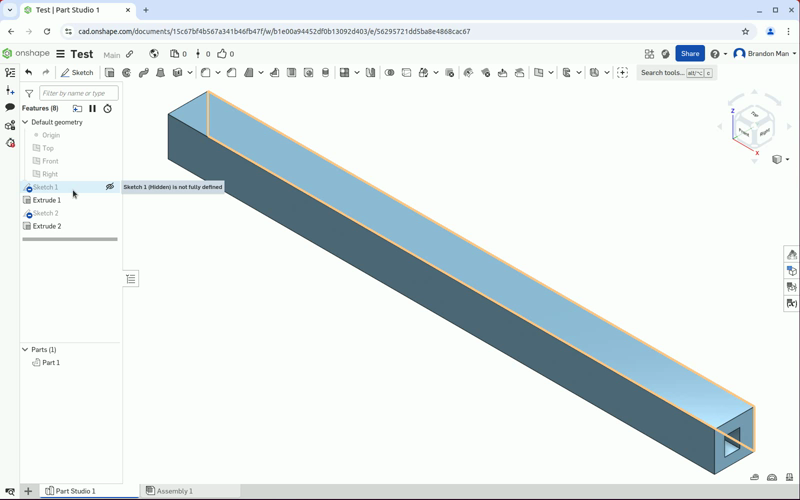
click(73, 189)